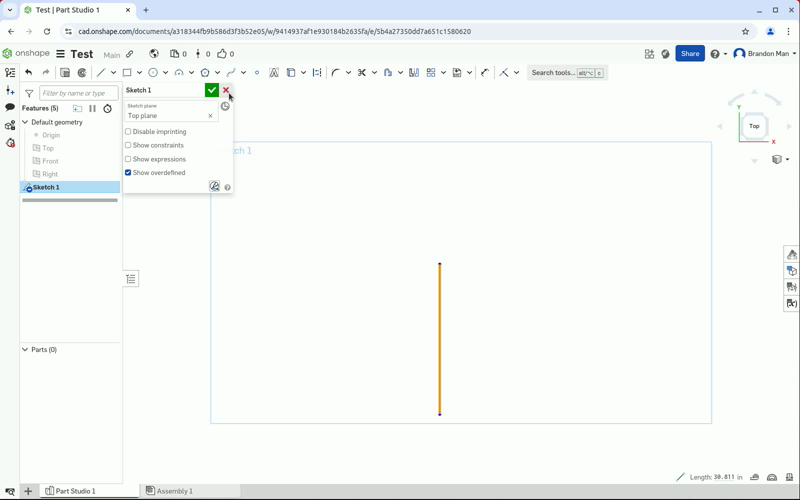
key(shift+h)
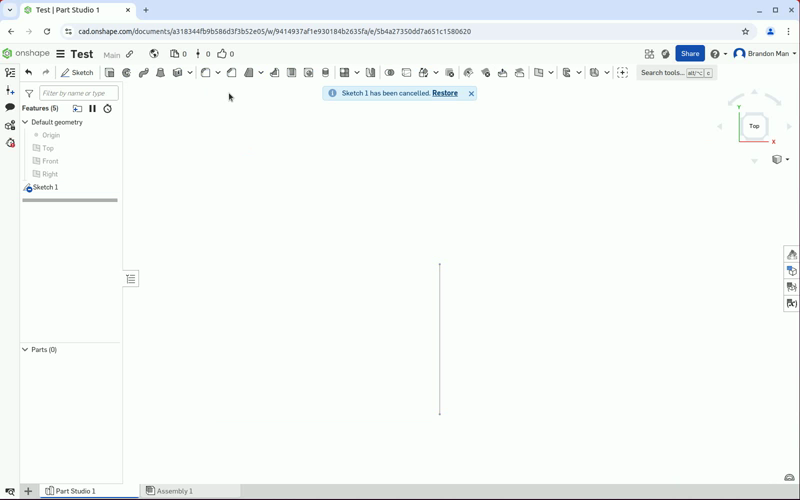
key(shift+s)
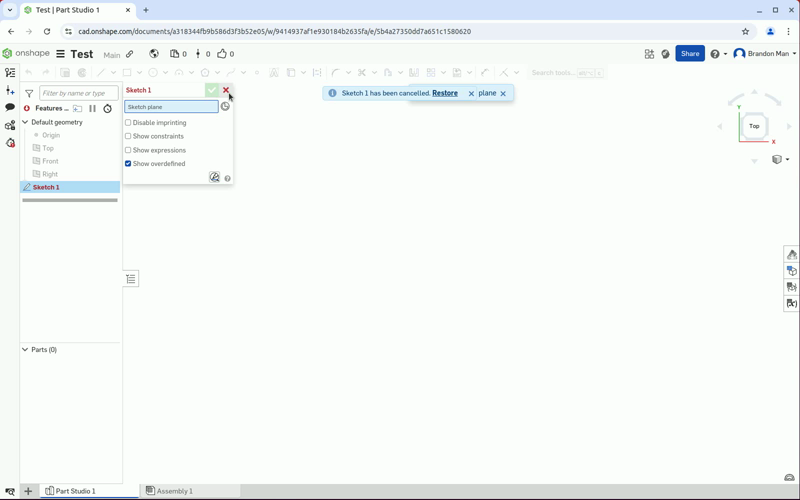
mouse_move(73, 150)
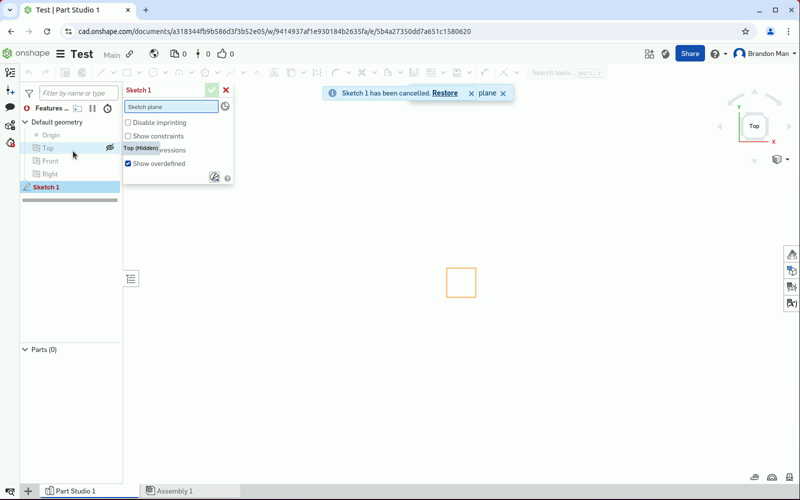
click(73, 150)
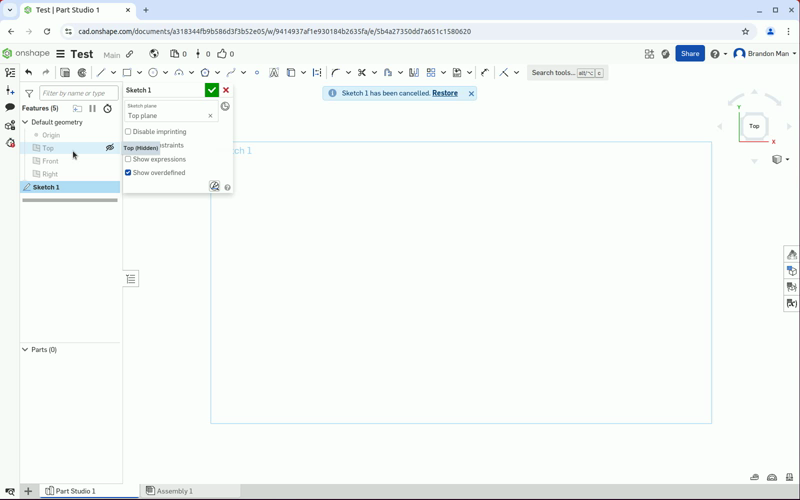
mouse_move(73, 352)
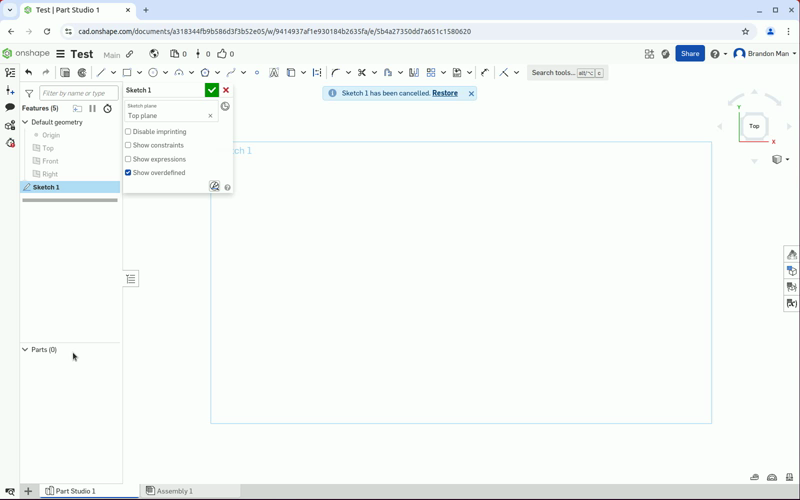
key(y)
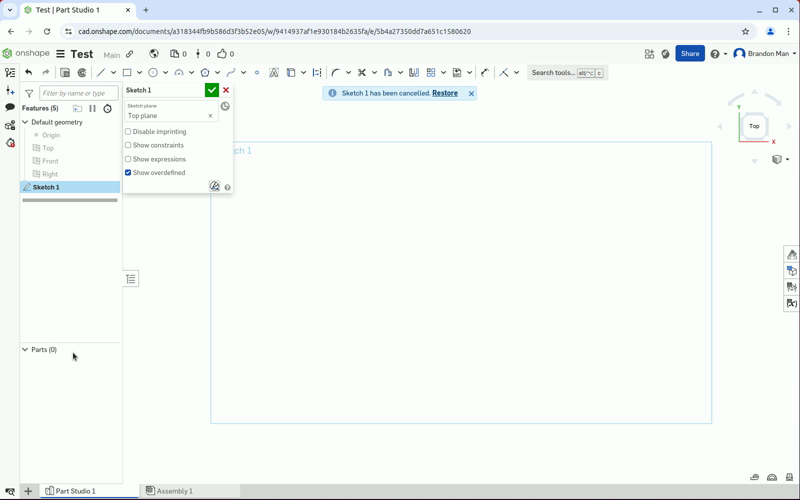
key(l)
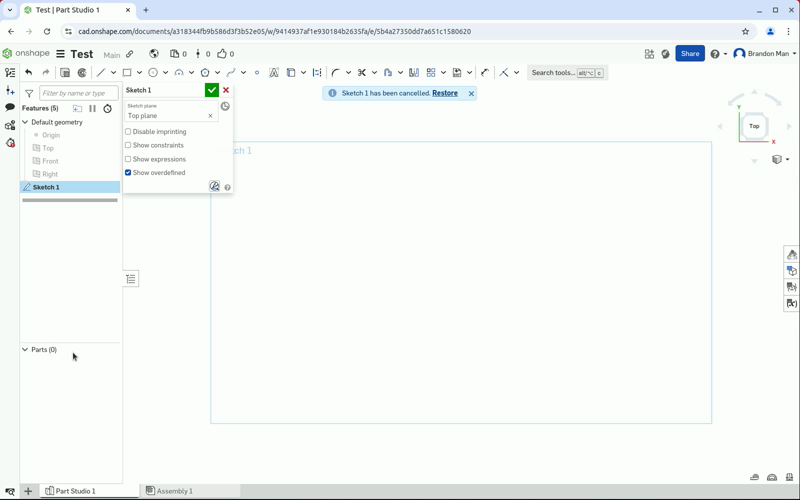
key_down(shift)
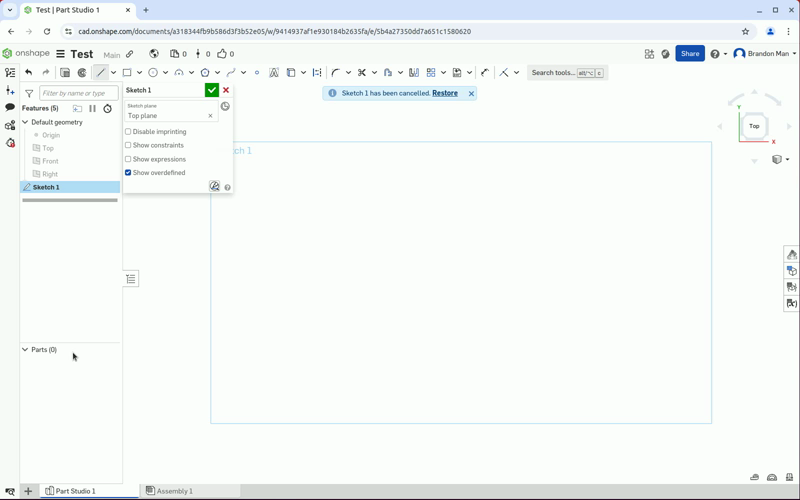
mouse_move(393, 328)
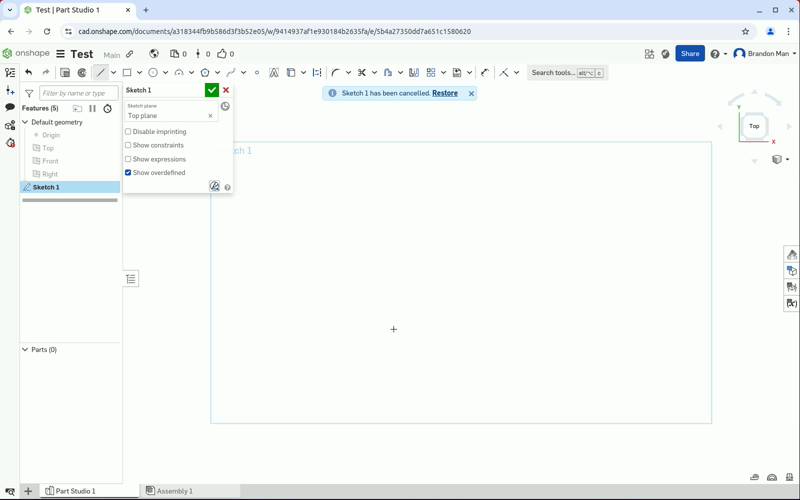
click(393, 328)
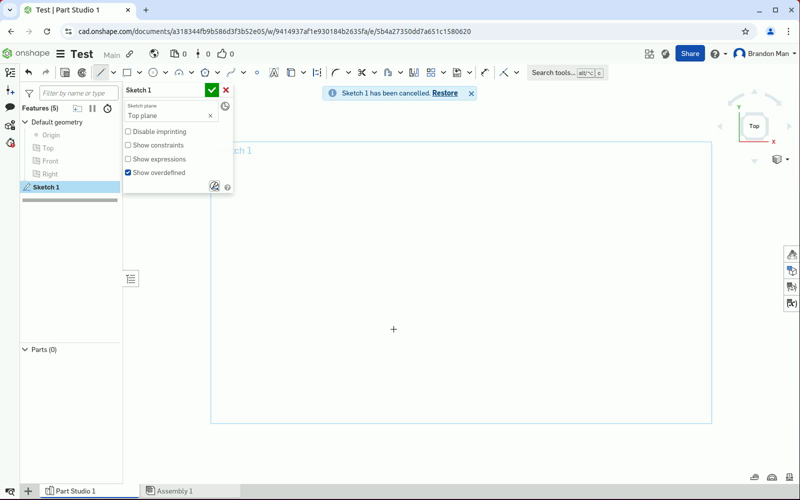
key_up(shift)
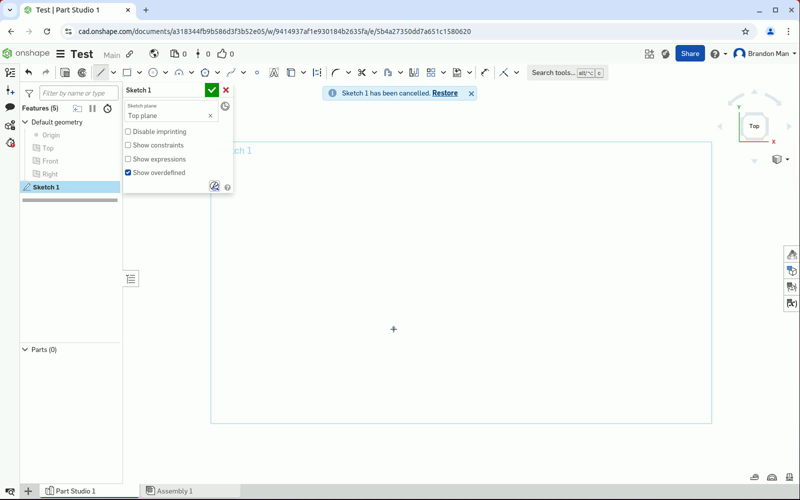
key_down(shift)
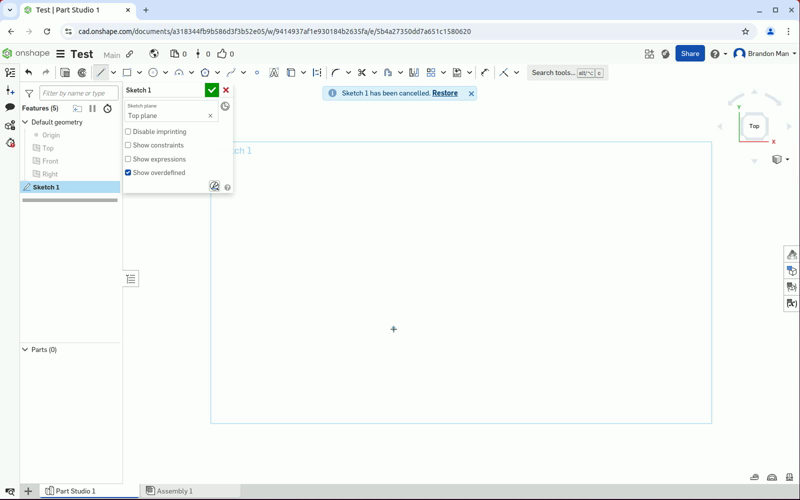
mouse_move(527, 328)
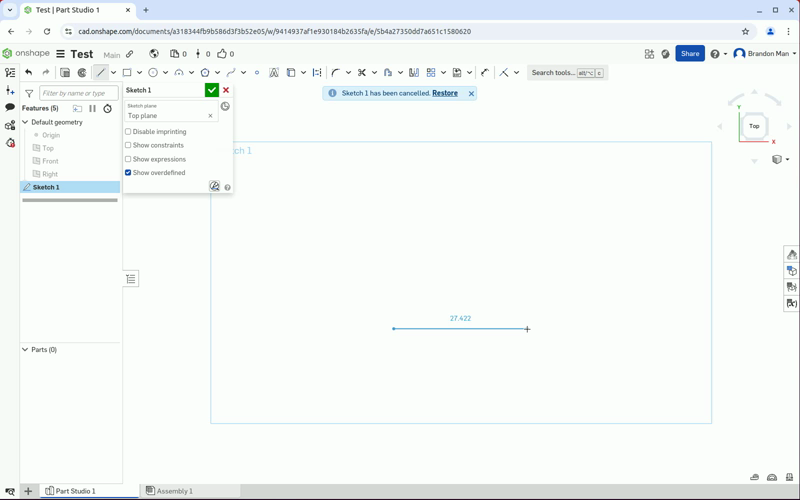
click(527, 328)
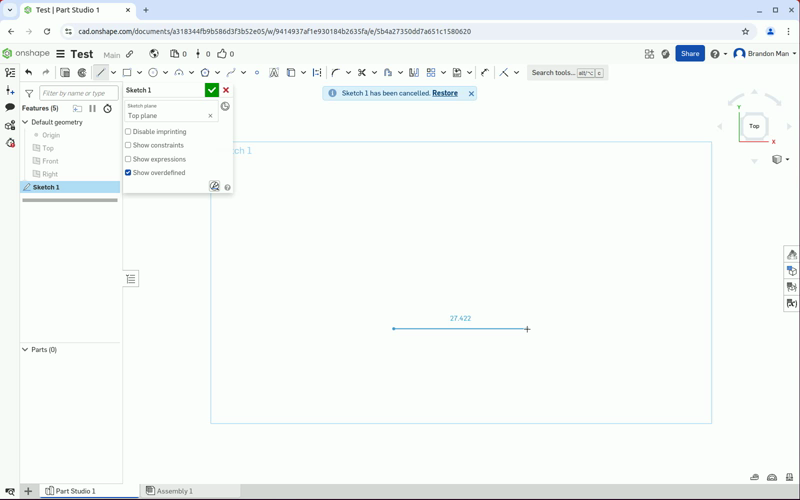
key_up(shift)
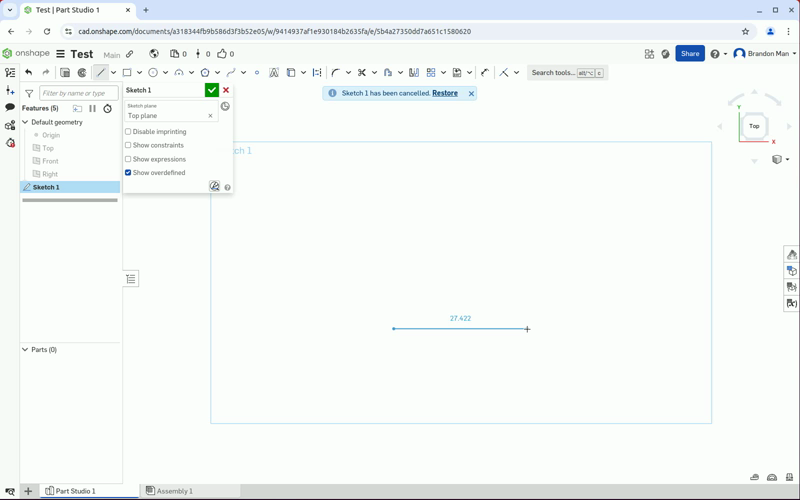
key_down(shift)
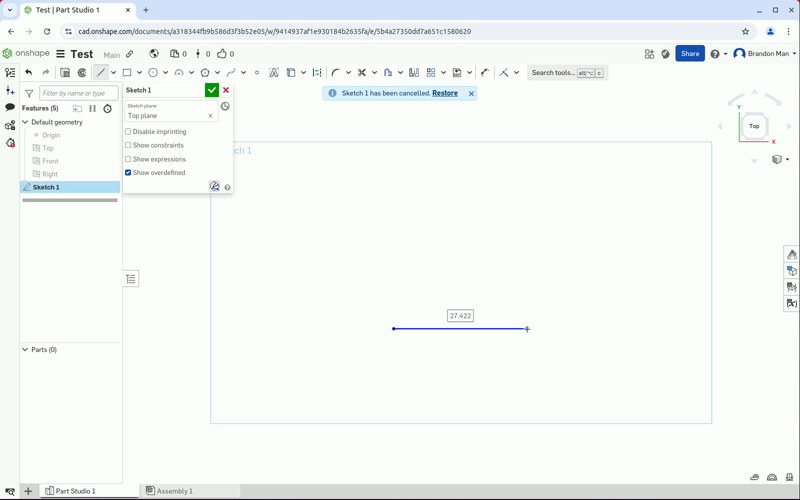
mouse_move(527, 237)
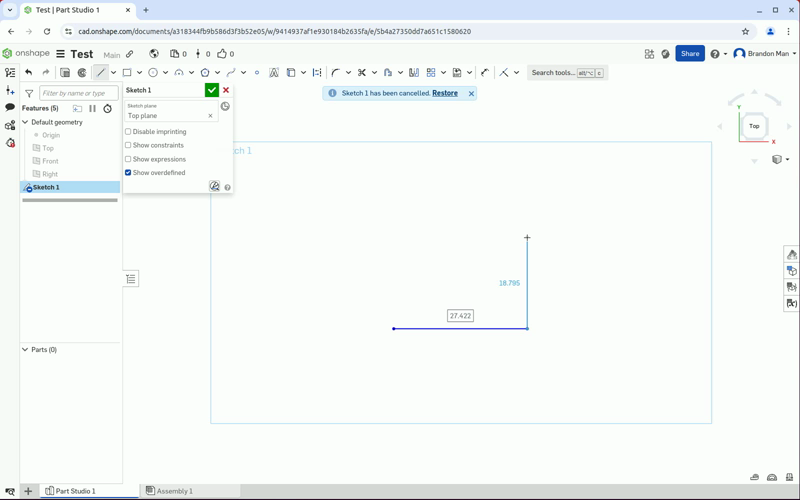
click(527, 237)
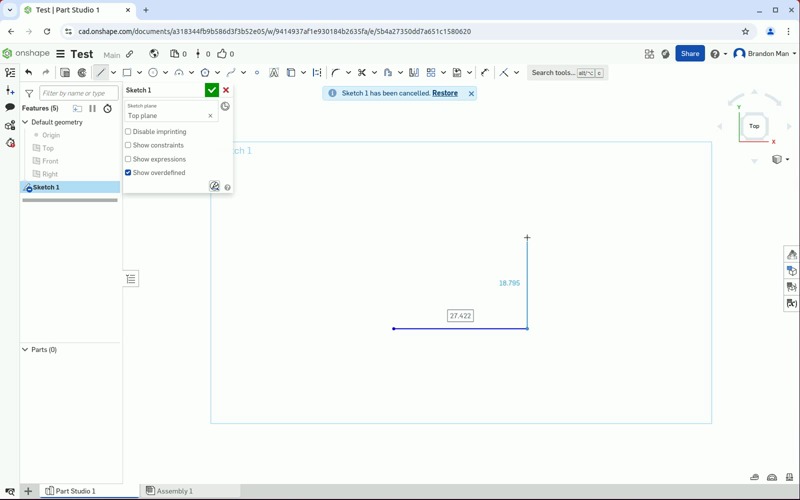
key_up(shift)
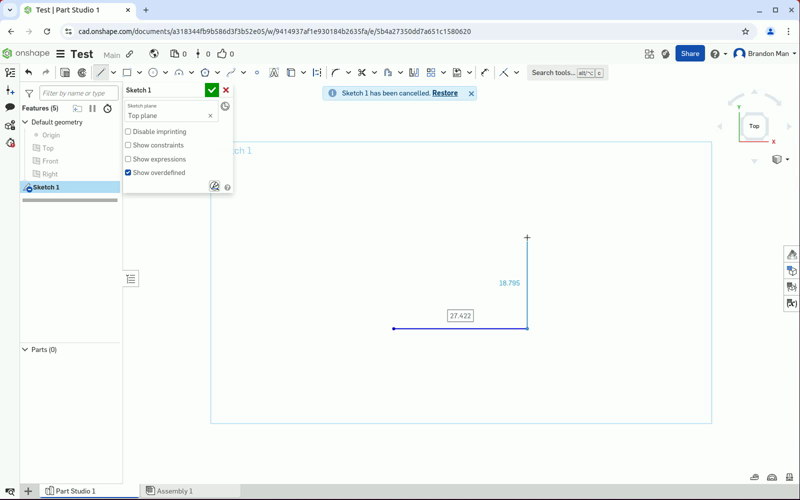
key_down(shift)
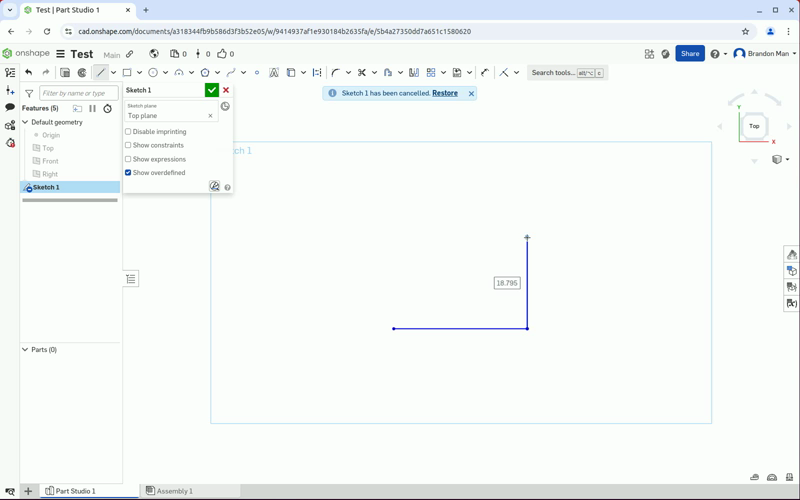
mouse_move(393, 237)
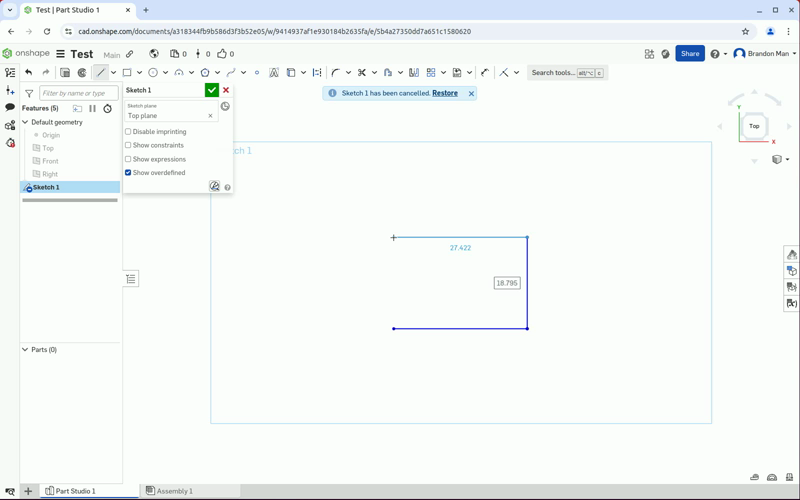
click(393, 237)
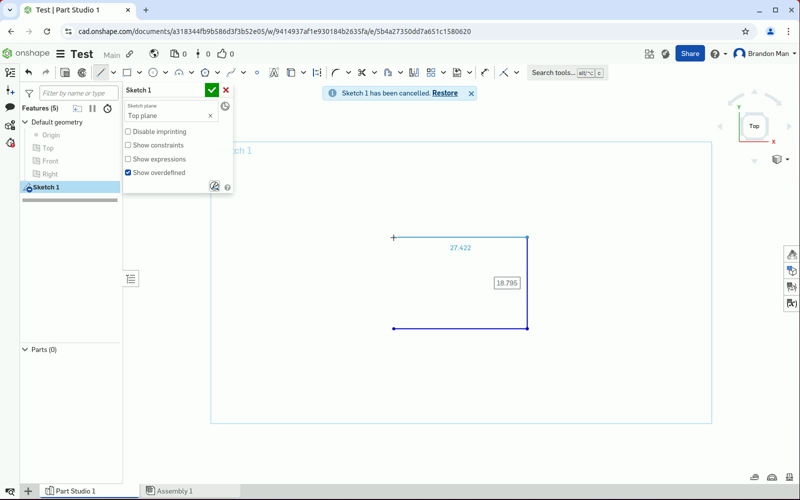
key_up(shift)
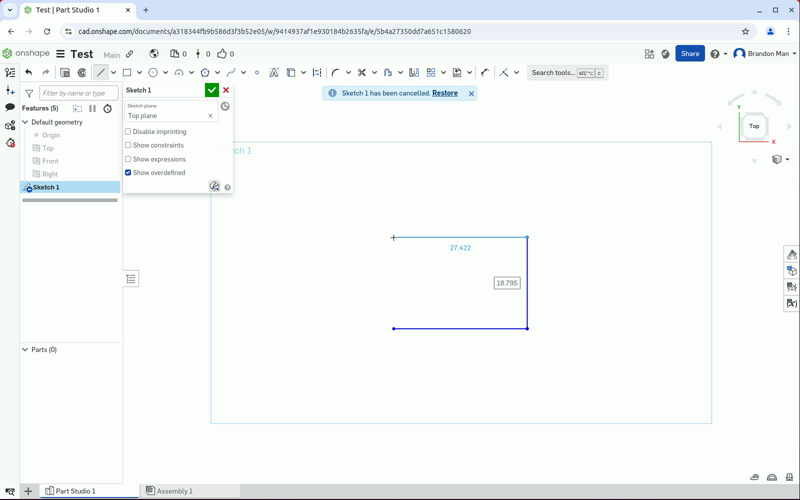
key_down(shift)
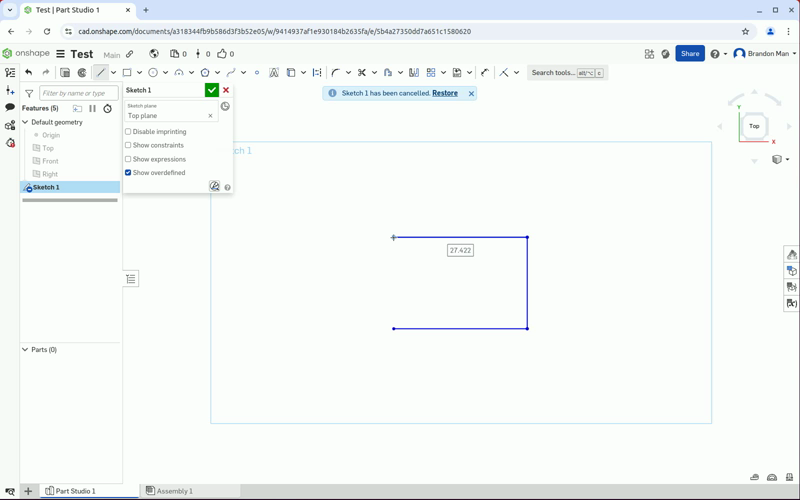
mouse_move(393, 328)
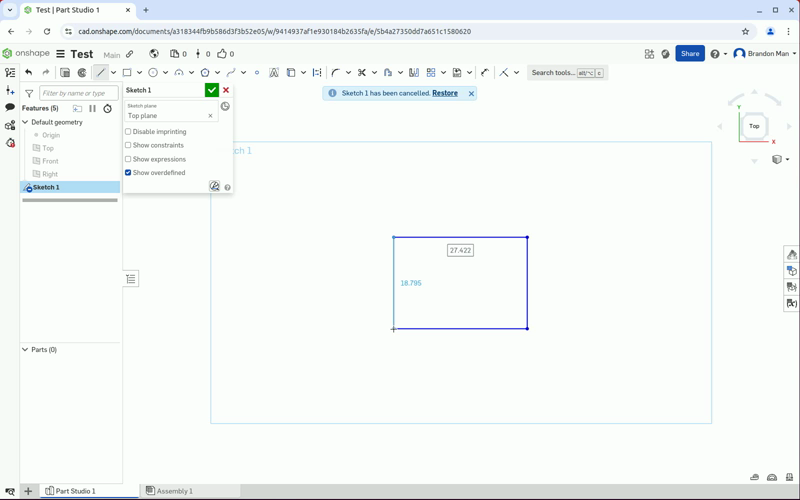
key_up(shift)
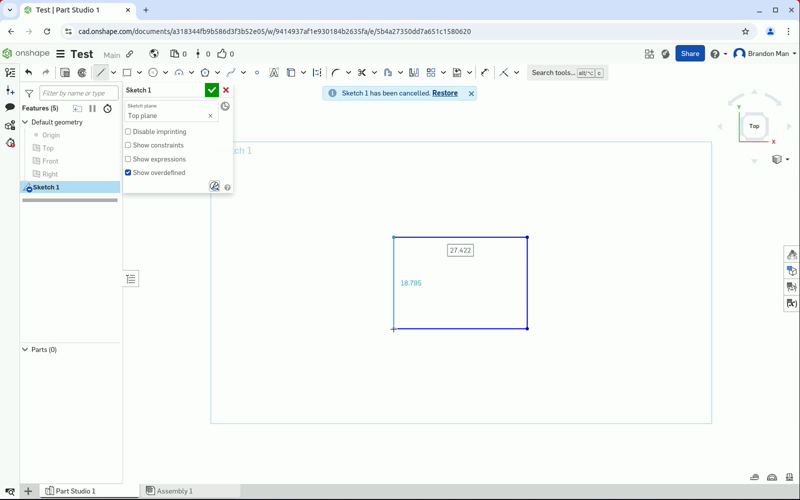
click(393, 328)
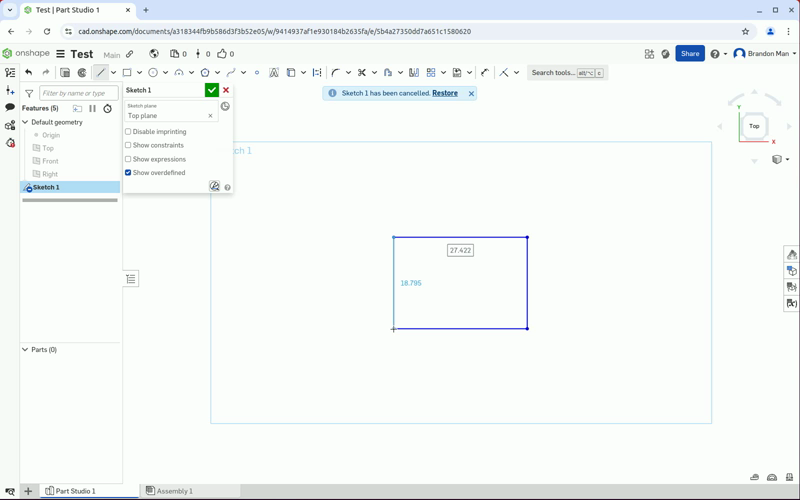
key(esc)
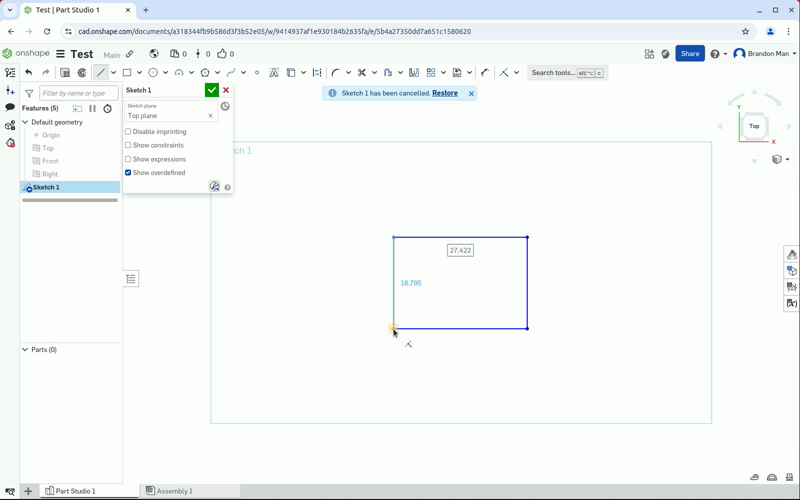
mouse_move(496, 317)
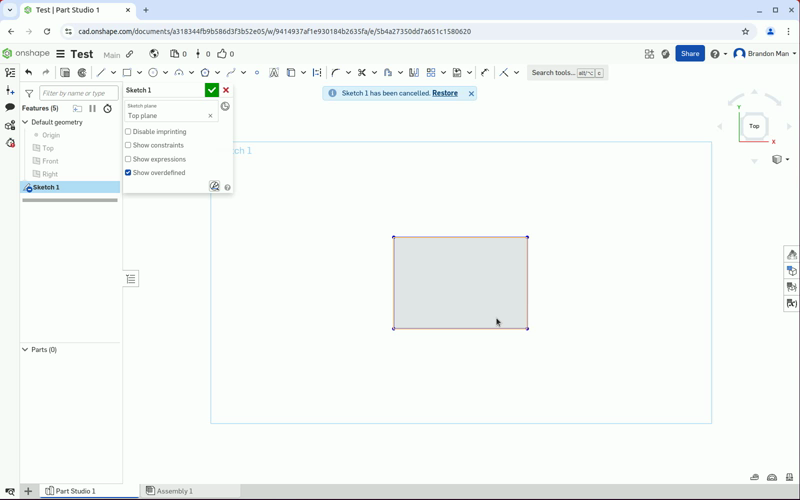
click(496, 317)
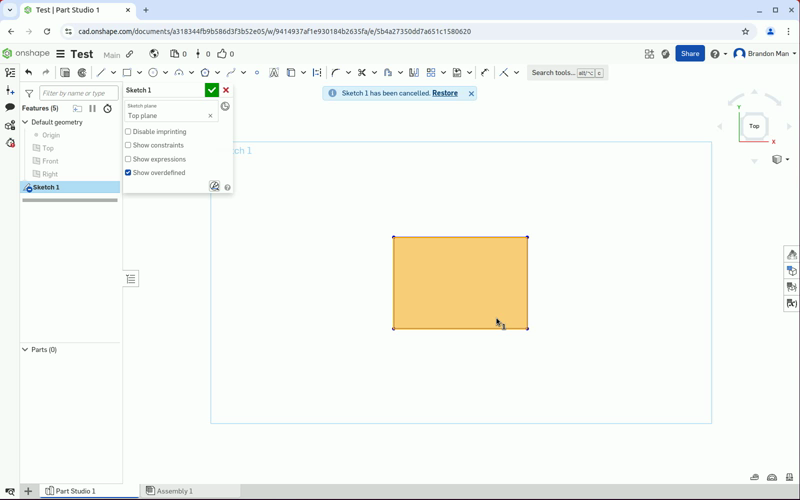
mouse_move(73, 352)
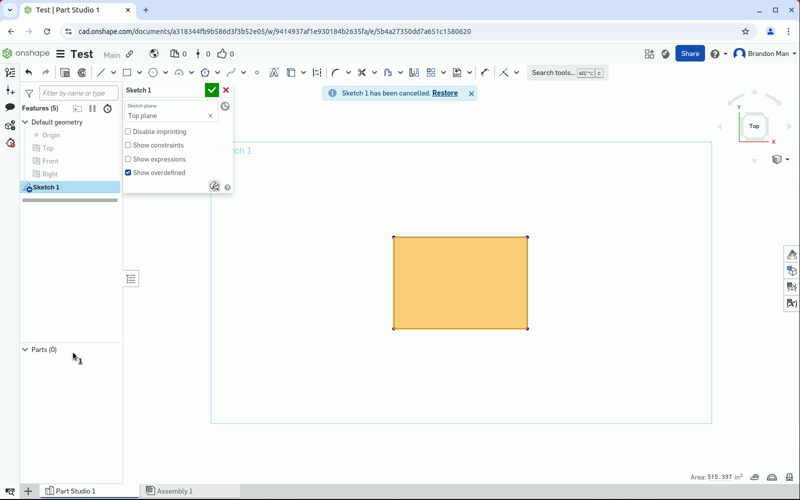
key(shift+y)
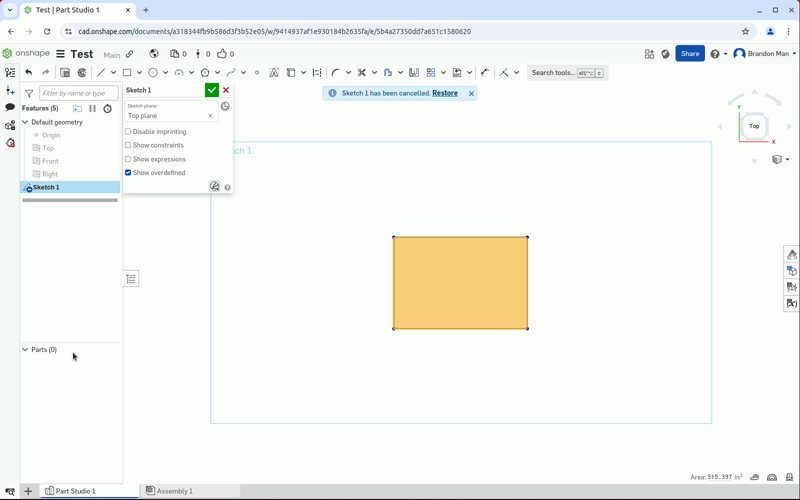
key(shift+e)
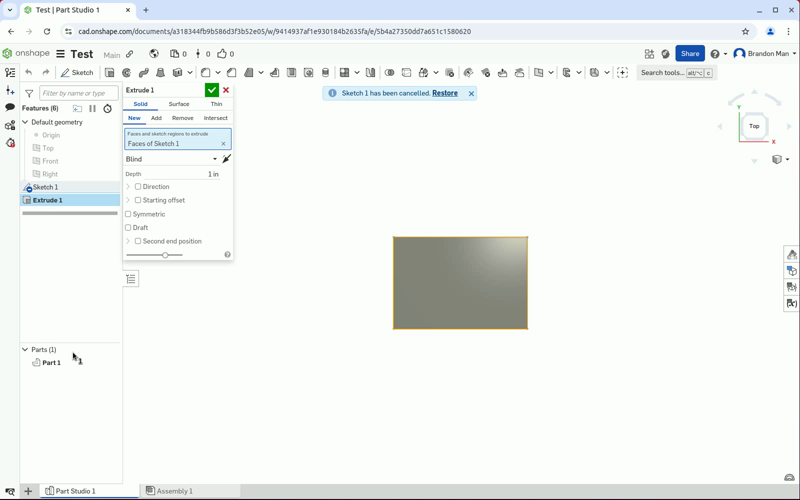
mouse_move(143, 106)
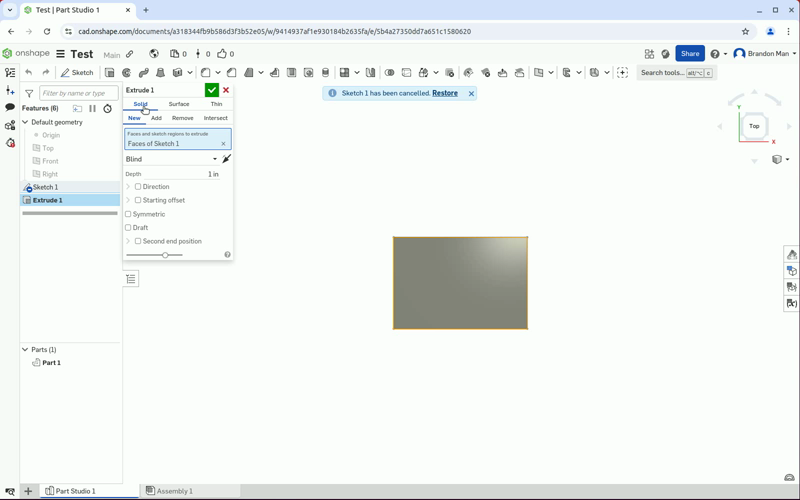
click(143, 106)
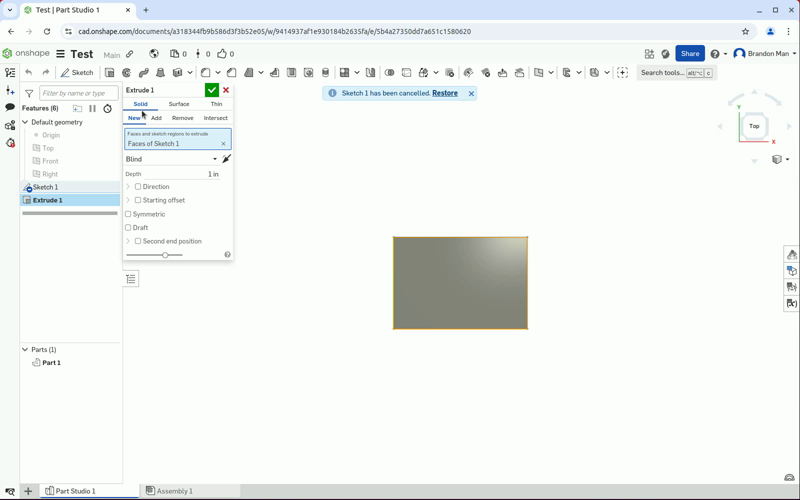
mouse_move(137, 120)
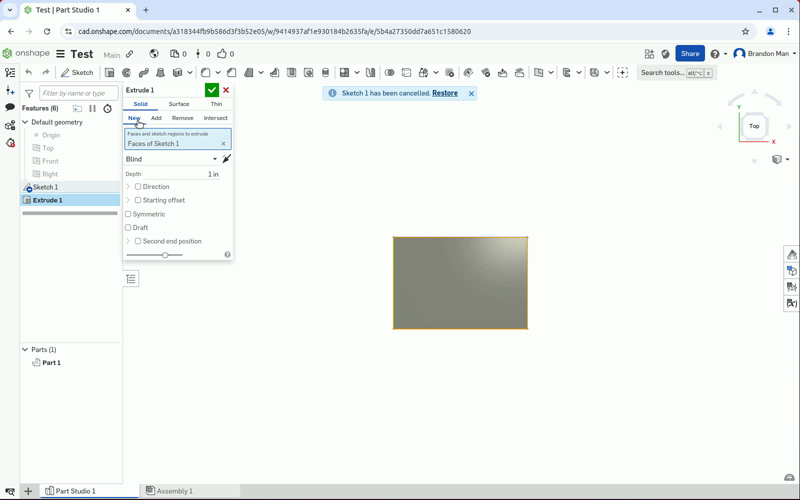
click(137, 120)
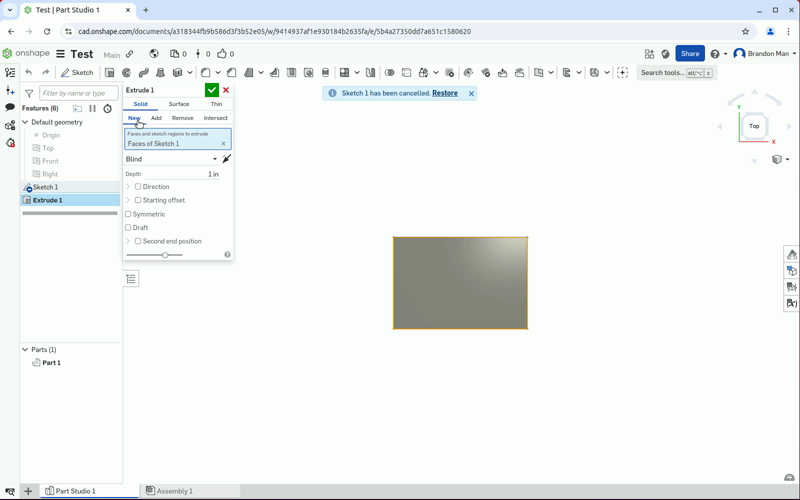
key(tab, 4)
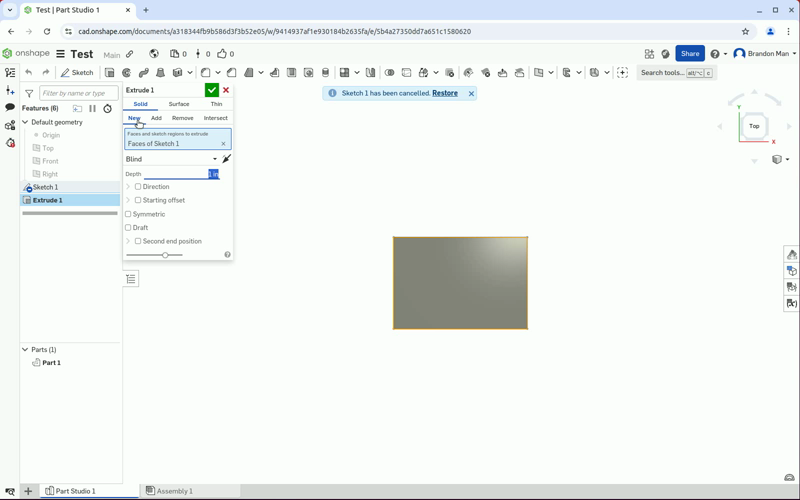
text(5.777)
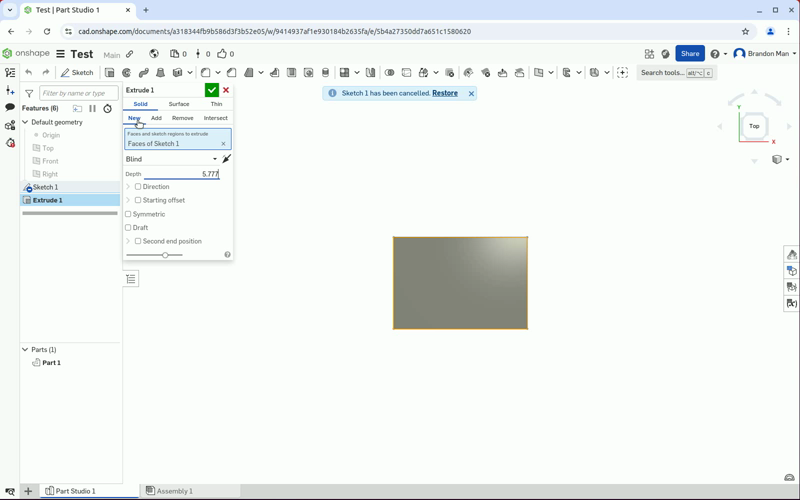
key(enter)
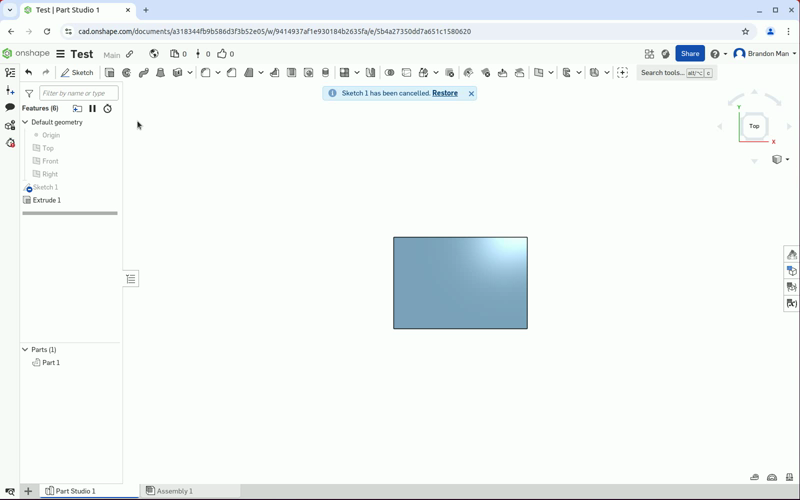
key(shift+h)
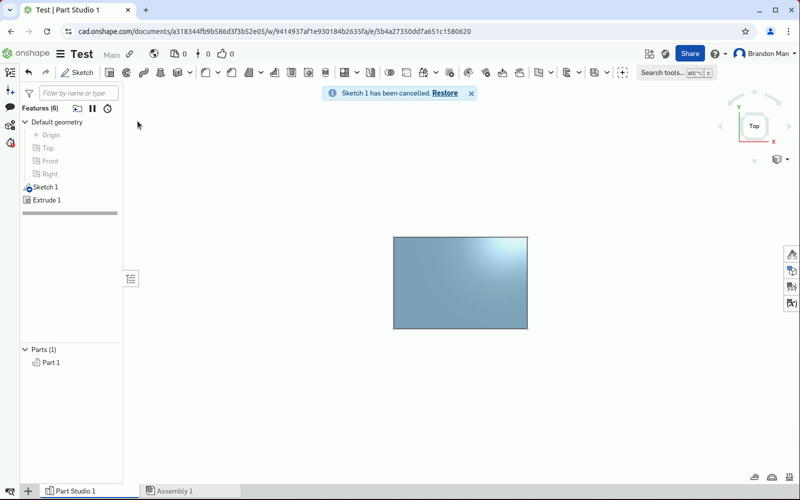
key(shift+h)
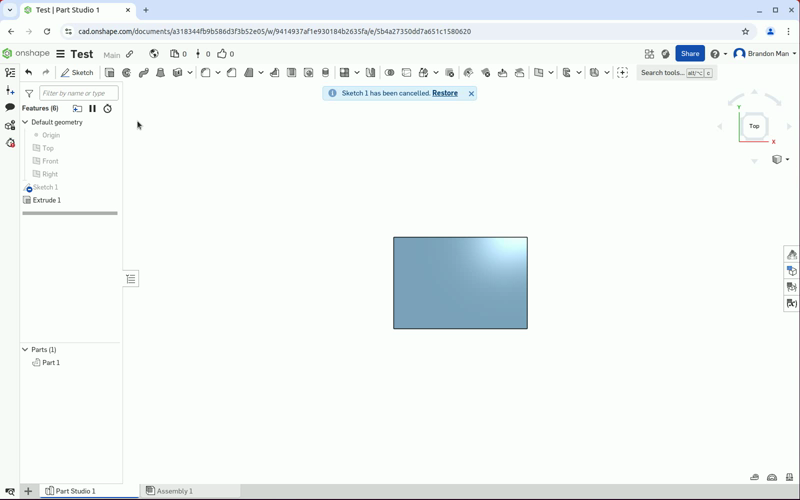
mouse_move(73, 189)
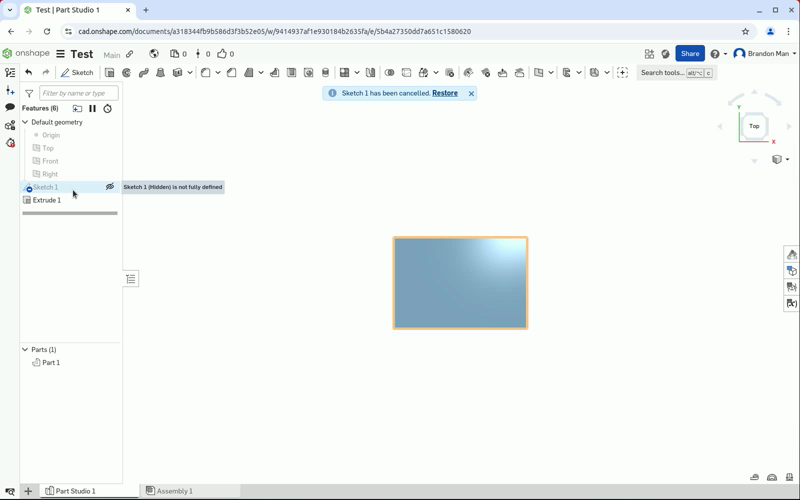
click(73, 189)
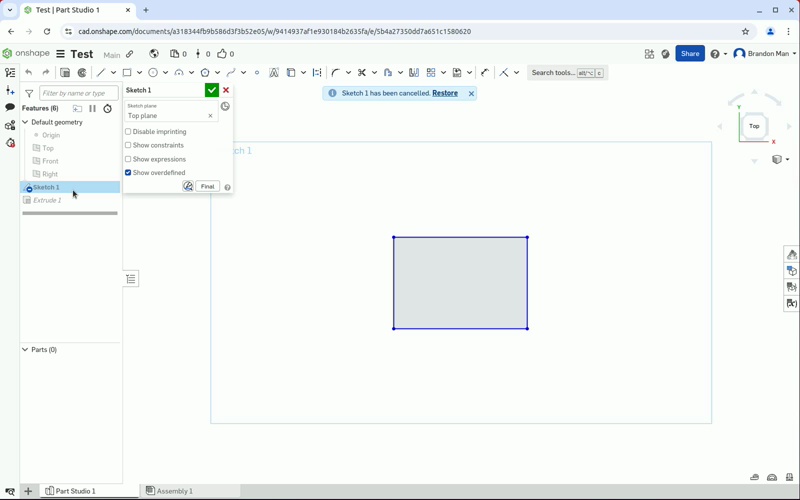
mouse_move(229, 92)
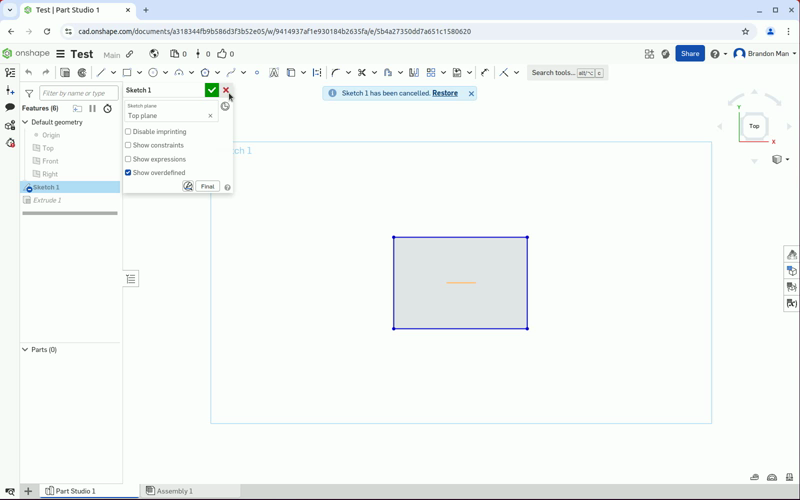
click(229, 92)
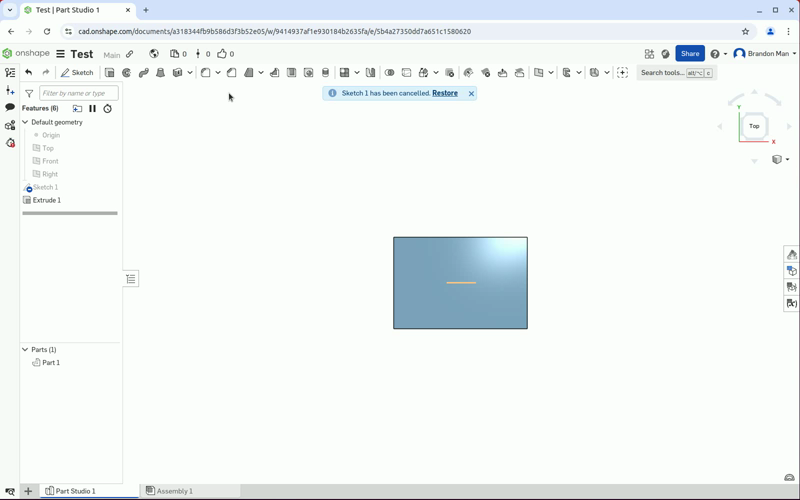
mouse_move(541, 75)
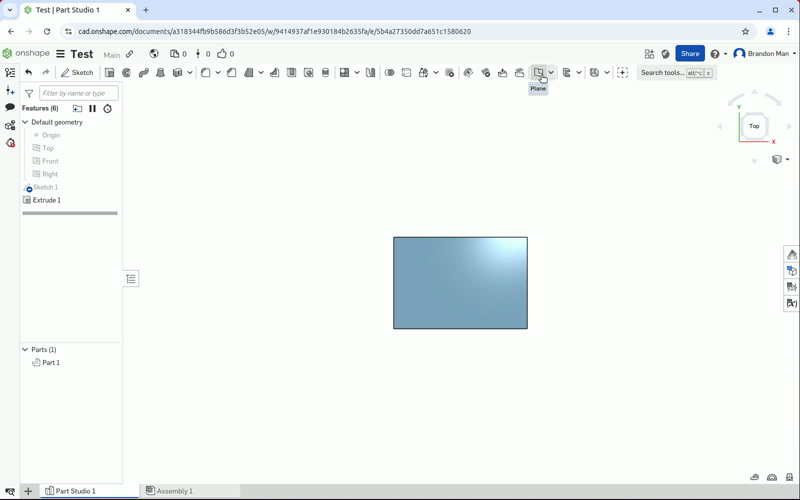
click(541, 75)
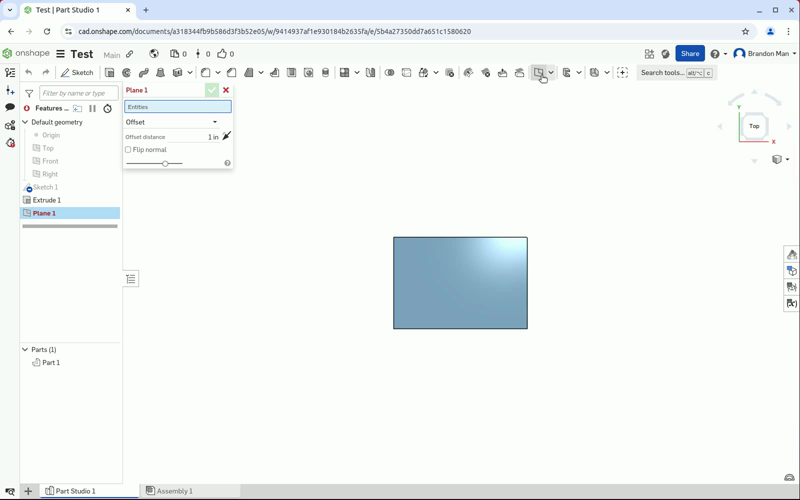
mouse_move(73, 150)
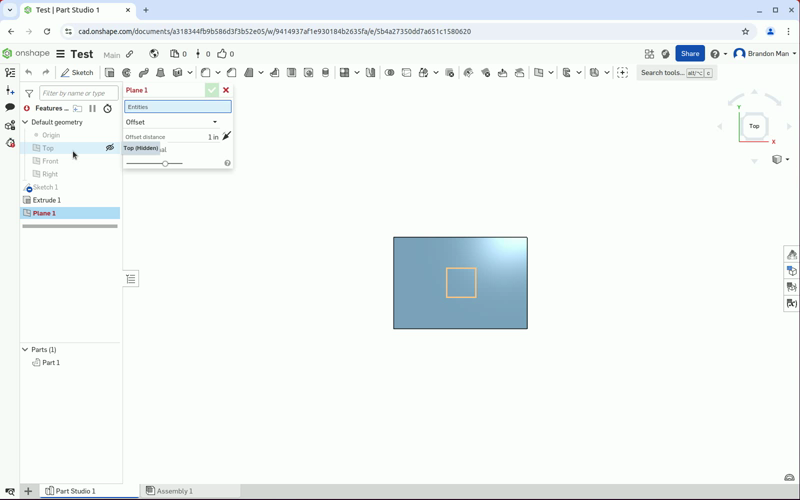
click(73, 150)
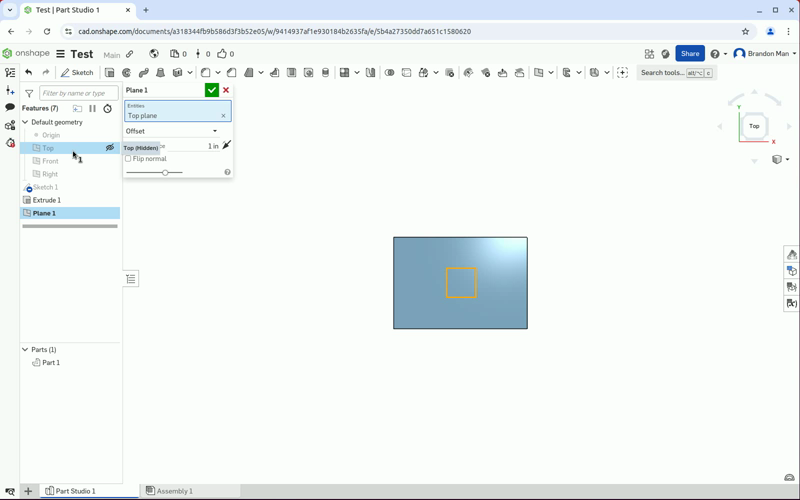
key(tab, 2)
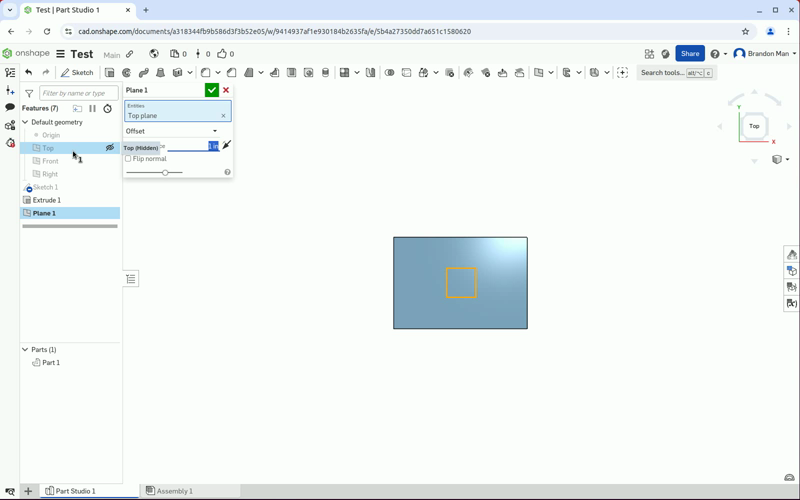
text(5.792)
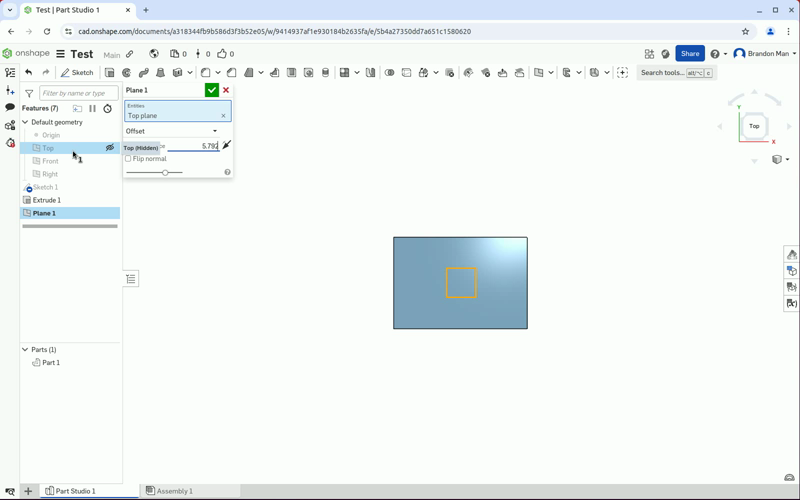
key(enter, 2)
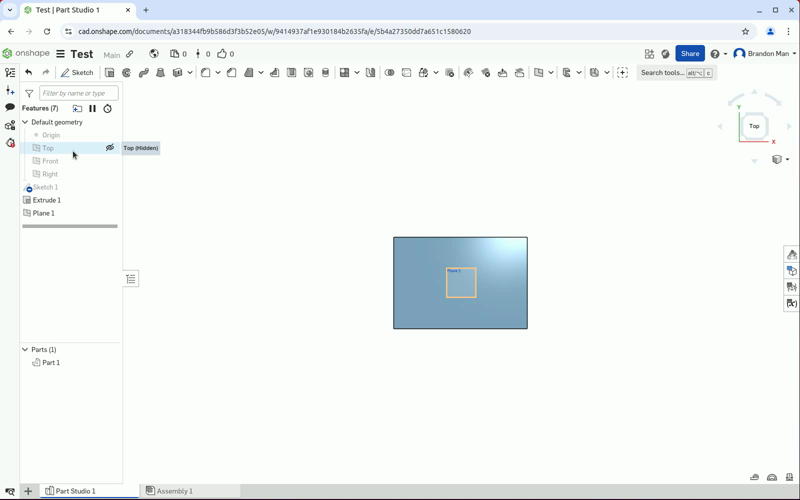
key(shift+s)
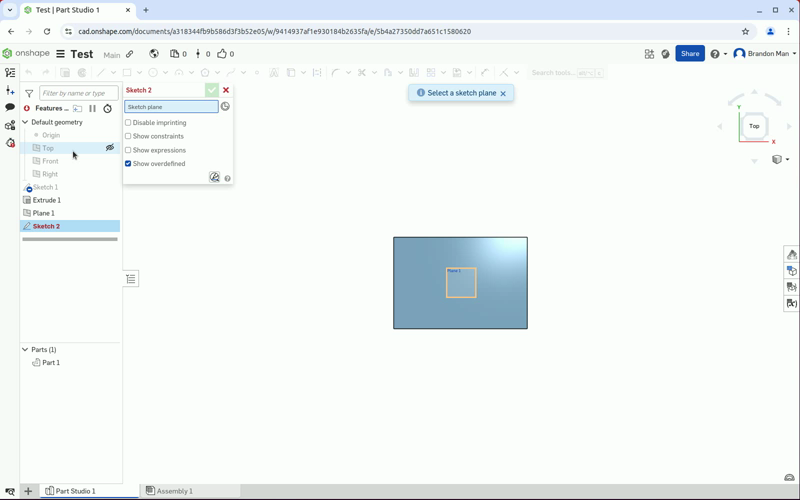
mouse_move(73, 215)
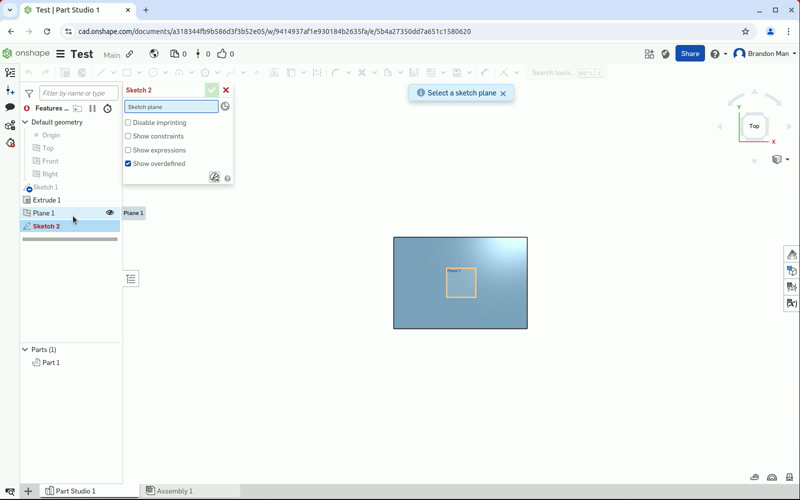
click(73, 215)
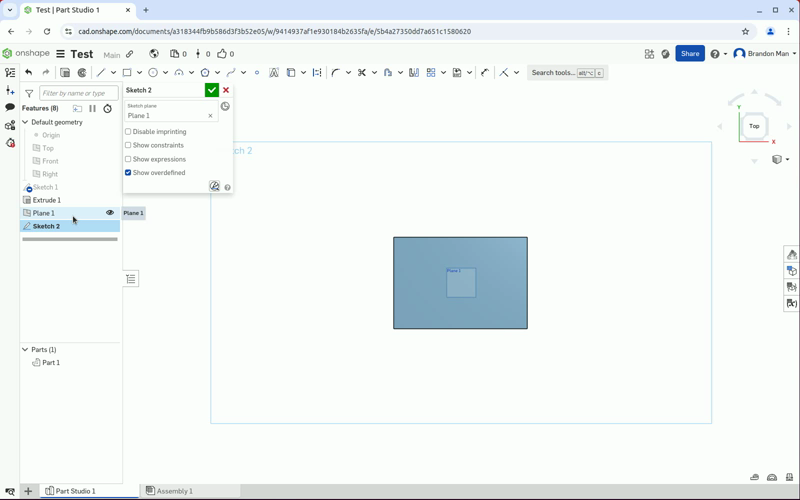
mouse_move(73, 352)
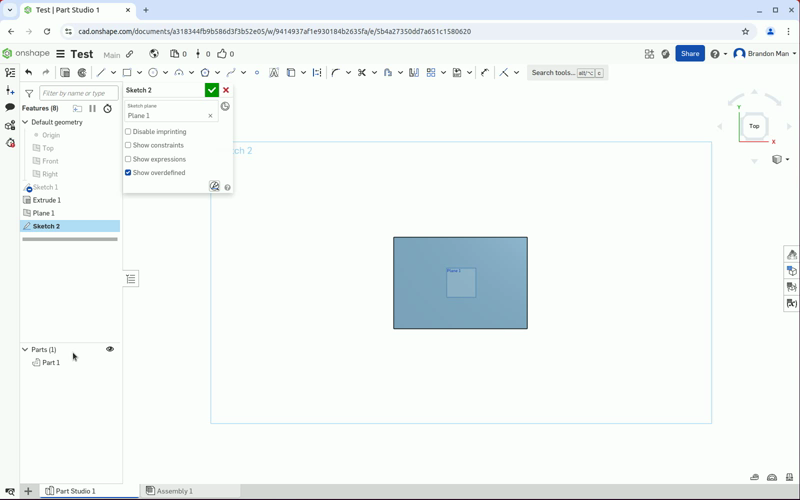
key(y)
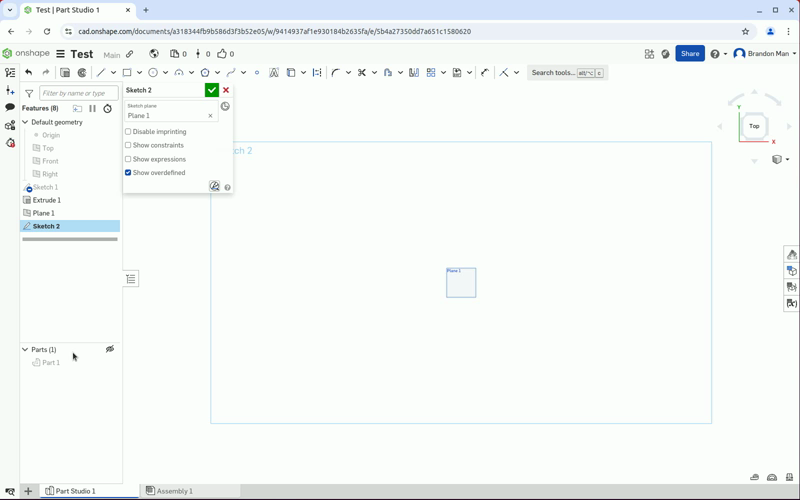
key(l)
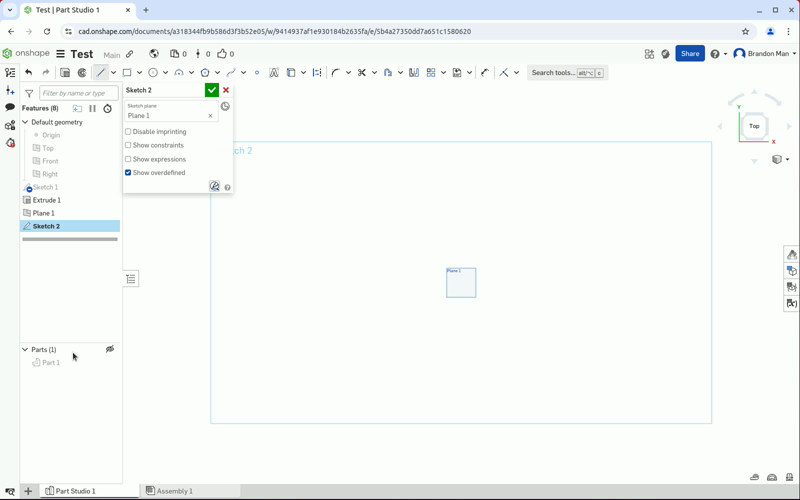
key_down(shift)
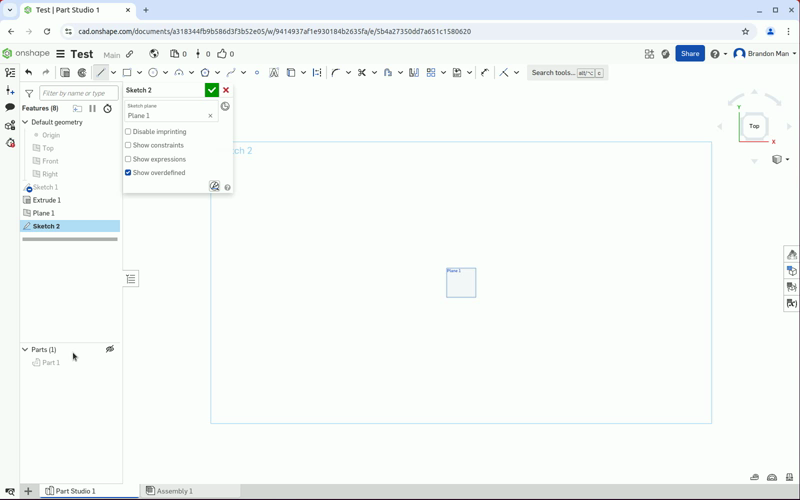
mouse_move(443, 328)
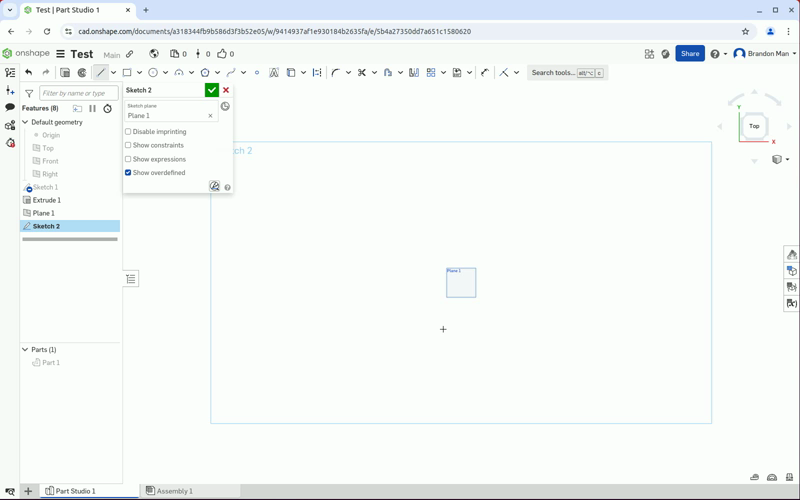
click(443, 328)
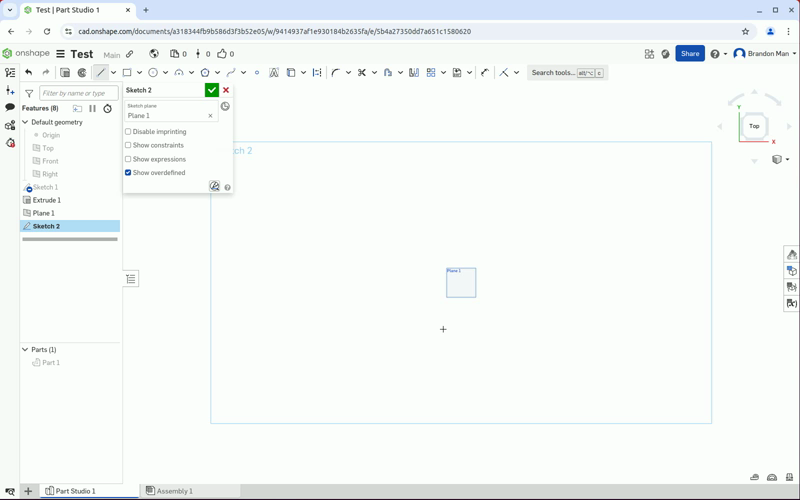
key_up(shift)
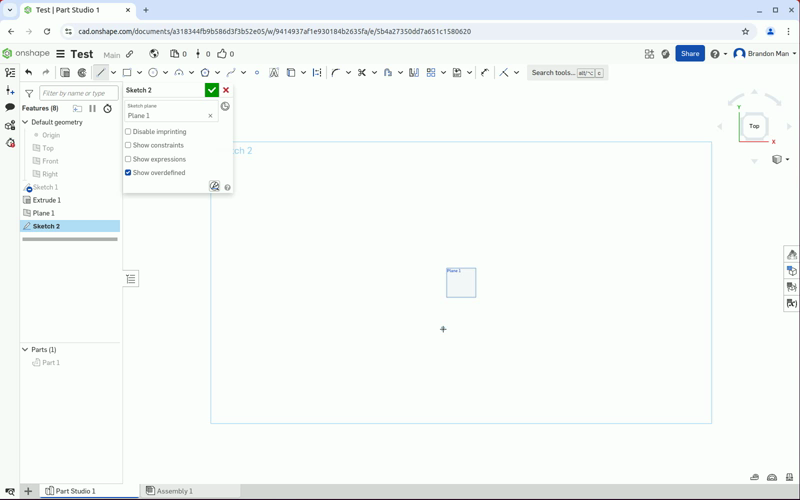
key_down(shift)
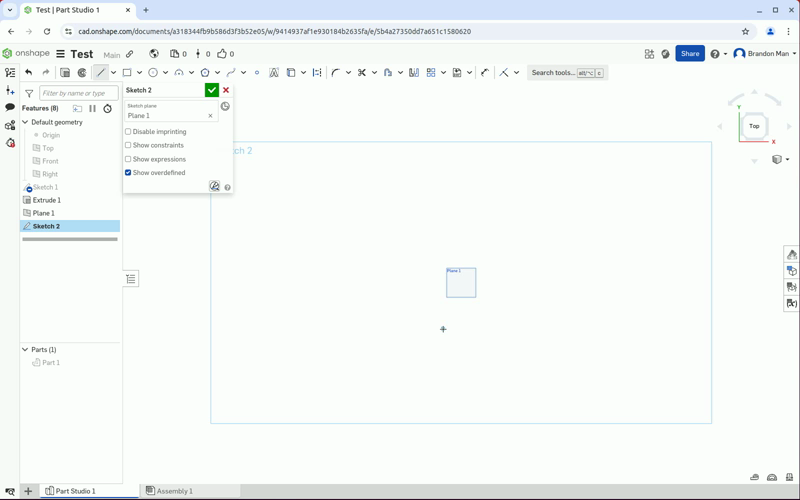
mouse_move(473, 328)
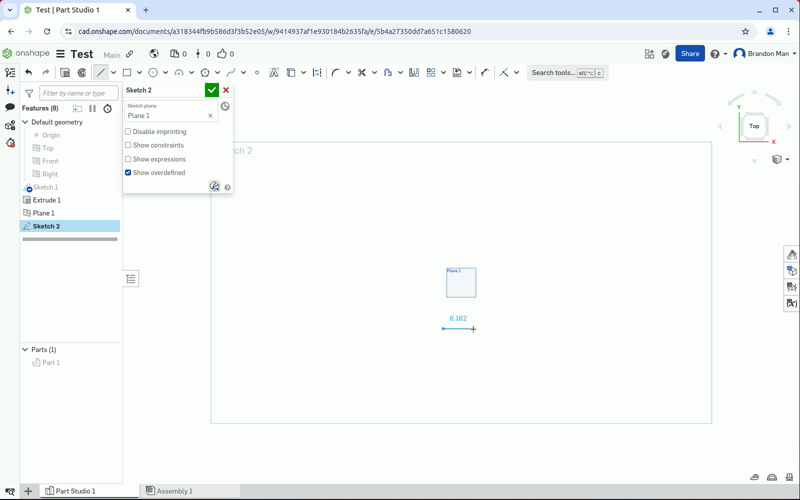
mouse_move(461, 328)
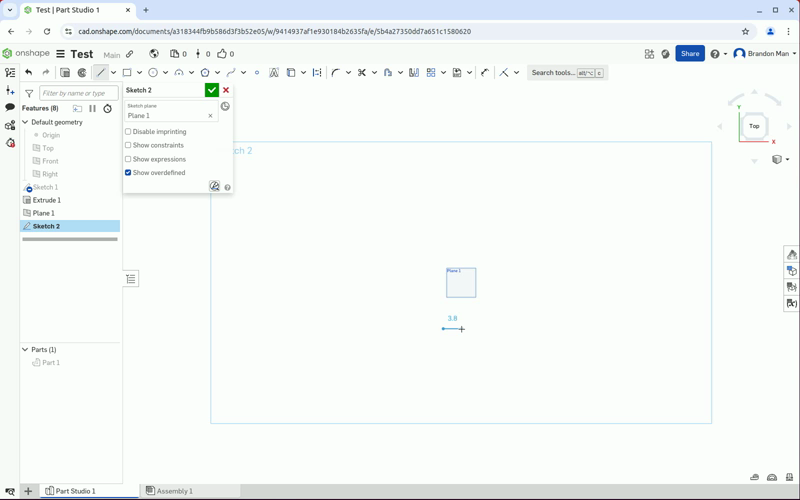
click(461, 328)
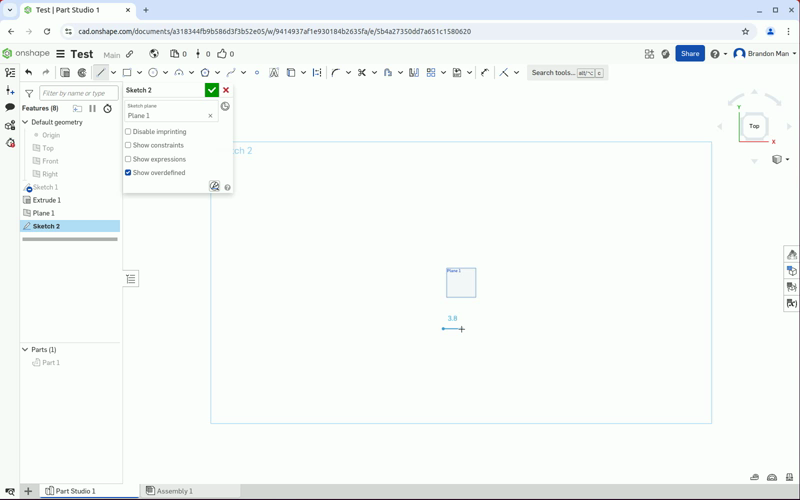
key_up(shift)
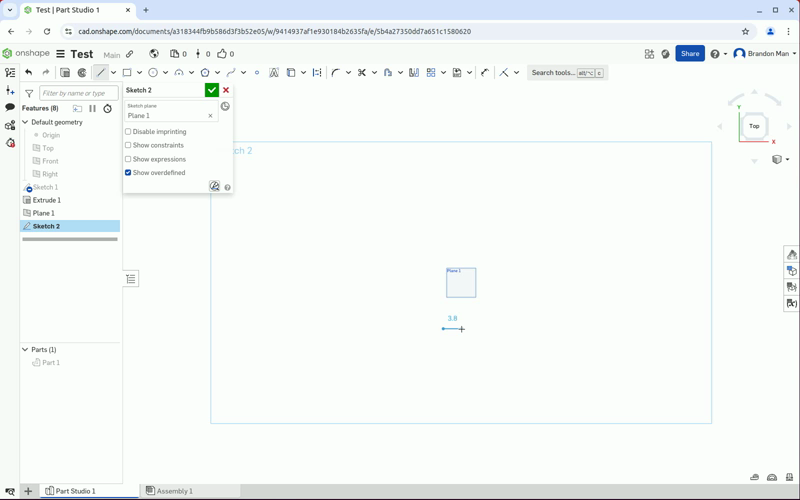
key(esc)
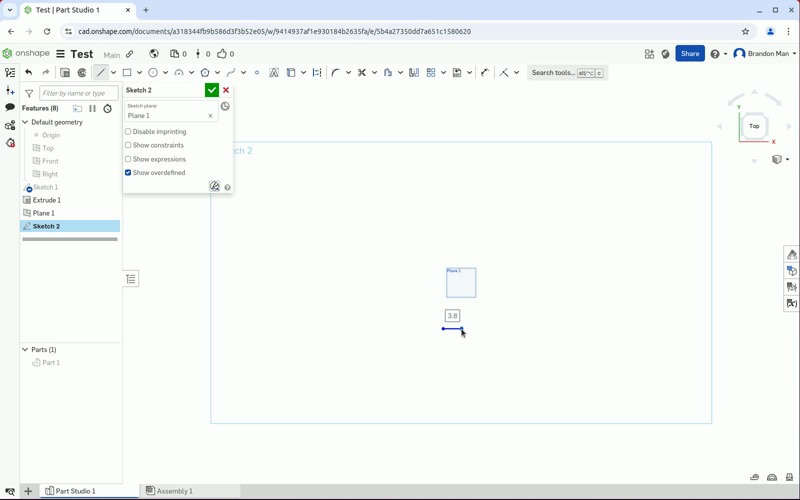
key(a)
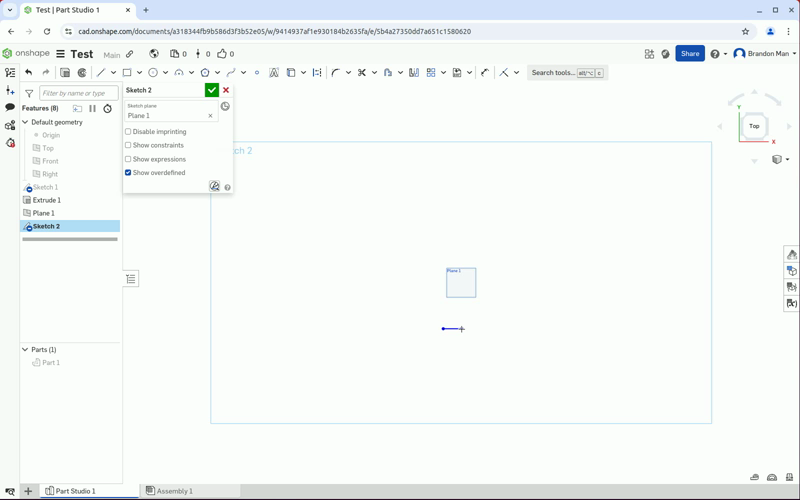
mouse_move(461, 328)
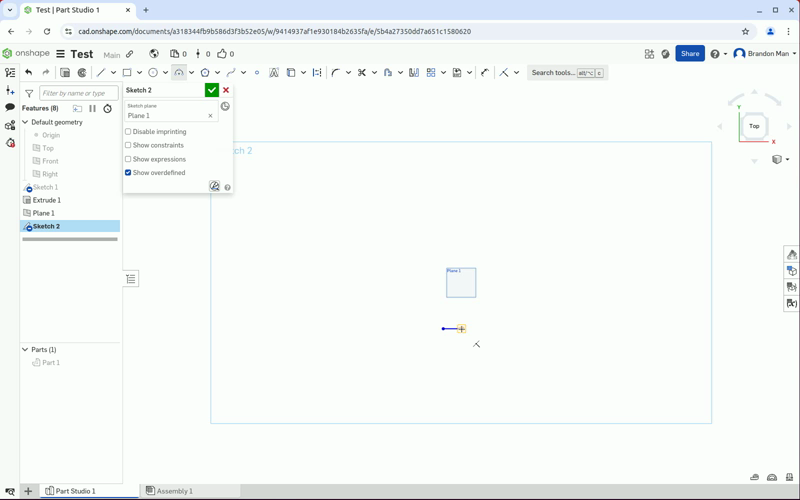
click(461, 328)
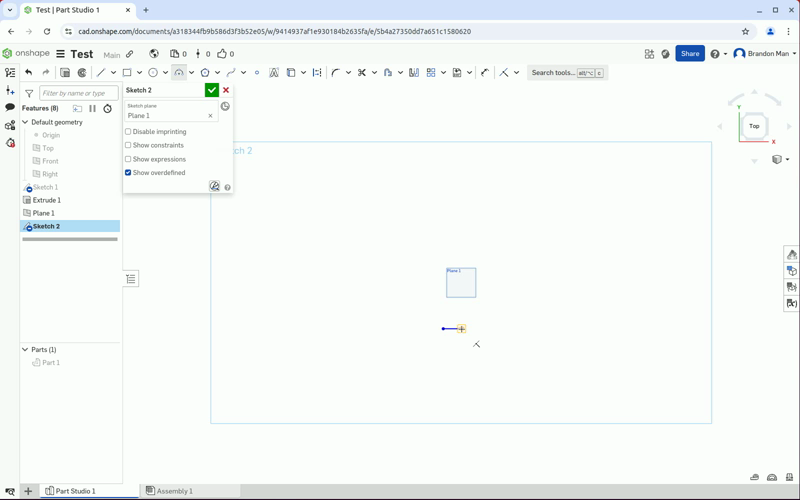
key_down(shift)
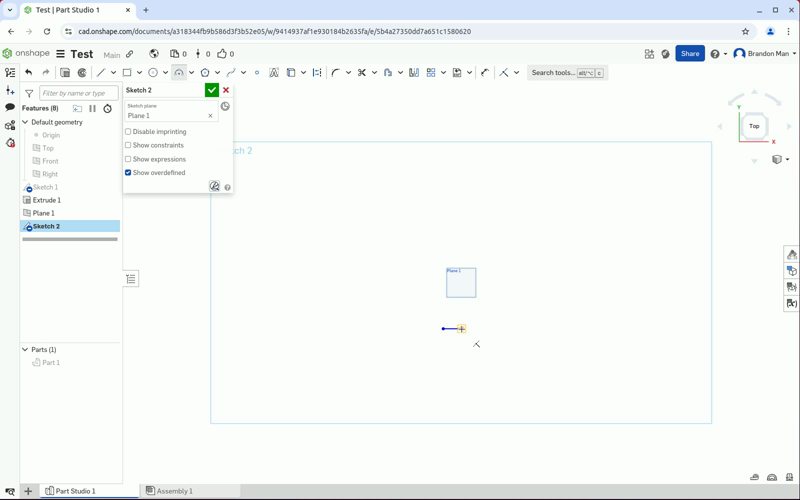
mouse_move(461, 237)
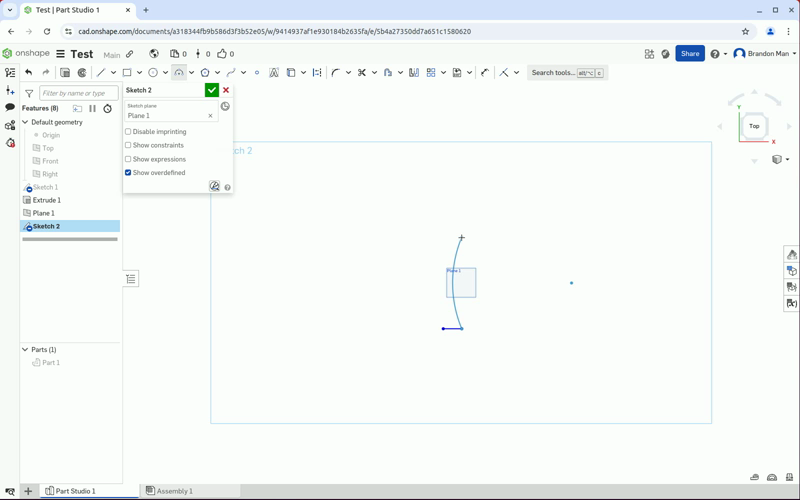
click(461, 237)
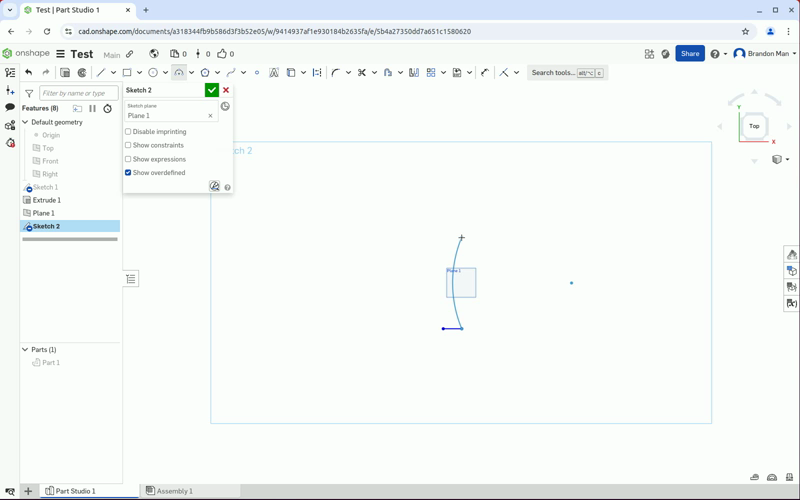
mouse_move(440, 282)
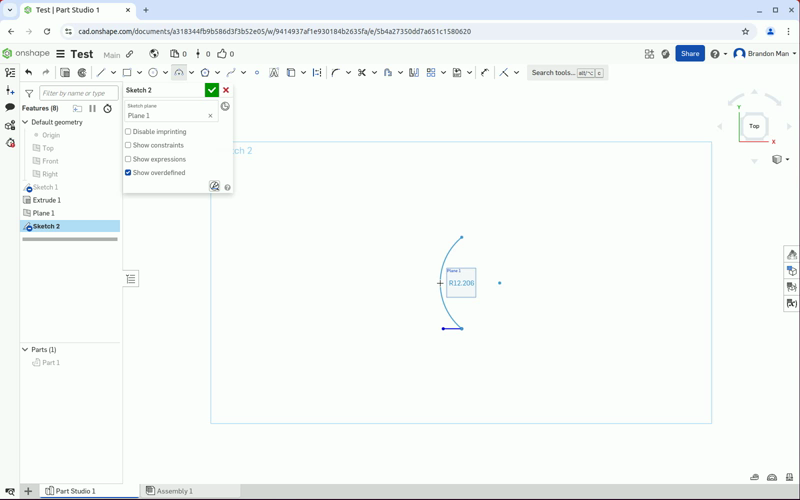
click(440, 282)
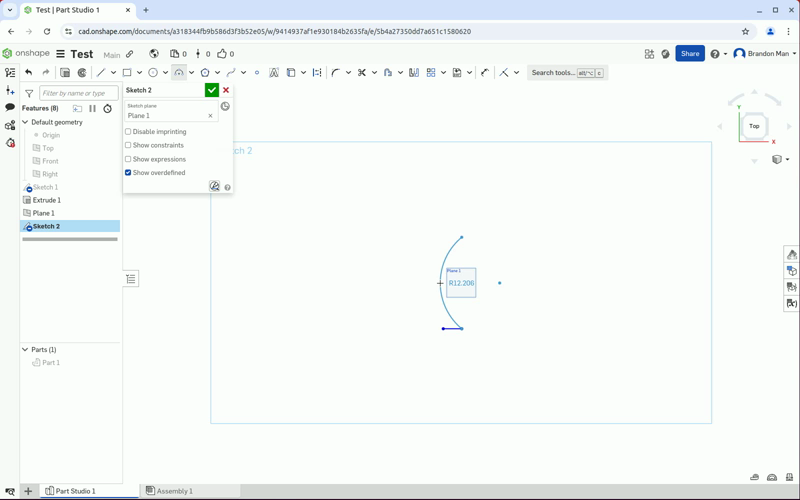
key_up(shift)
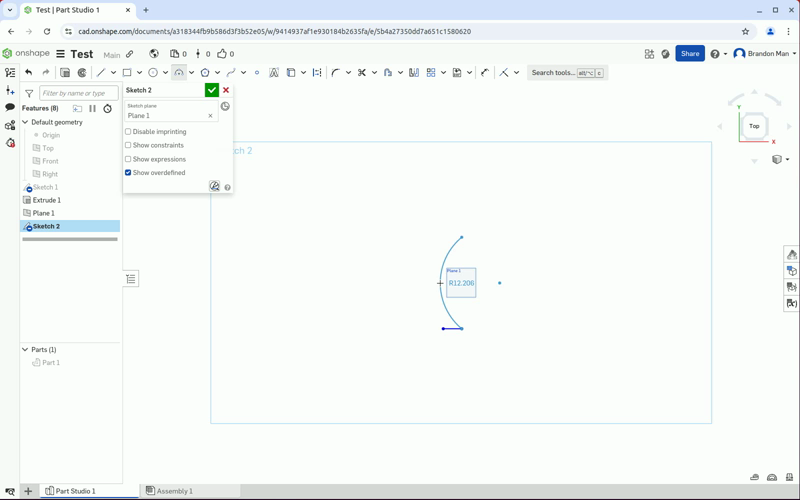
key(esc)
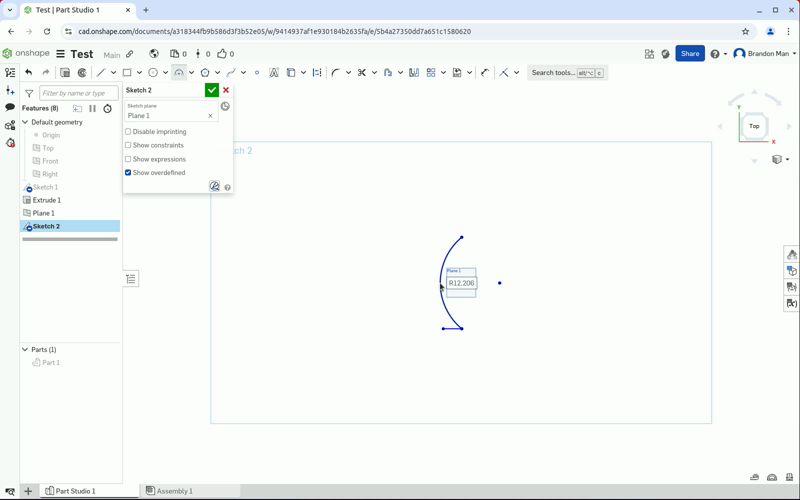
key(l)
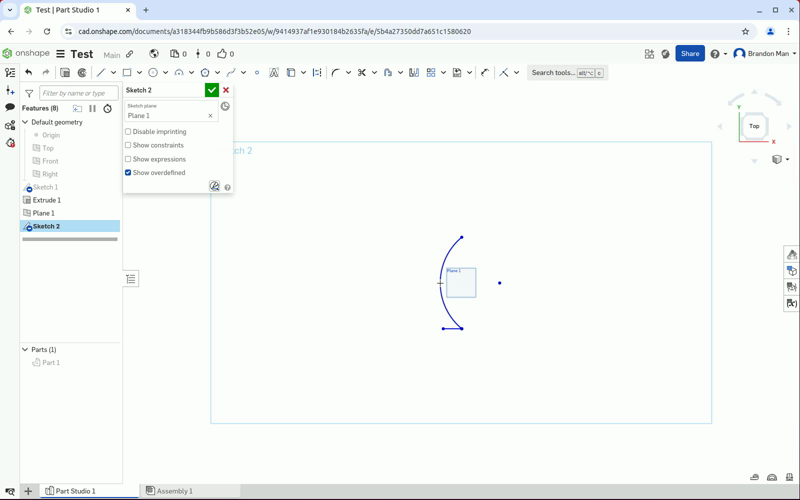
mouse_move(461, 237)
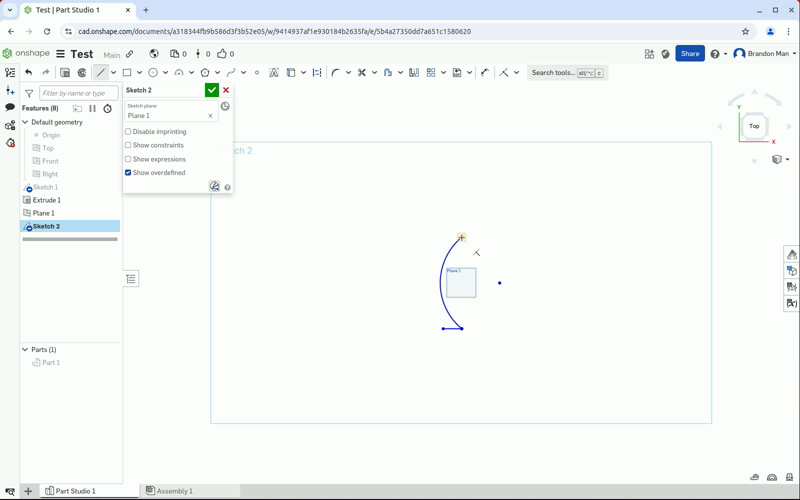
click(461, 237)
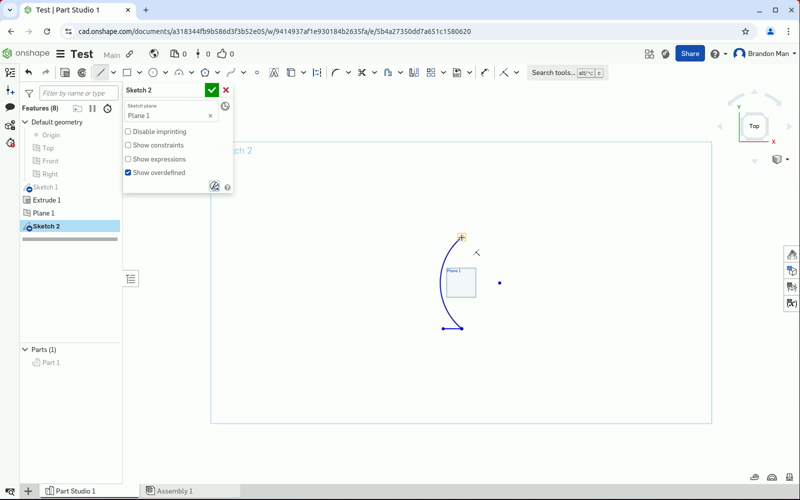
key_down(shift)
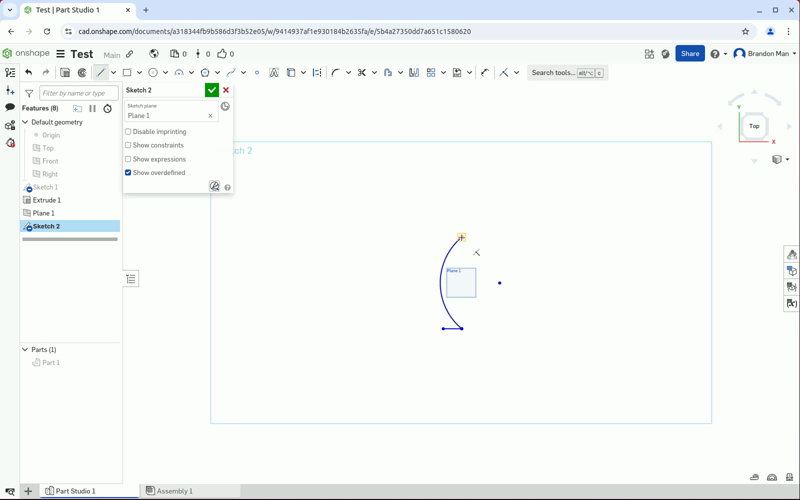
mouse_move(491, 237)
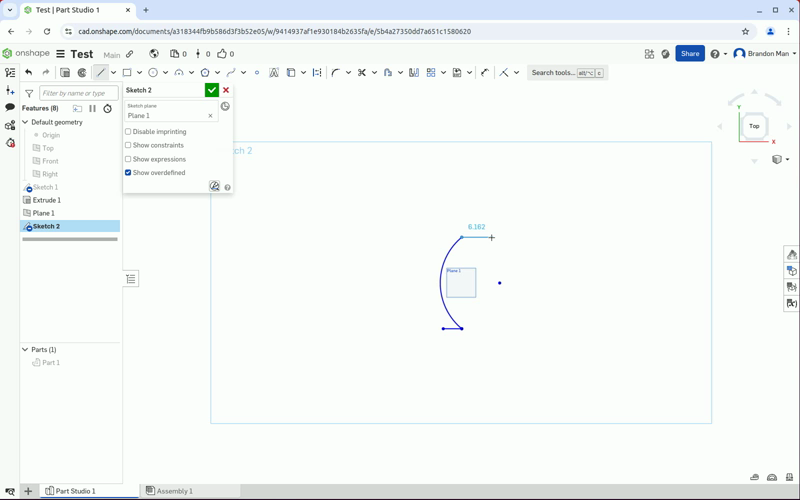
mouse_move(443, 237)
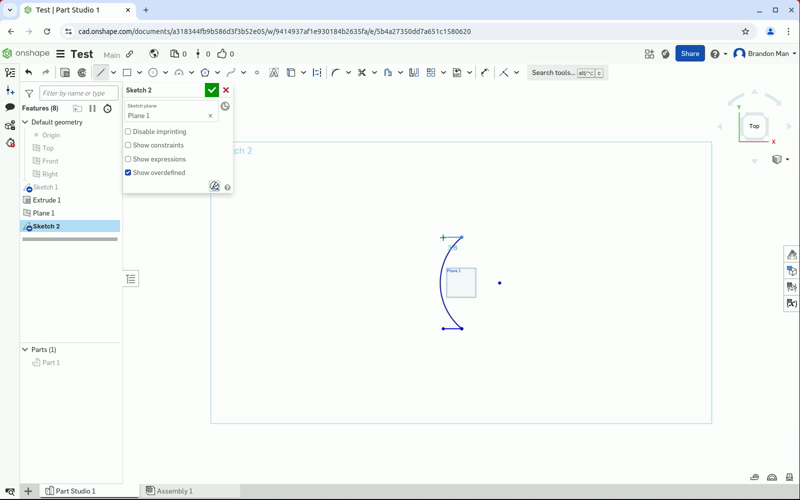
click(443, 237)
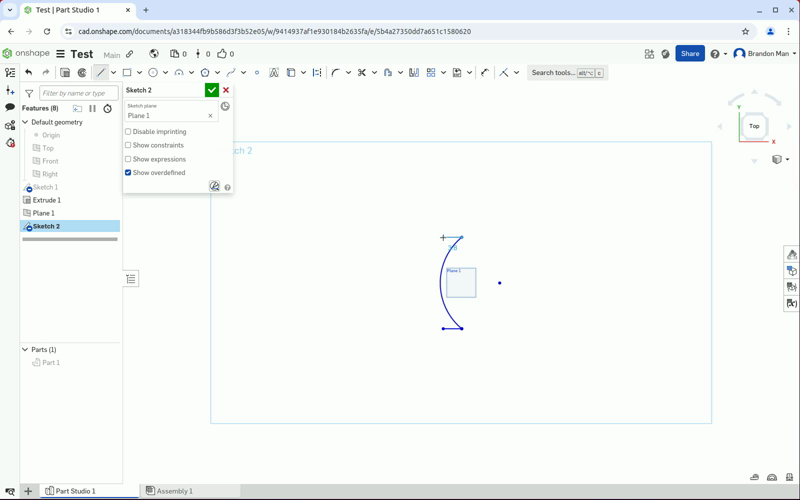
key_up(shift)
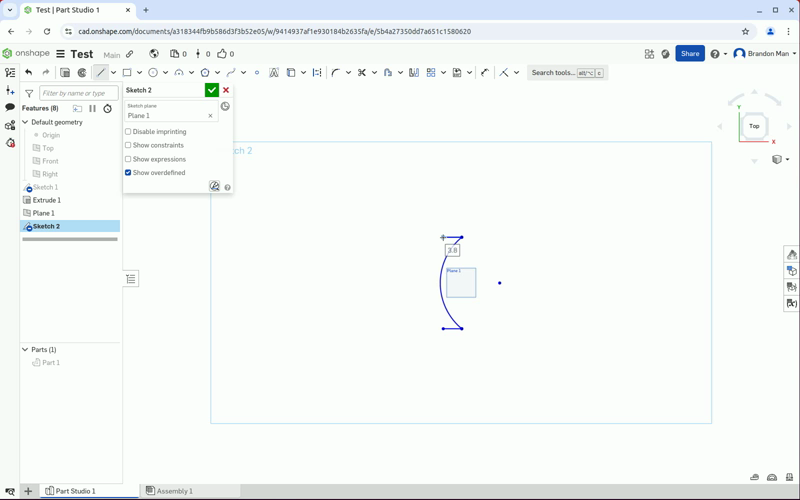
key(esc)
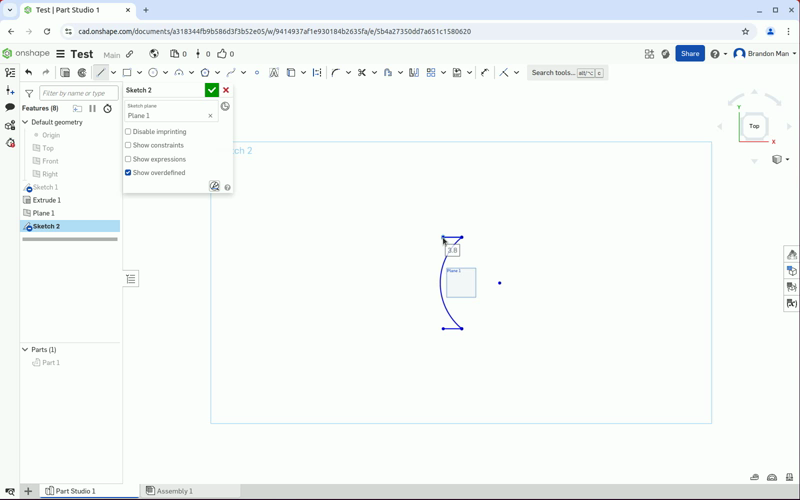
key(a)
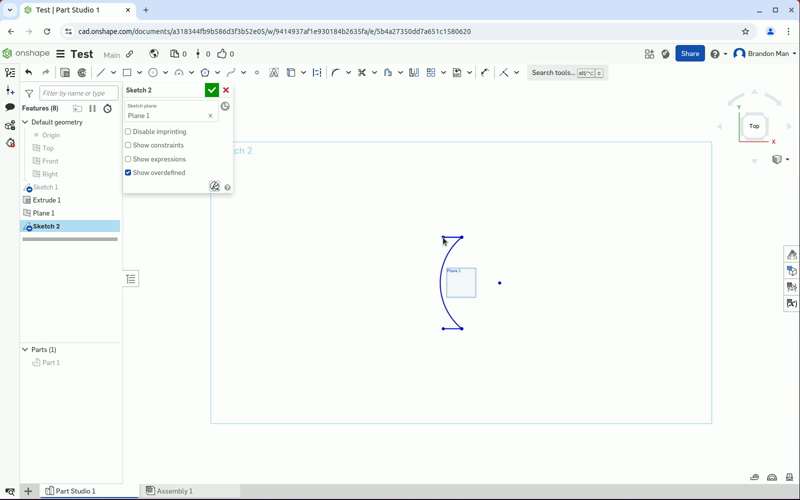
mouse_move(443, 237)
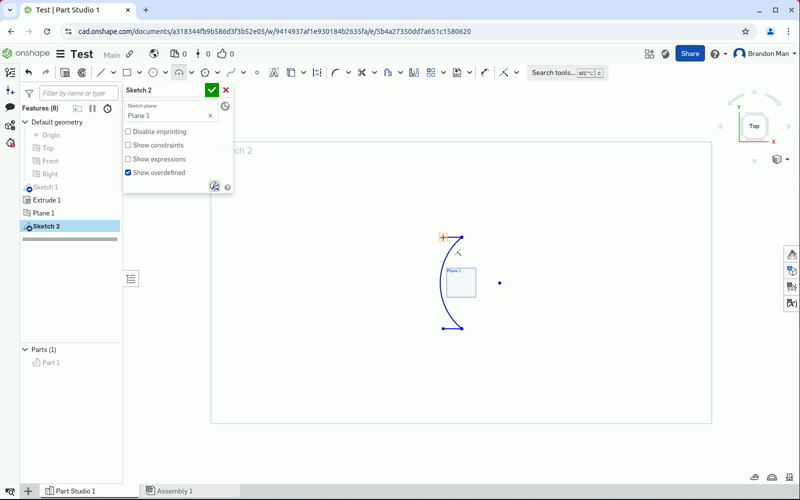
click(443, 237)
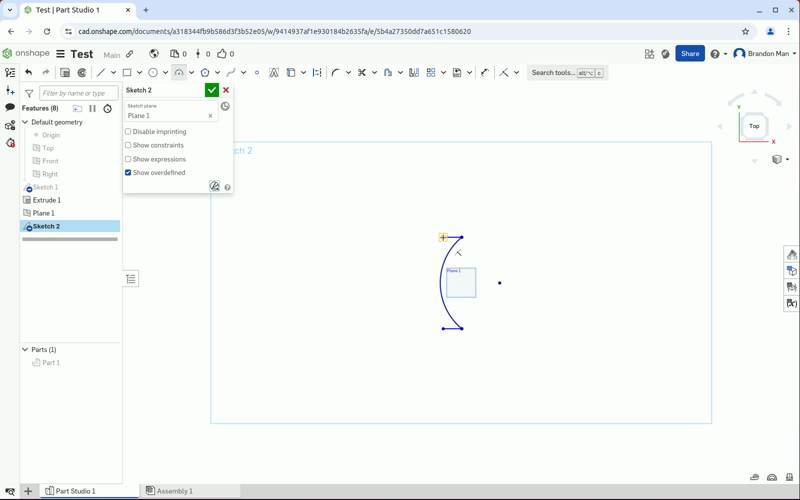
mouse_move(443, 328)
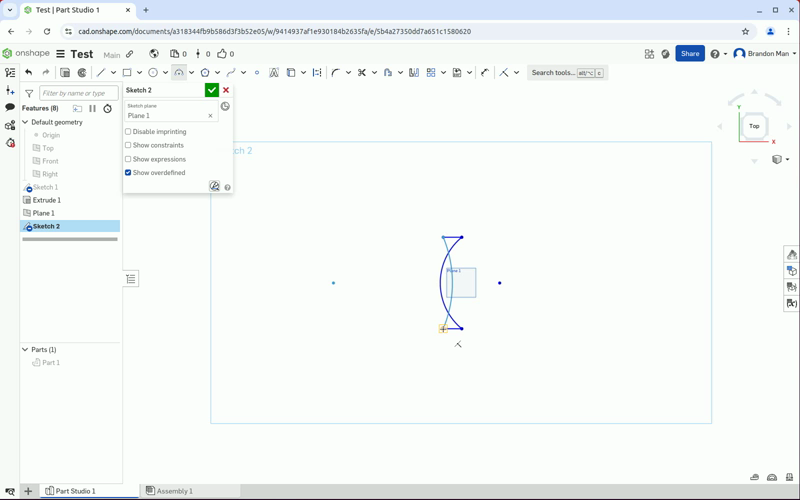
click(443, 328)
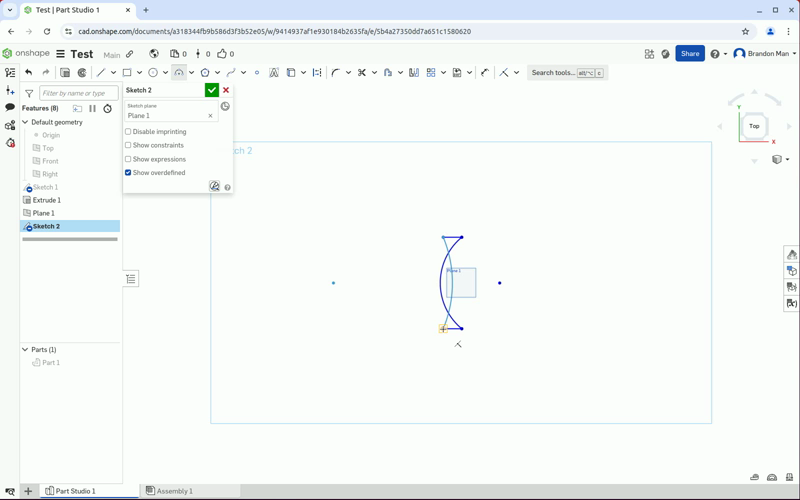
key_down(shift)
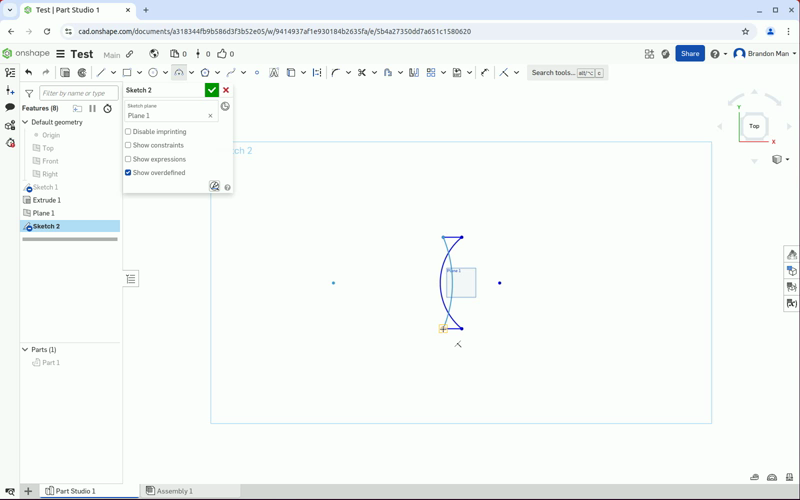
mouse_move(427, 282)
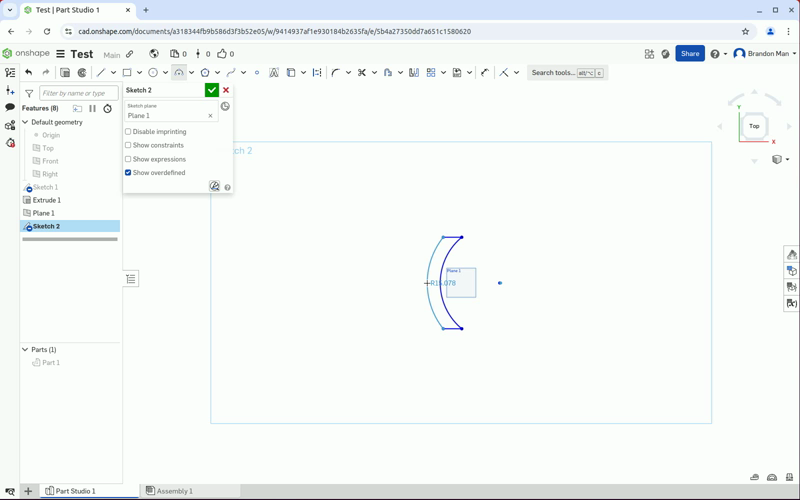
click(427, 282)
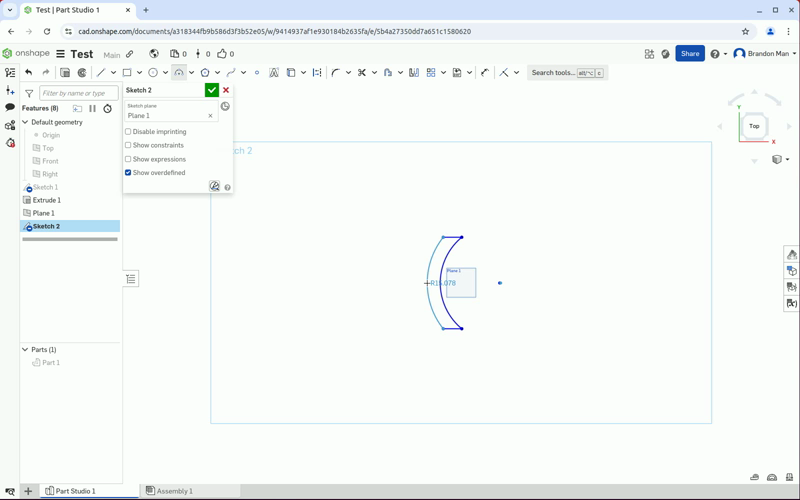
key_up(shift)
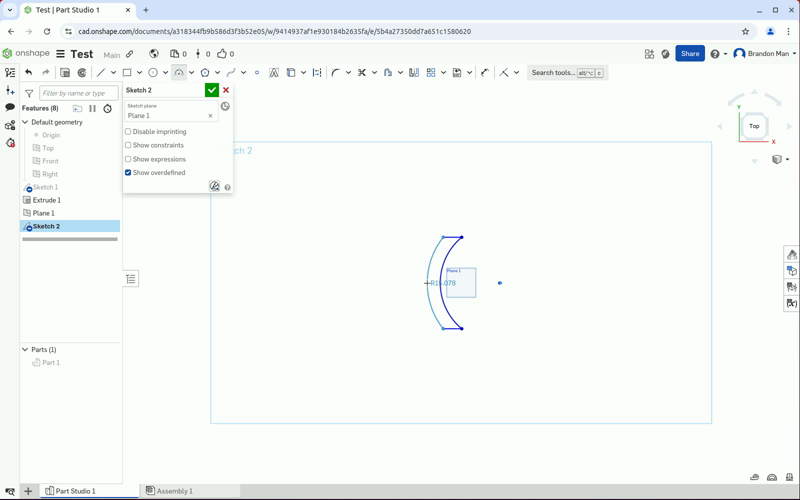
key(esc)
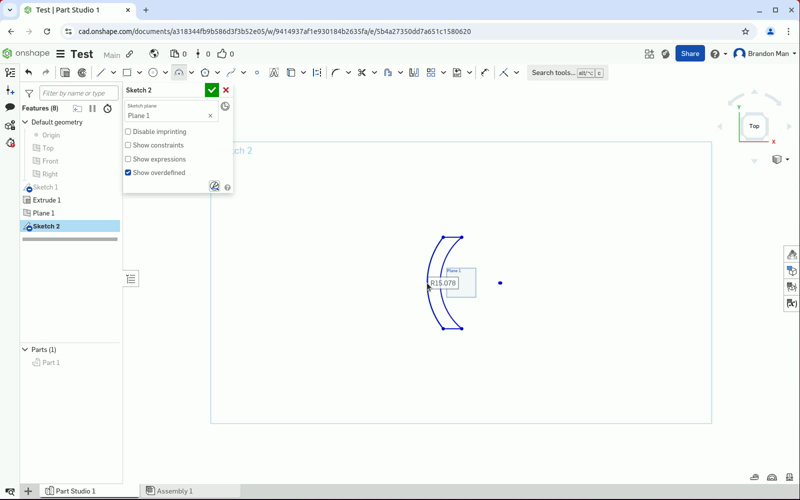
mouse_move(438, 295)
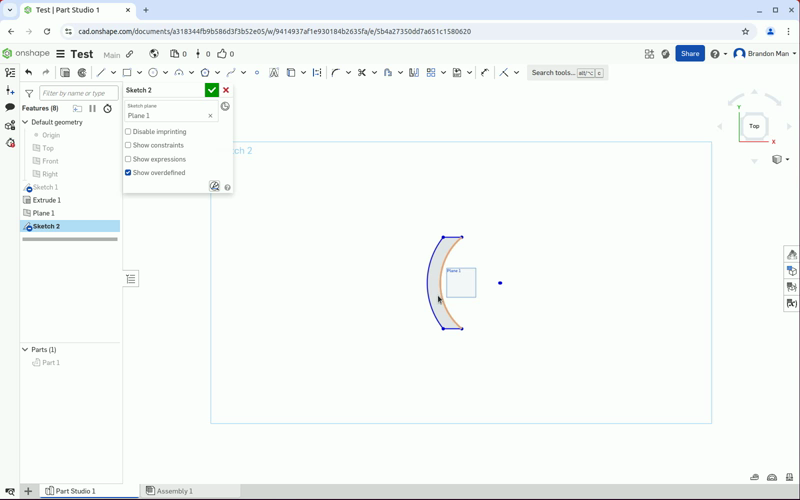
scroll(6)
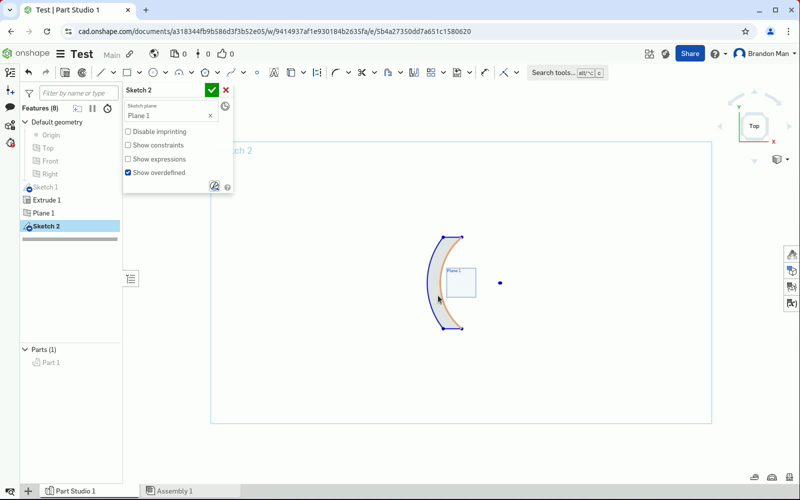
scroll(6)
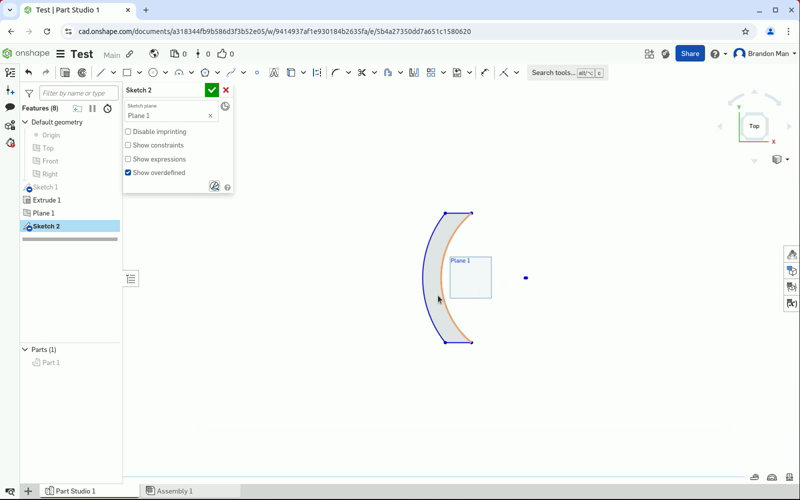
scroll(6)
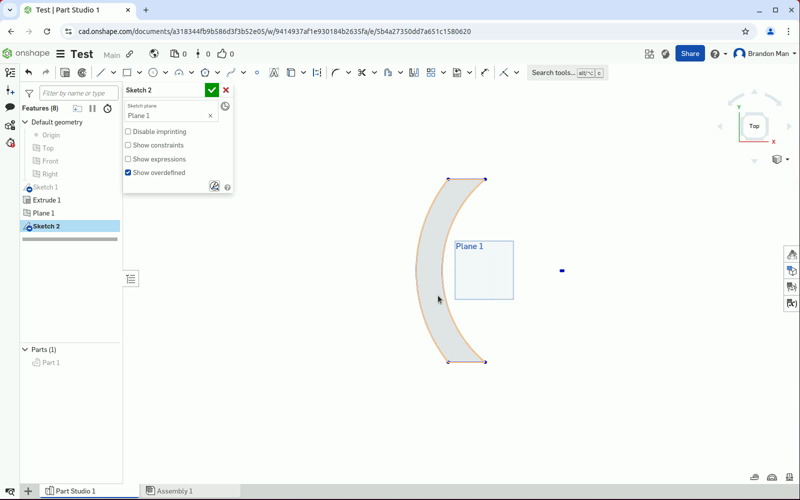
scroll(6)
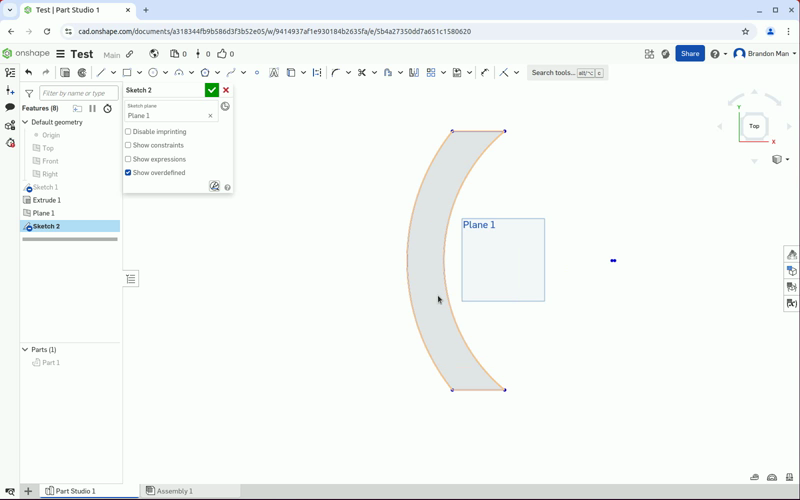
scroll(6)
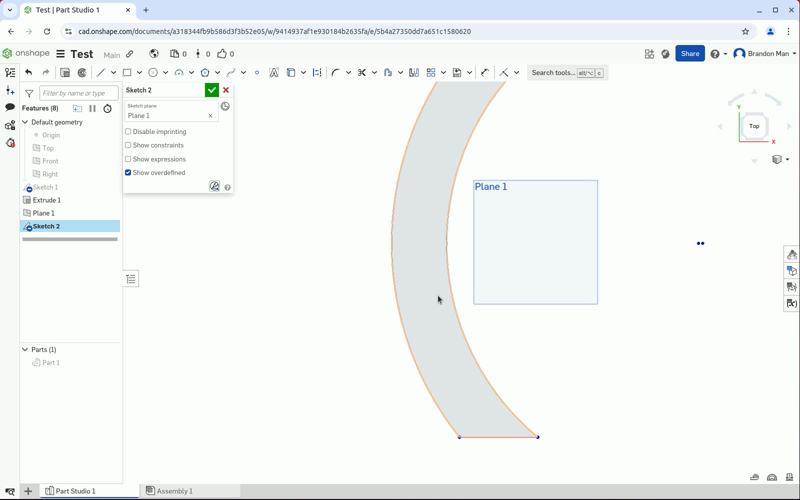
scroll(6)
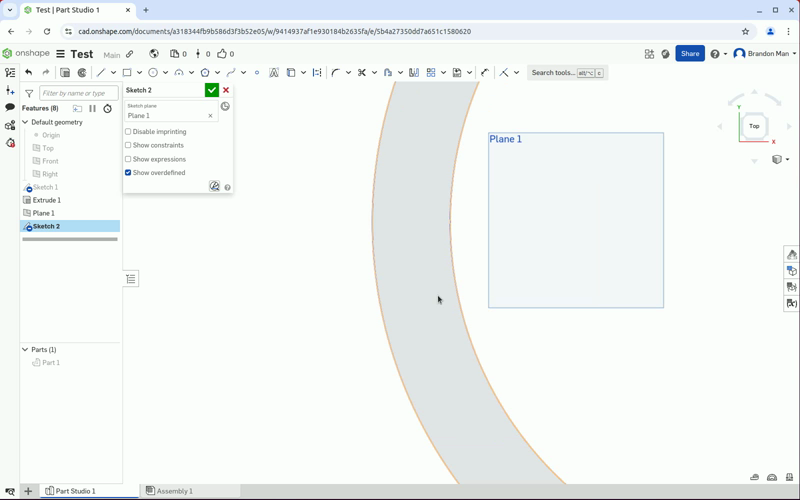
scroll(6)
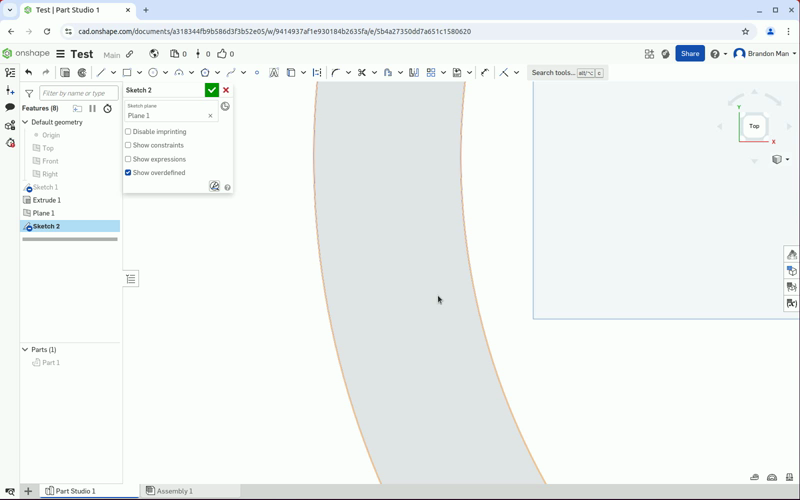
click(438, 295)
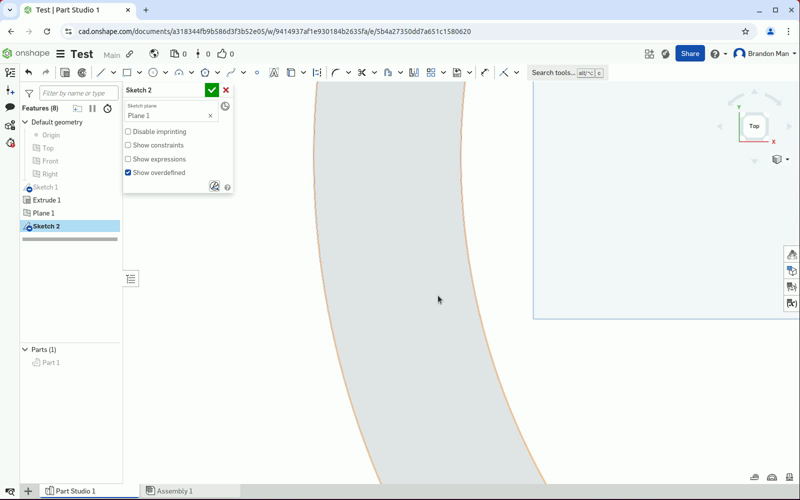
scroll(-6)
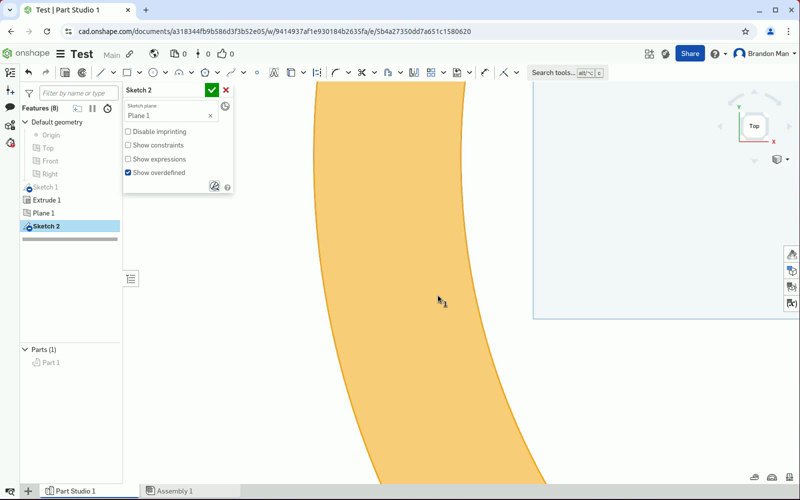
scroll(-6)
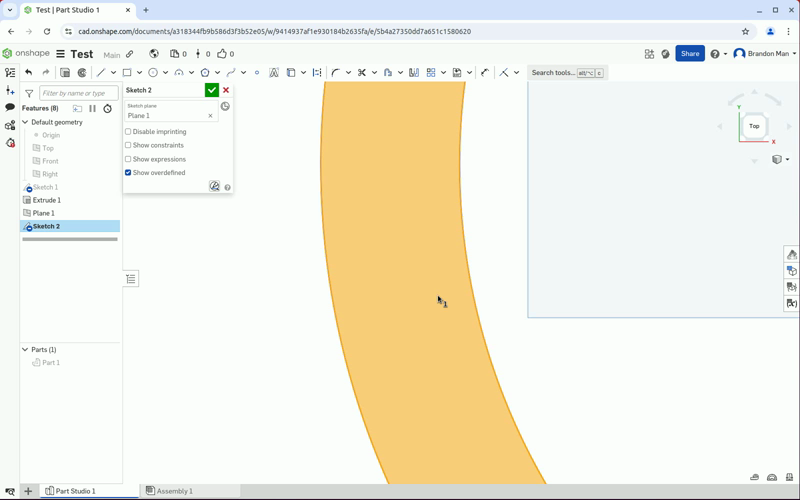
scroll(-6)
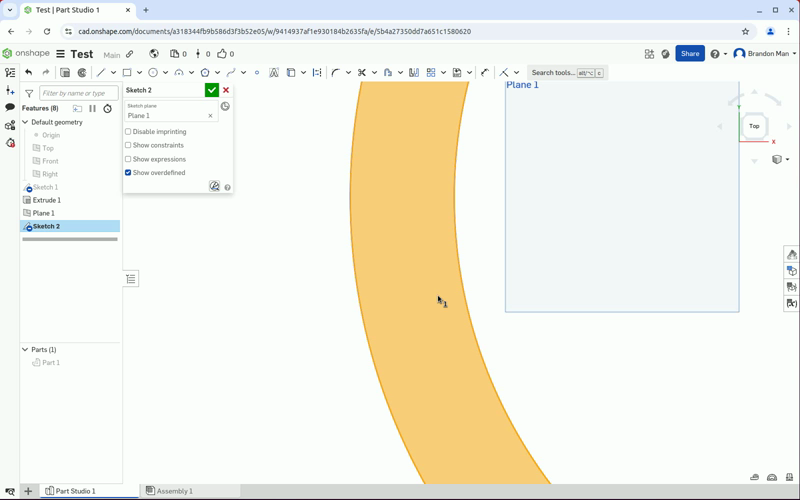
scroll(-6)
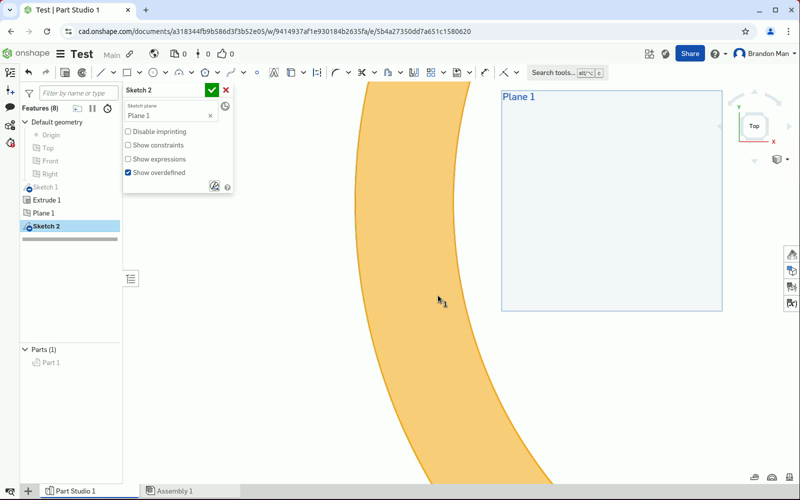
scroll(-6)
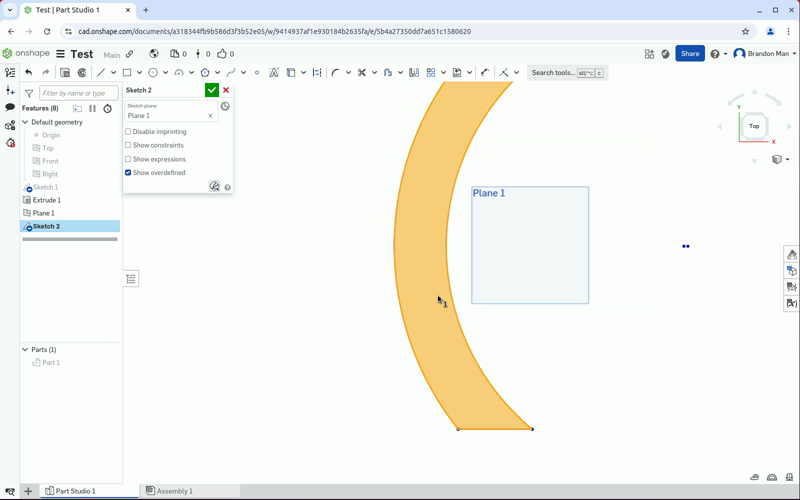
scroll(-6)
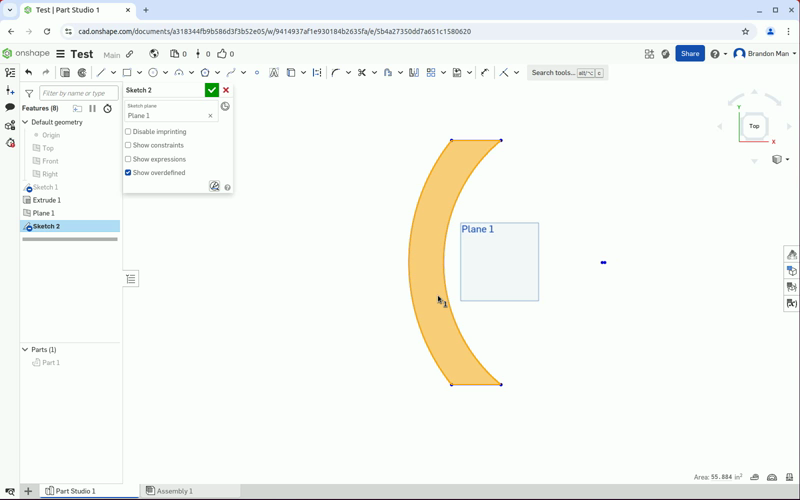
scroll(-6)
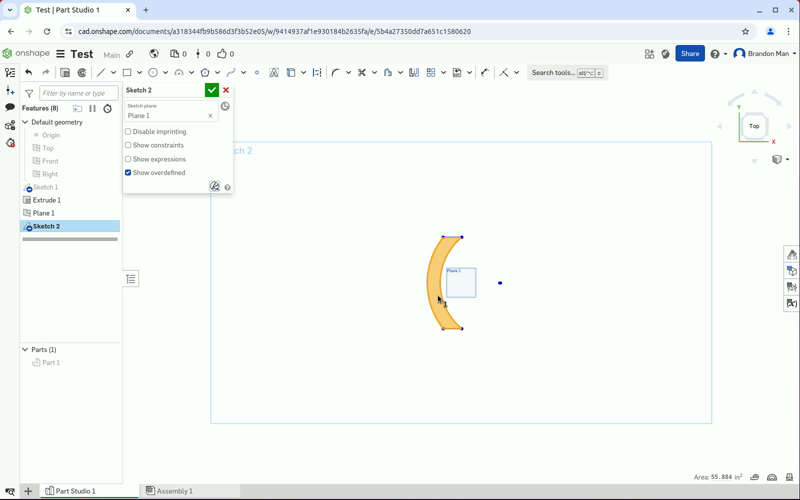
mouse_move(73, 352)
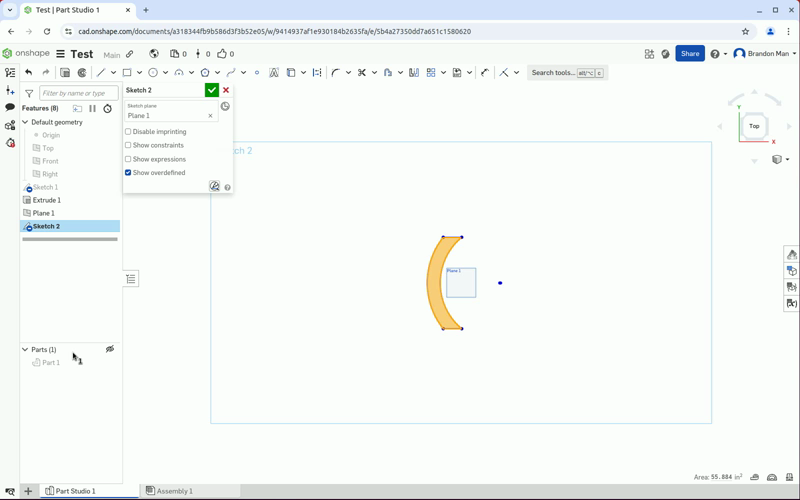
key(shift+y)
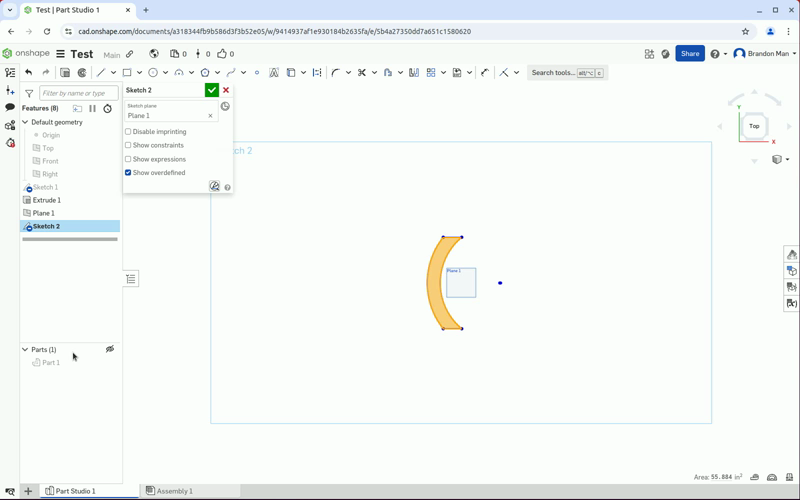
key(shift+e)
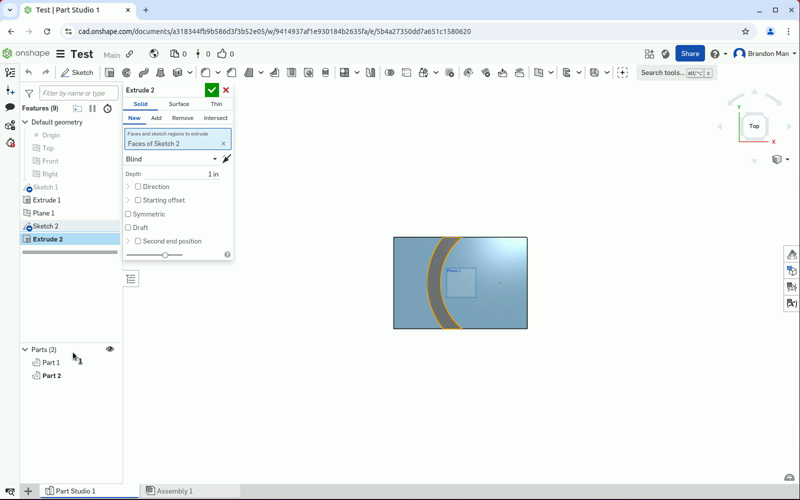
mouse_move(143, 106)
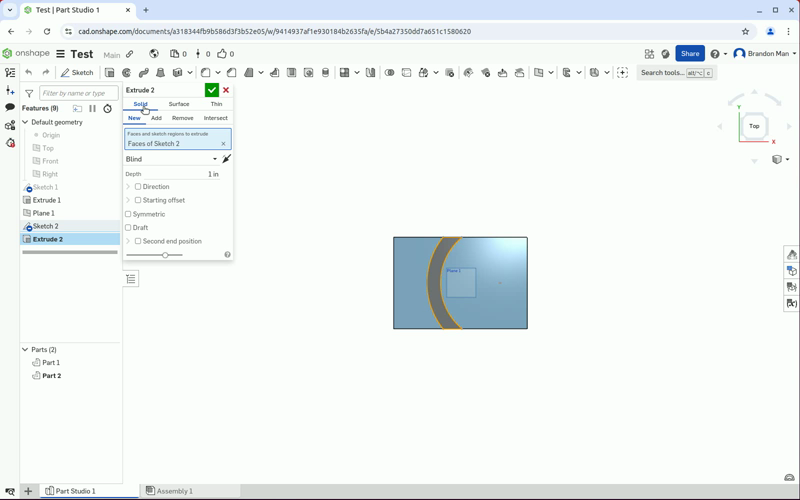
click(143, 106)
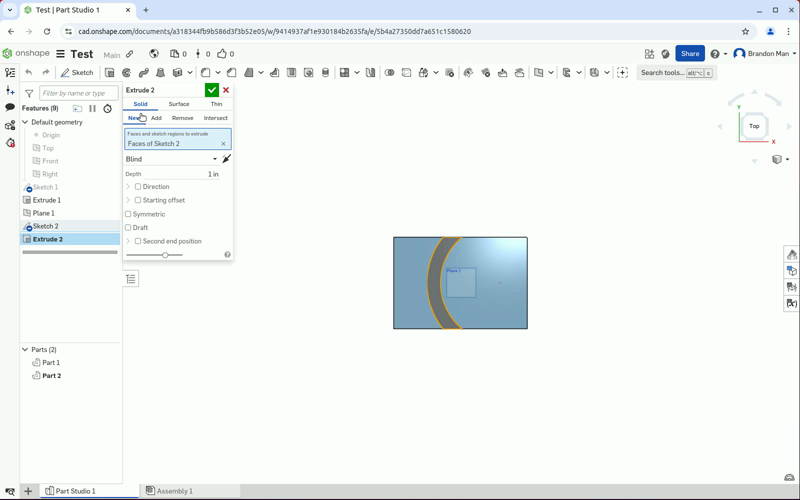
mouse_move(137, 120)
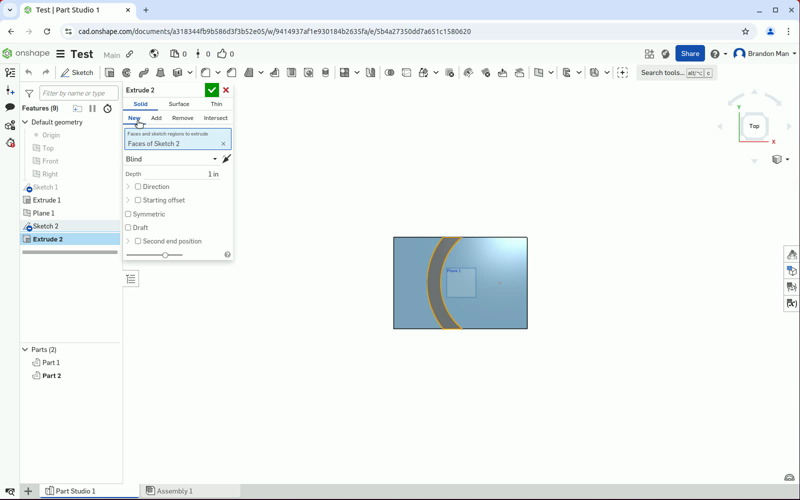
click(137, 120)
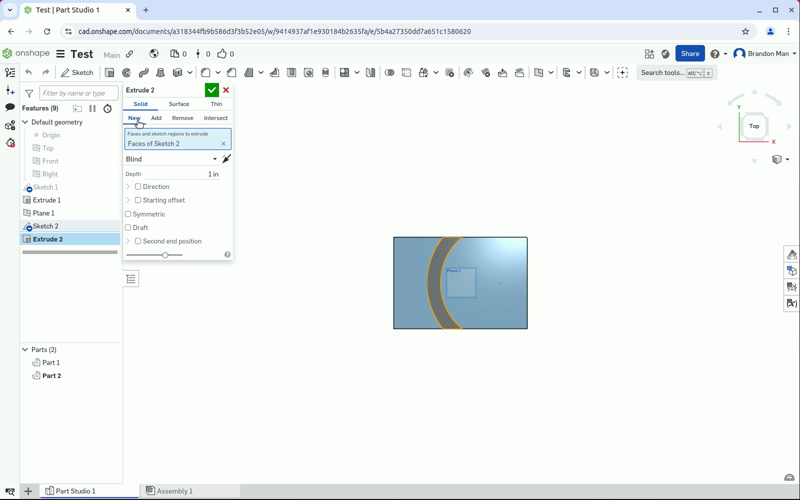
key(tab, 4)
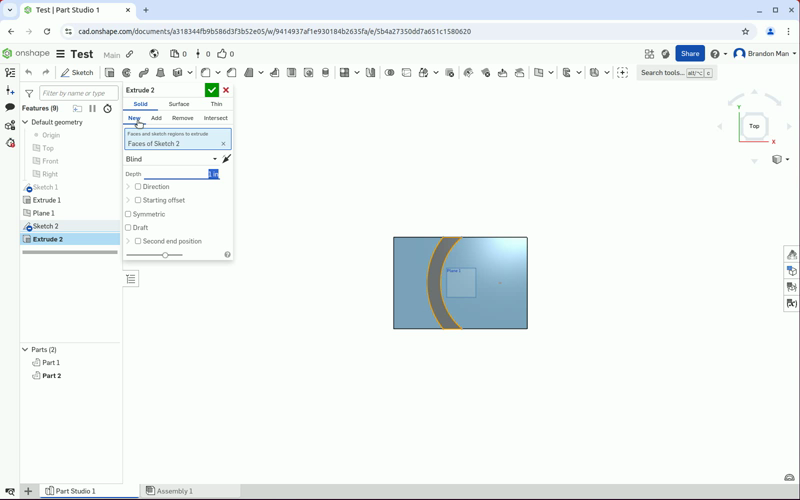
text(5.777)
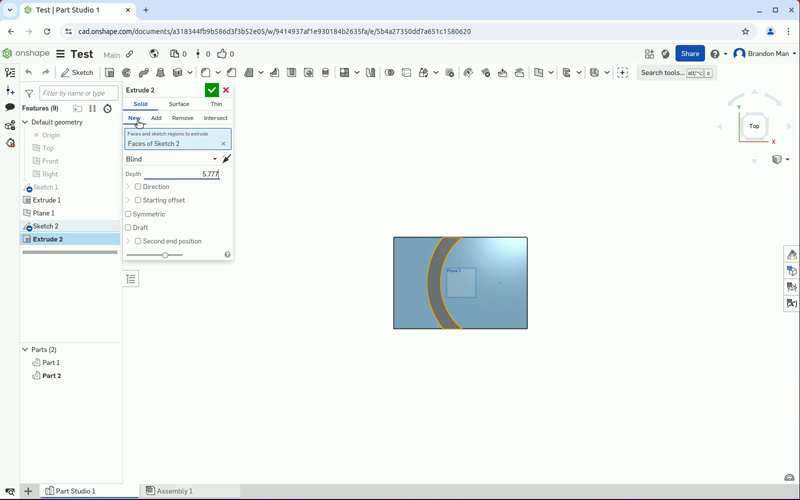
key(enter)
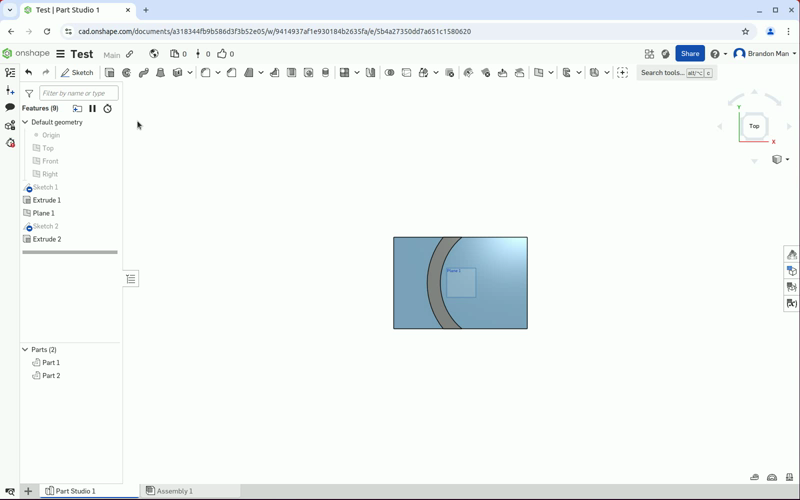
key(shift+h)
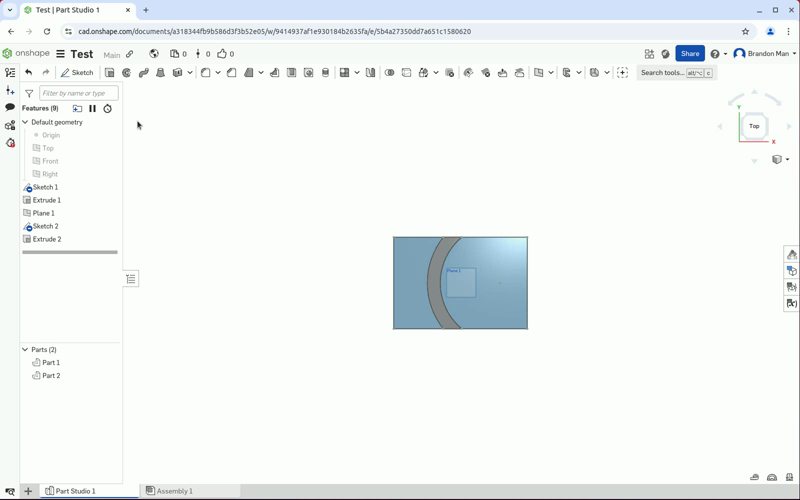
key(shift+h)
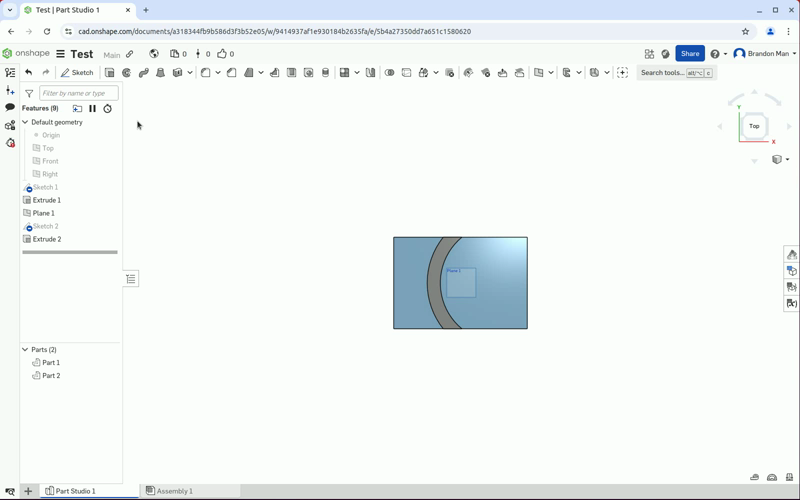
mouse_move(73, 189)
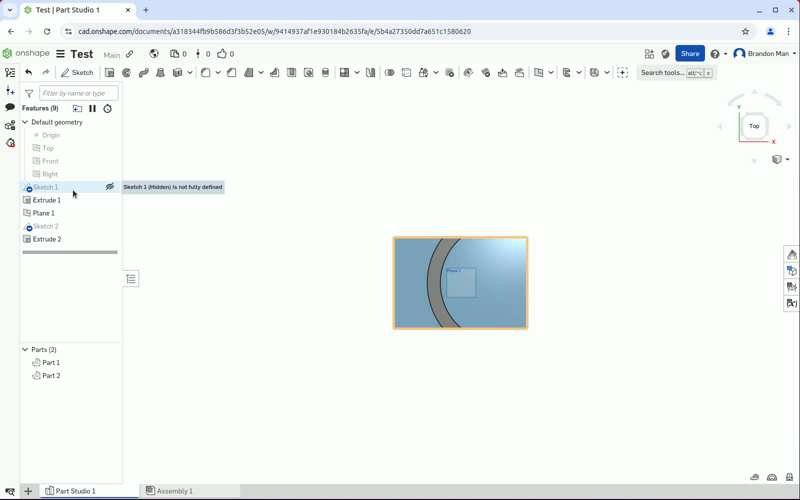
click(73, 189)
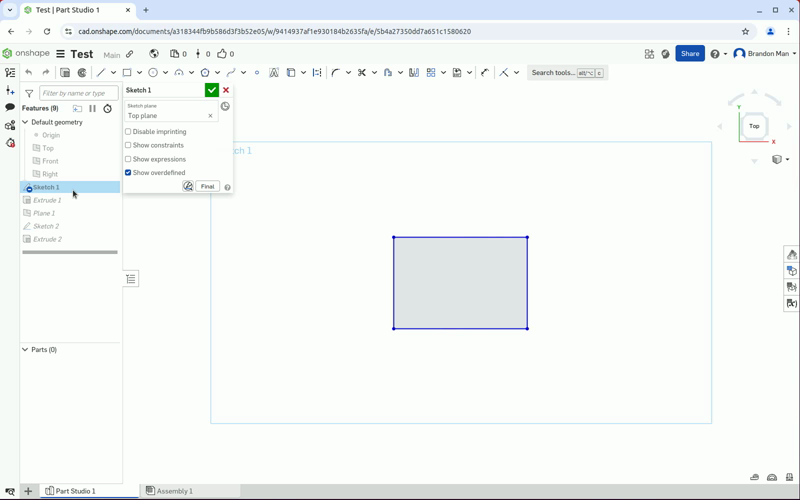
mouse_move(229, 92)
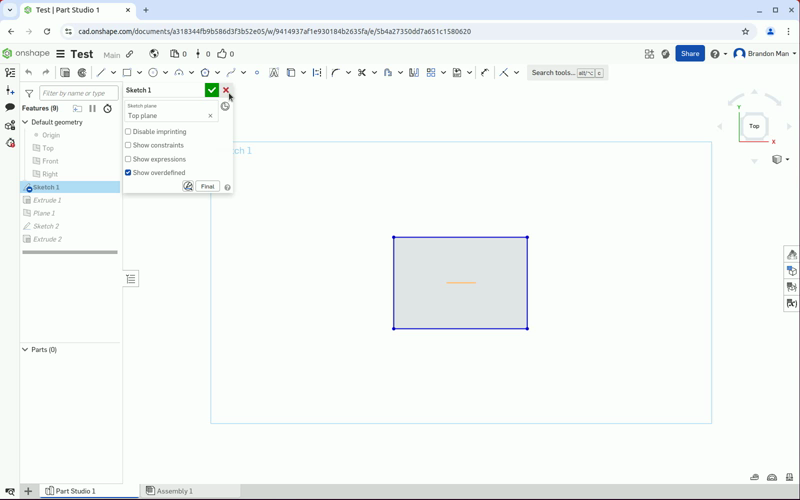
click(229, 92)
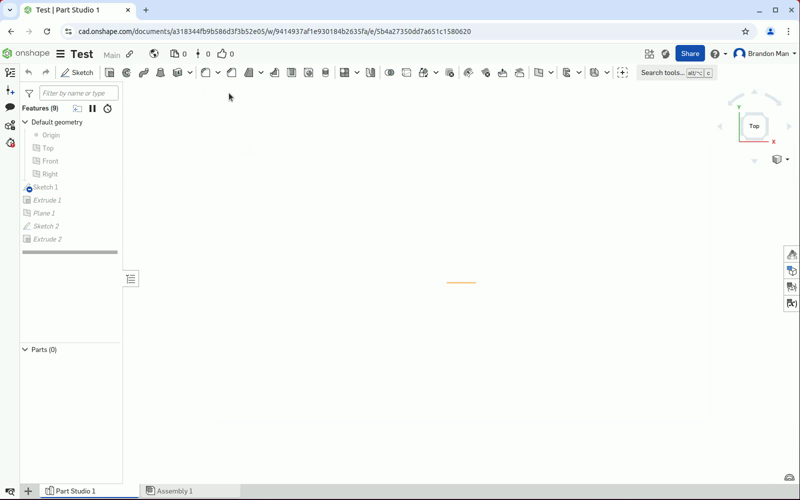
key(shift+s)
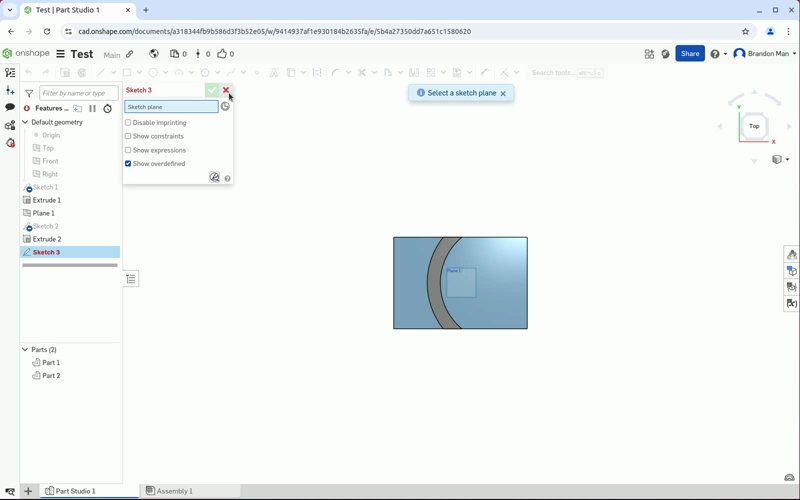
mouse_move(73, 215)
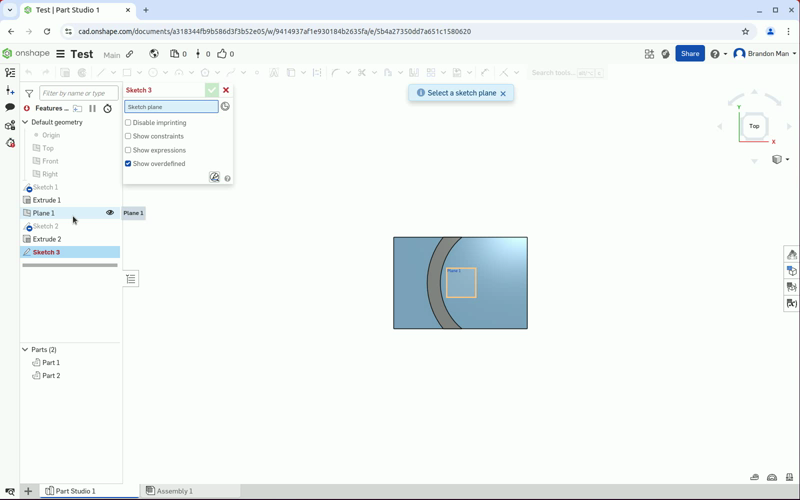
click(73, 215)
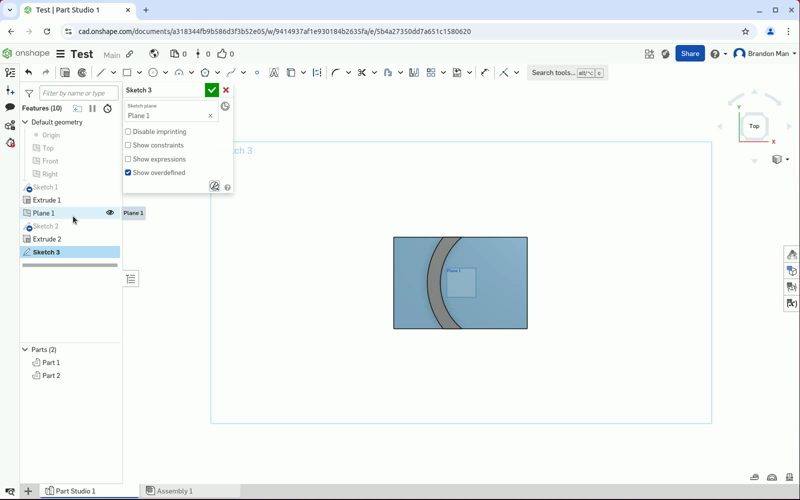
mouse_move(73, 352)
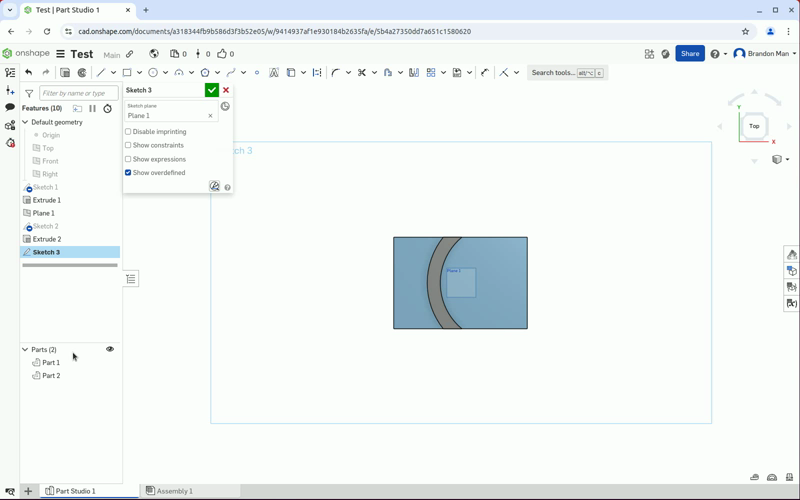
key(y)
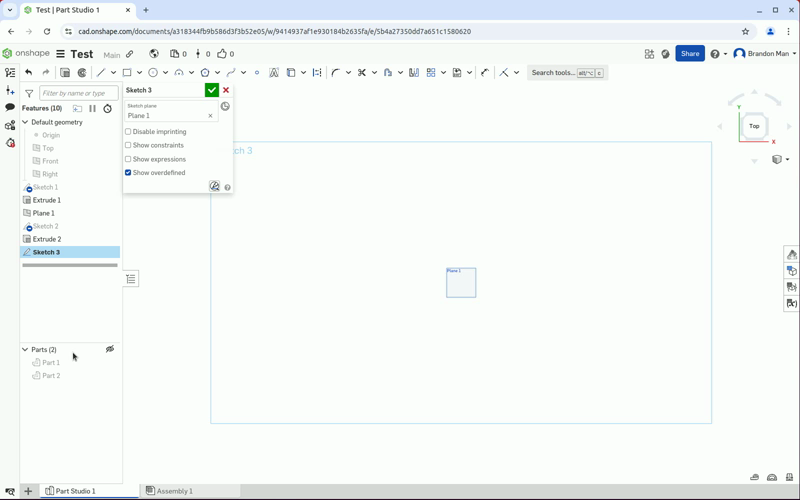
key(l)
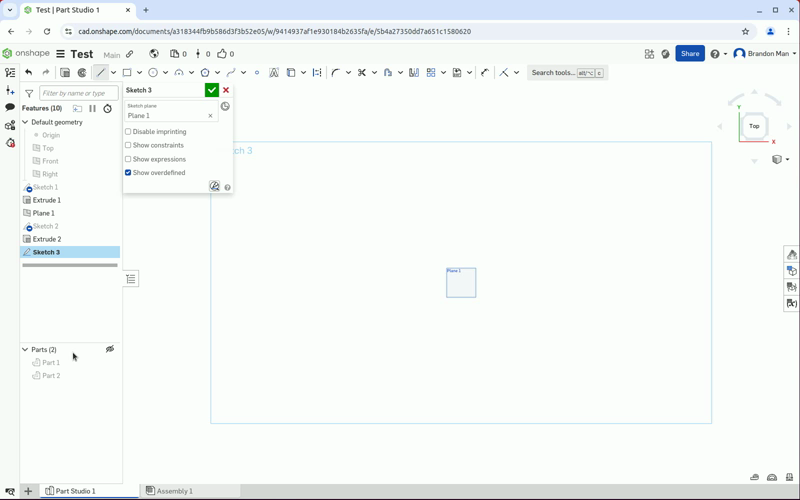
key_down(shift)
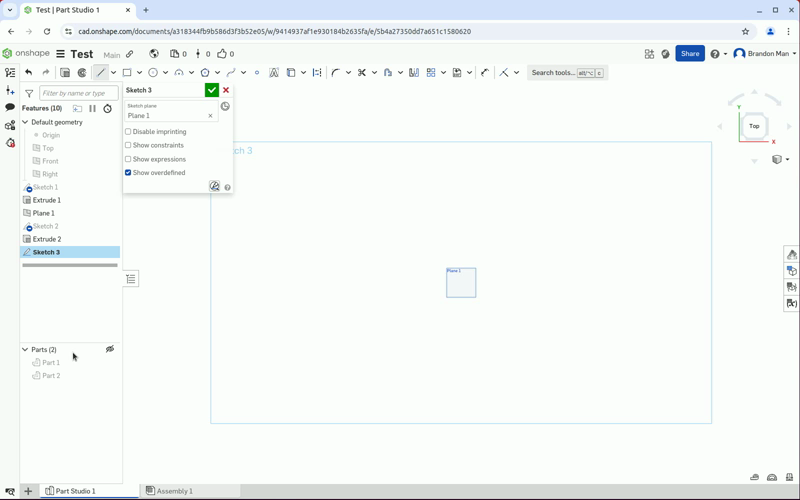
mouse_move(443, 328)
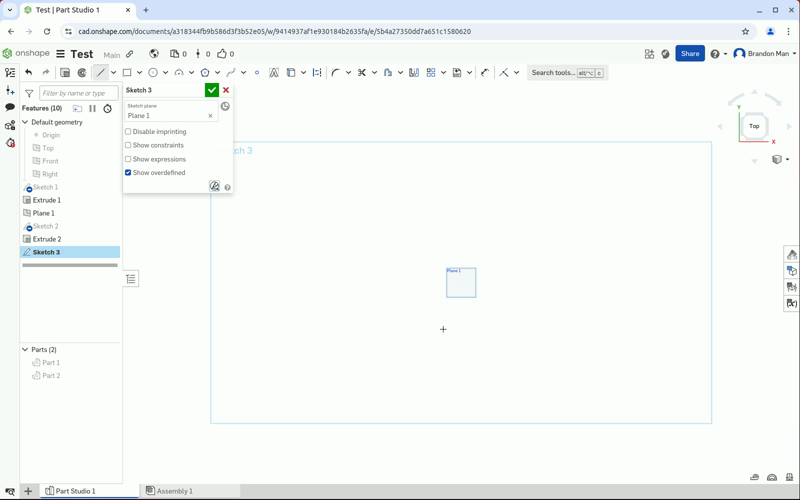
click(443, 328)
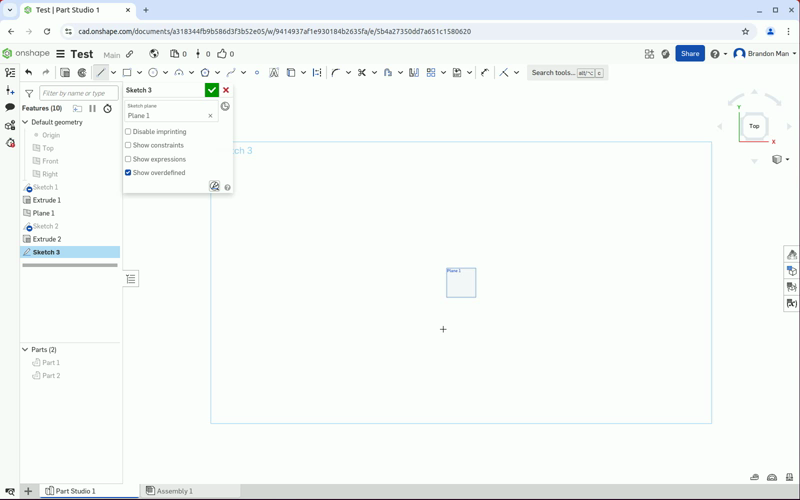
key_up(shift)
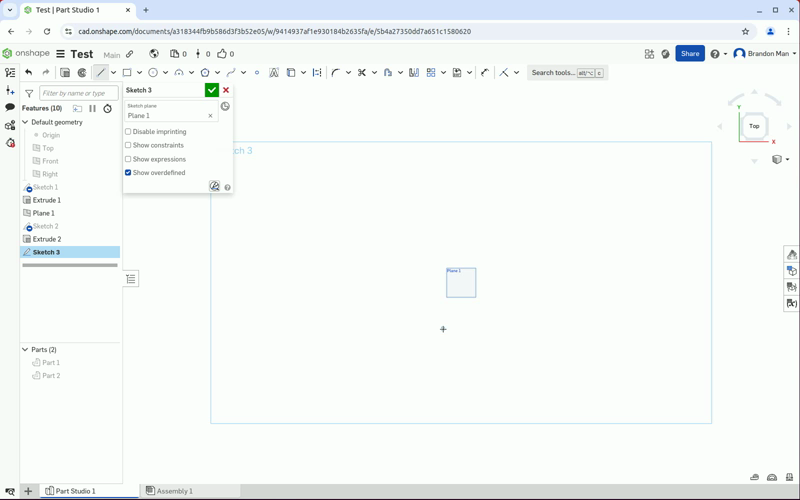
key_down(shift)
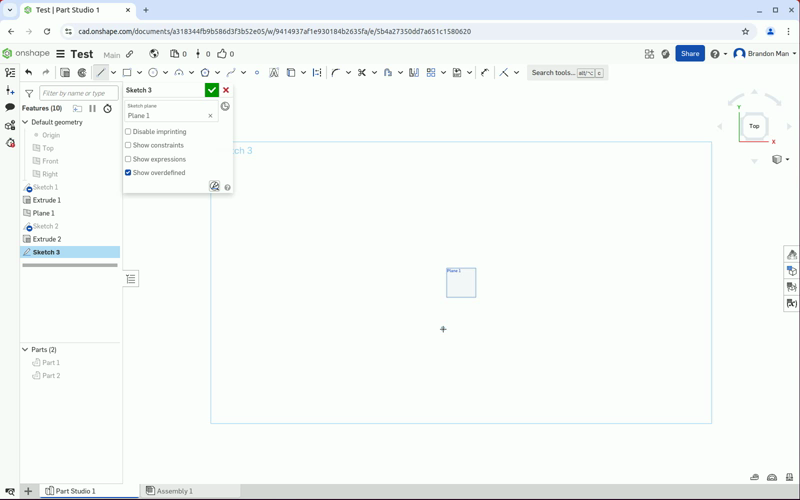
mouse_move(473, 328)
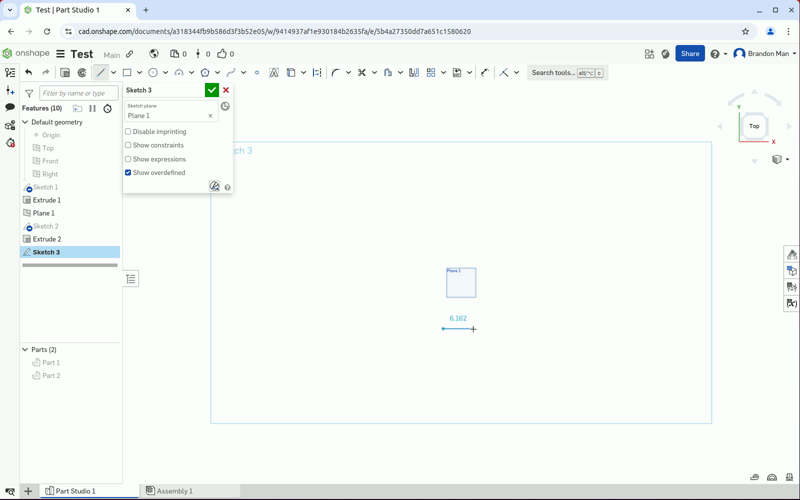
mouse_move(462, 328)
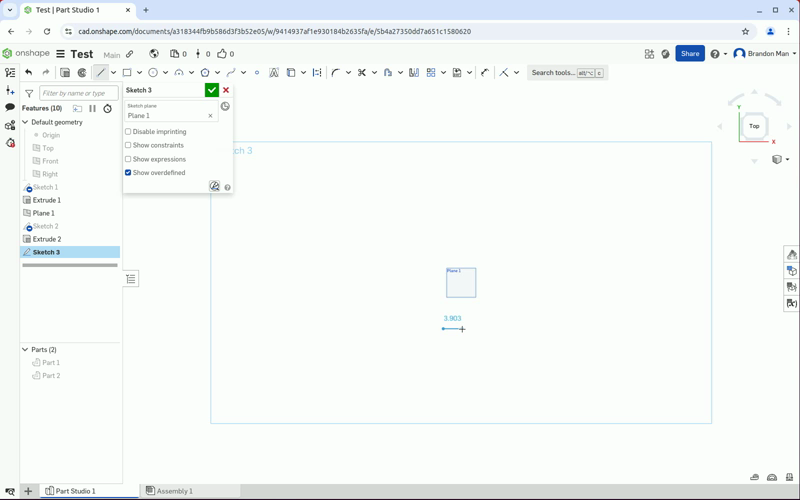
click(462, 328)
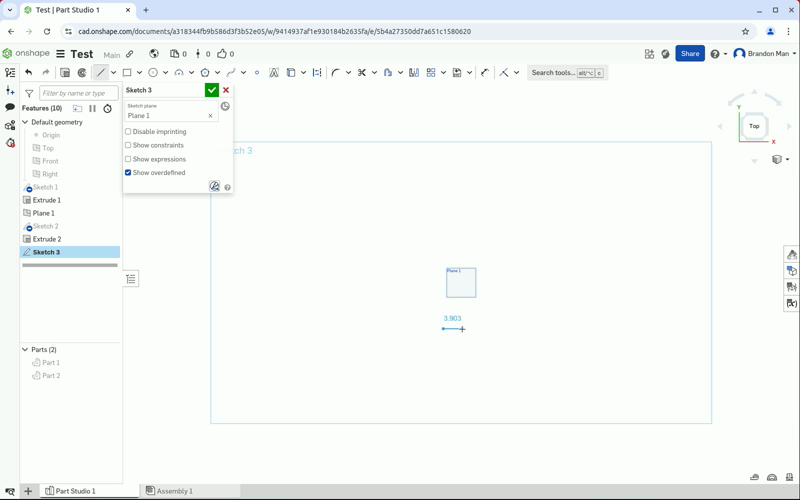
key_up(shift)
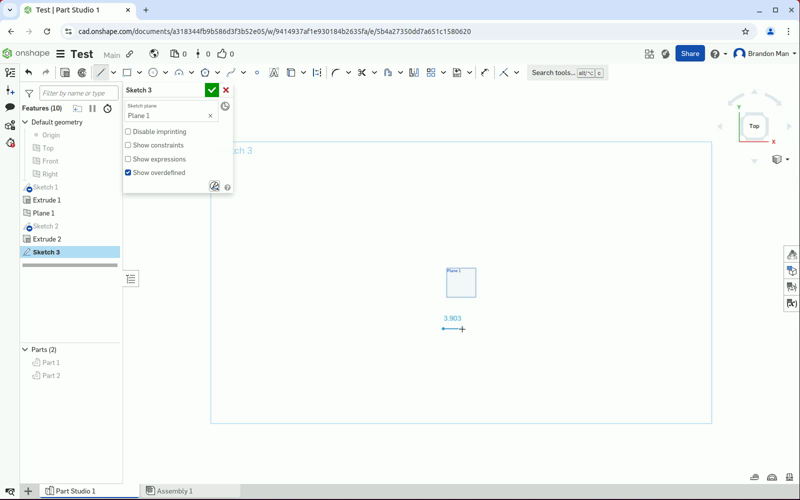
key(esc)
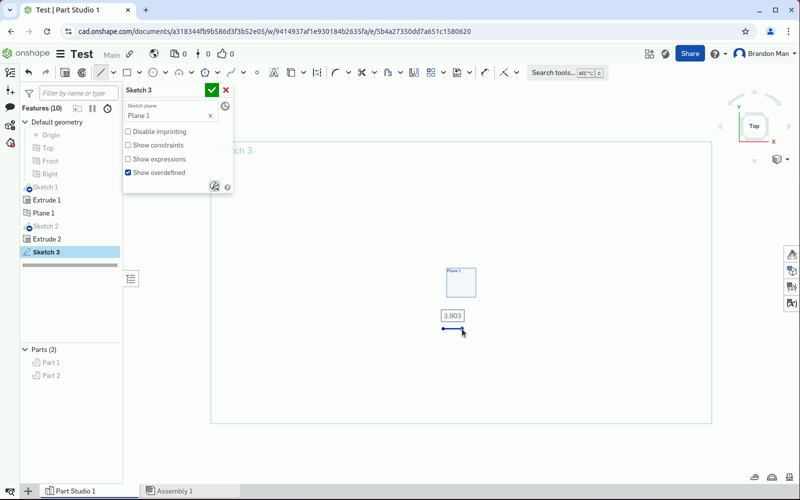
key(a)
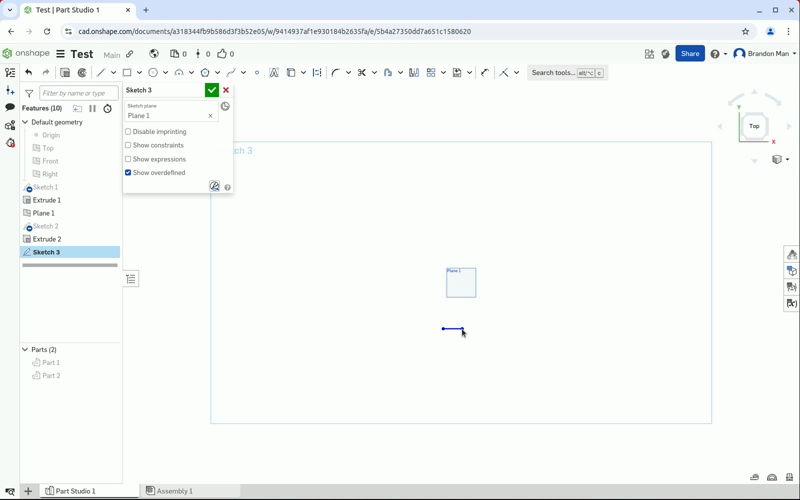
mouse_move(462, 328)
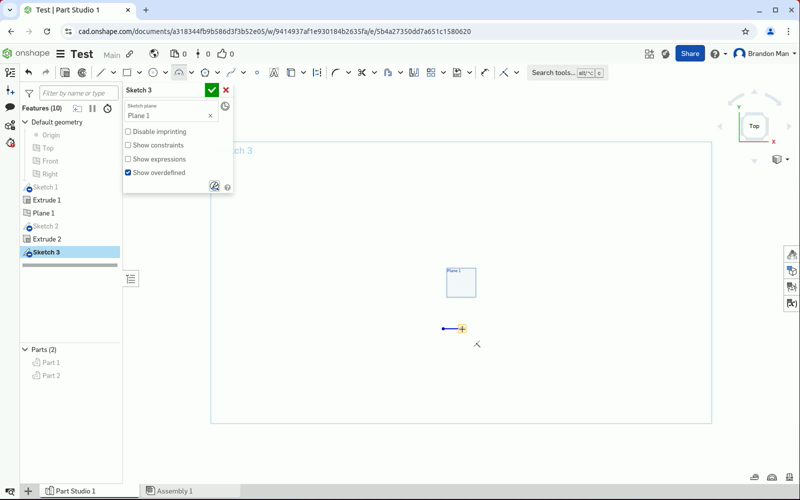
click(462, 328)
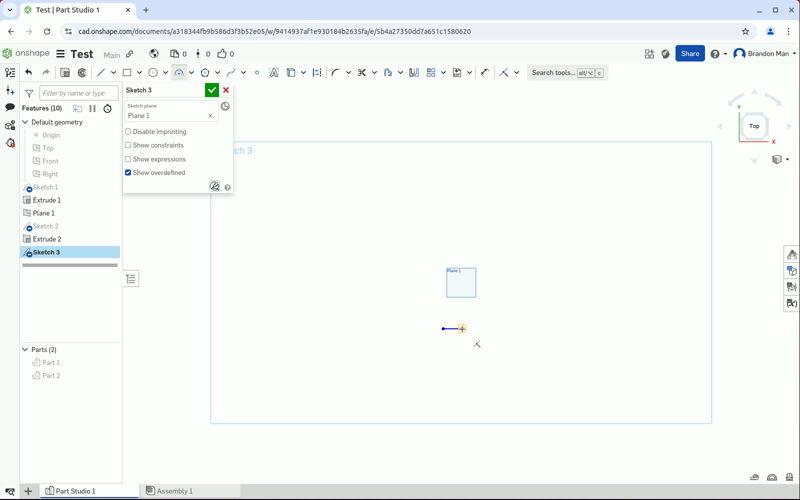
key_down(shift)
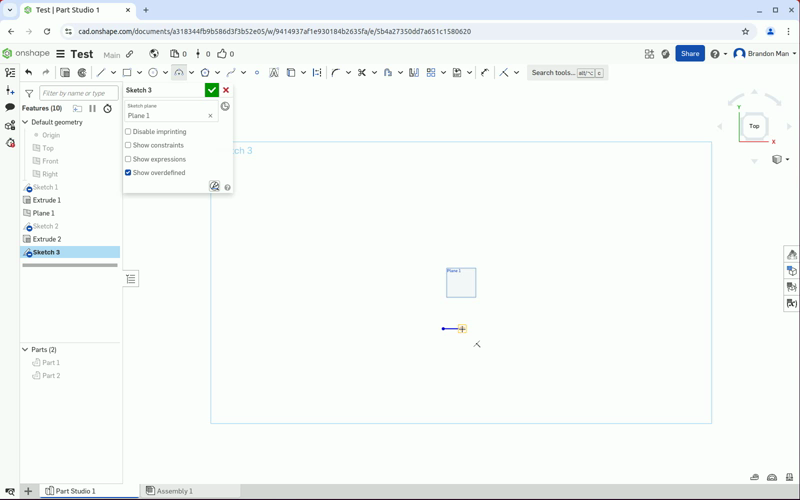
mouse_move(462, 238)
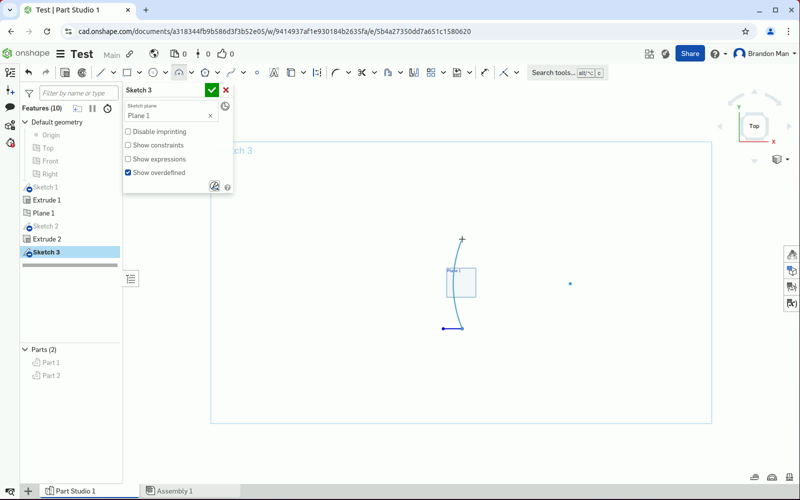
click(462, 238)
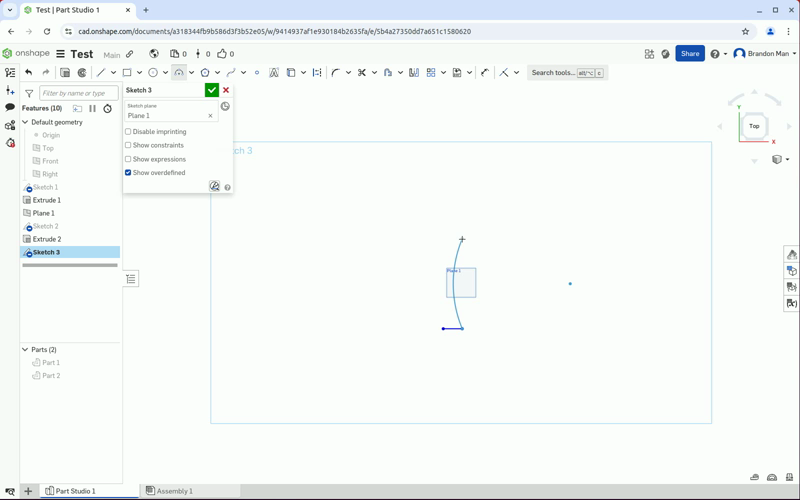
mouse_move(559, 283)
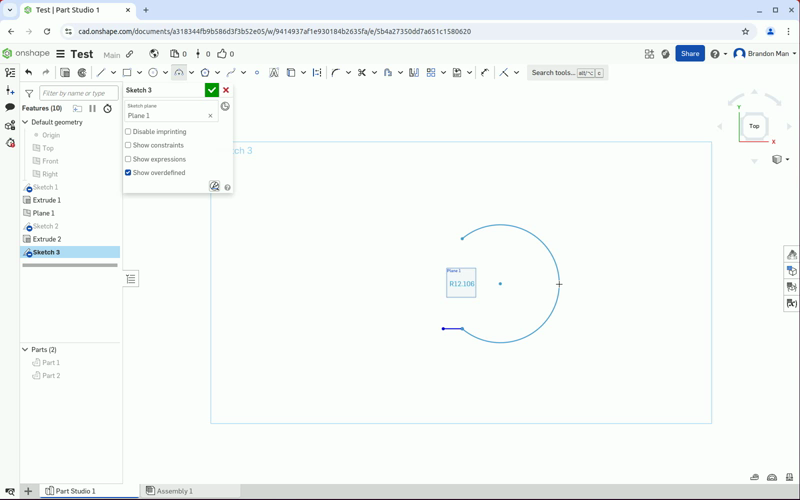
click(559, 283)
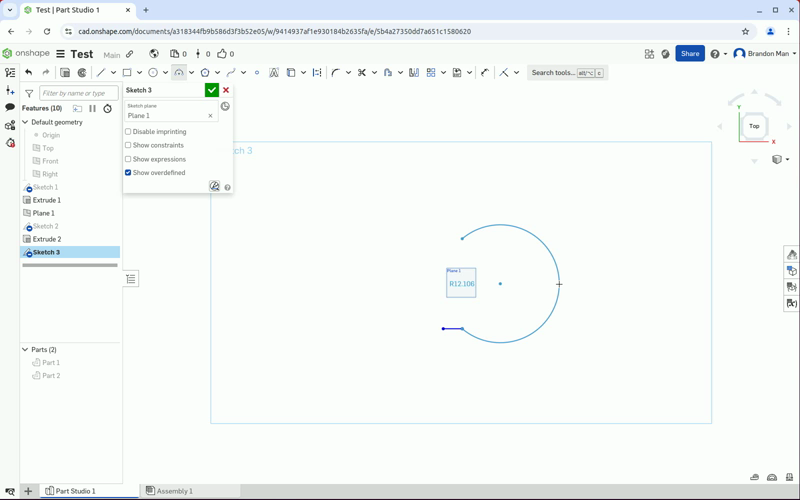
key_up(shift)
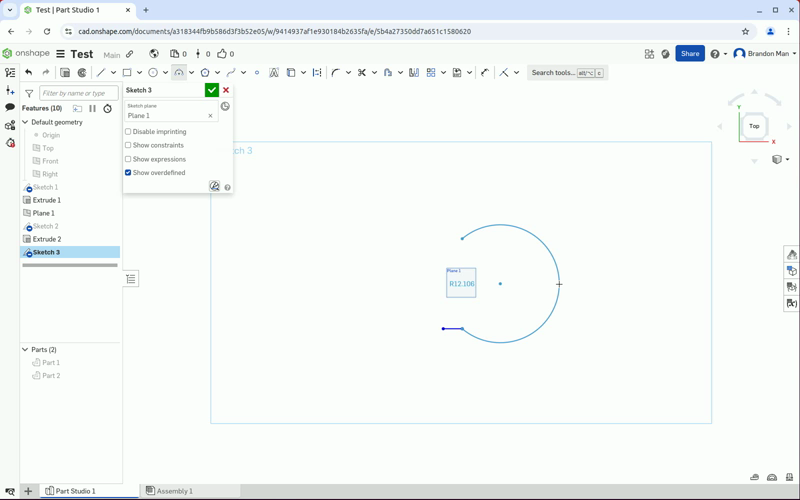
key(esc)
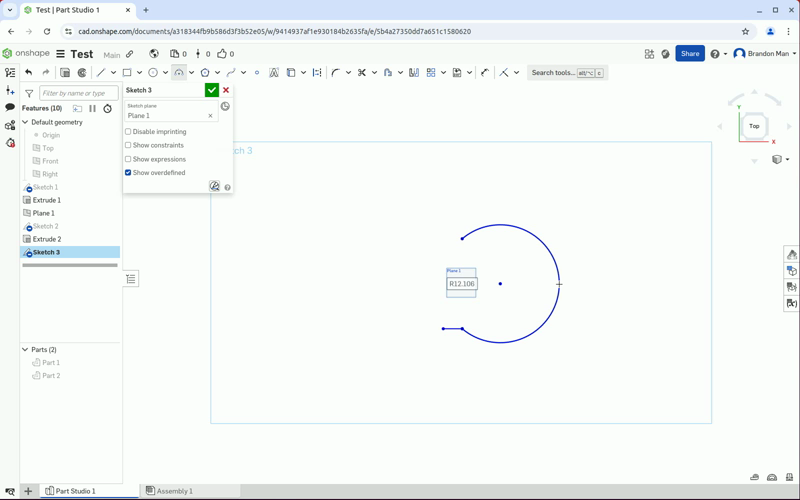
key(l)
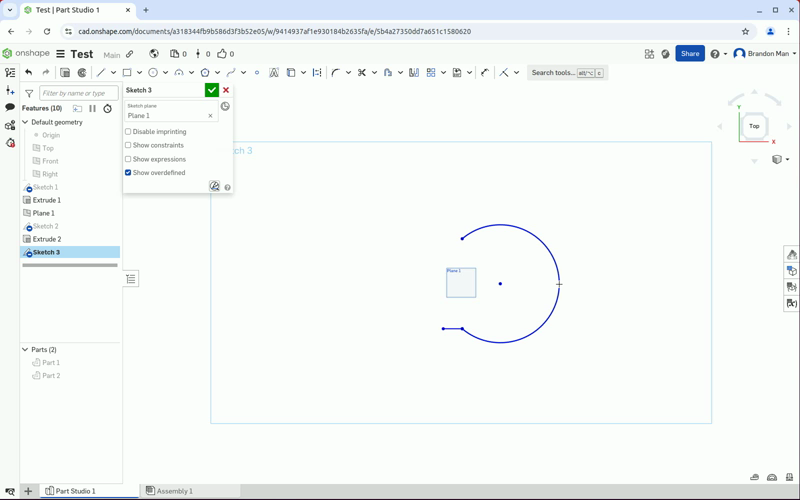
mouse_move(462, 238)
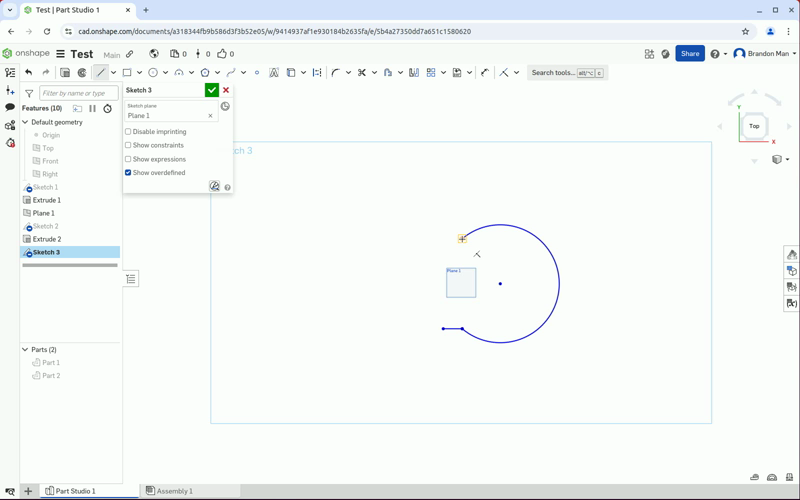
click(462, 238)
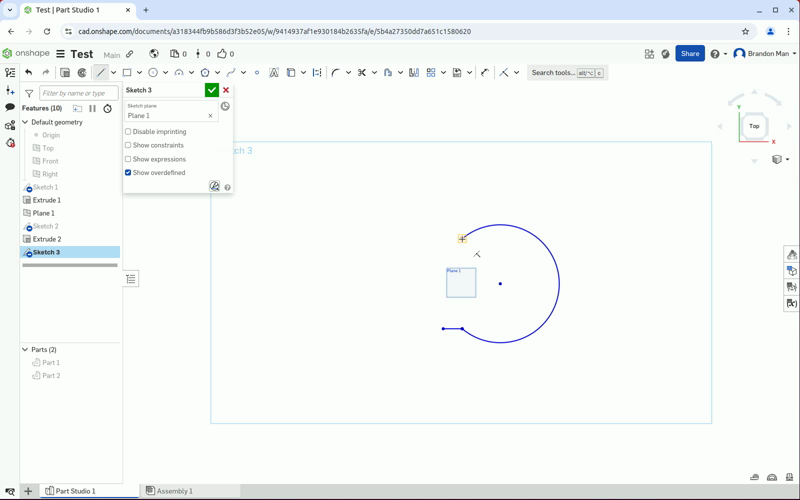
key_down(shift)
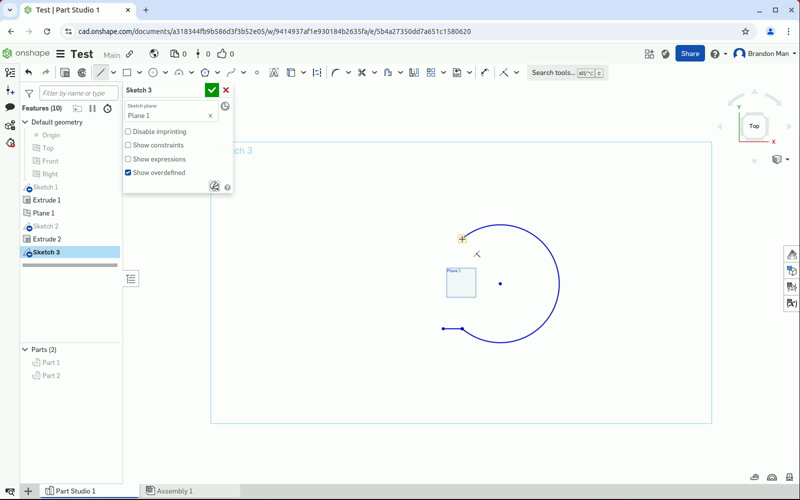
mouse_move(492, 238)
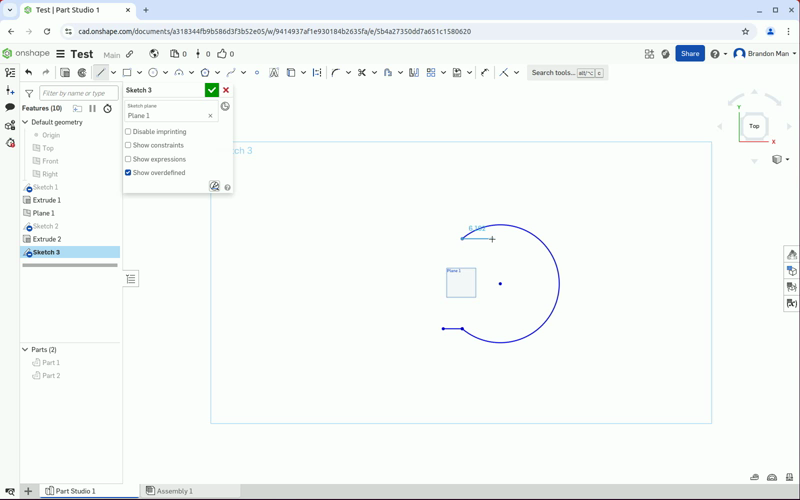
mouse_move(443, 238)
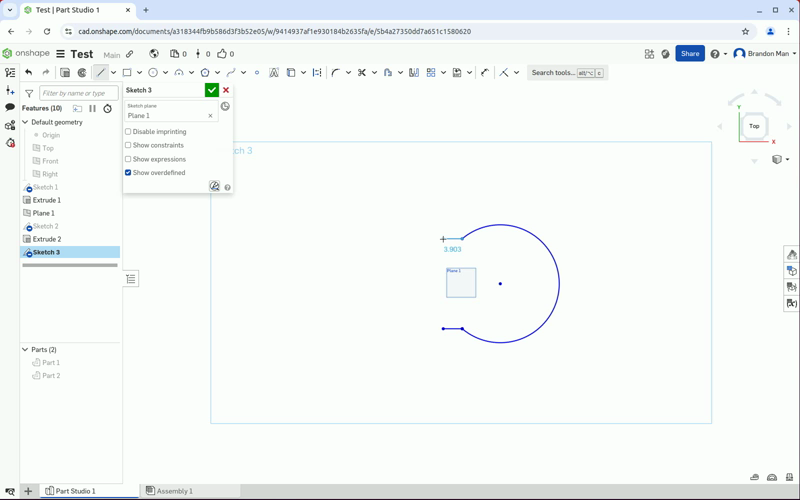
click(443, 238)
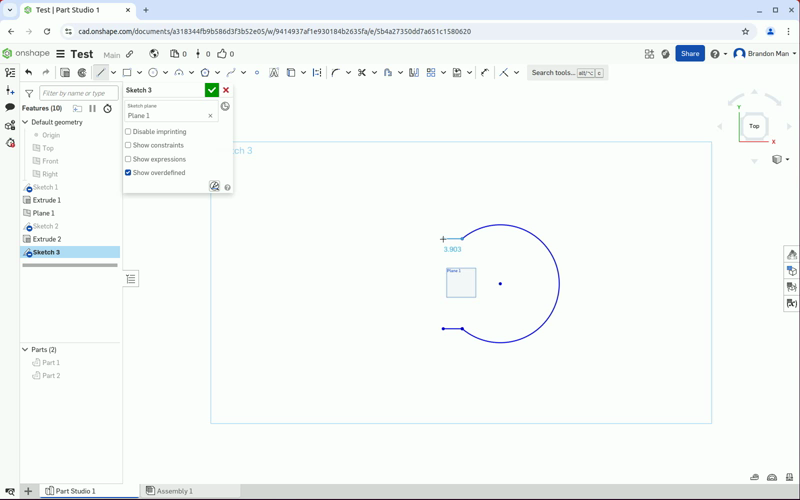
key_up(shift)
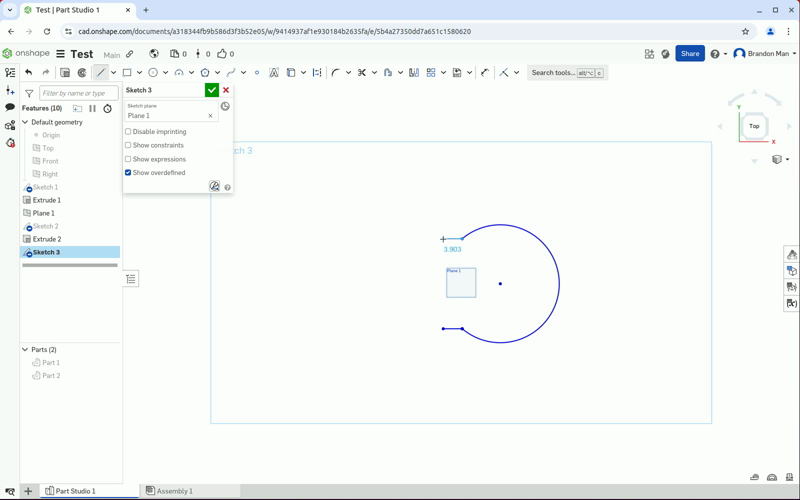
key(esc)
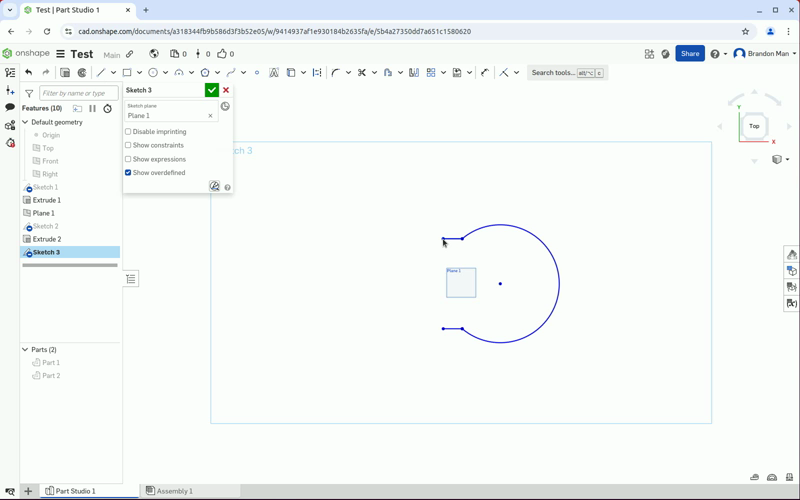
key(a)
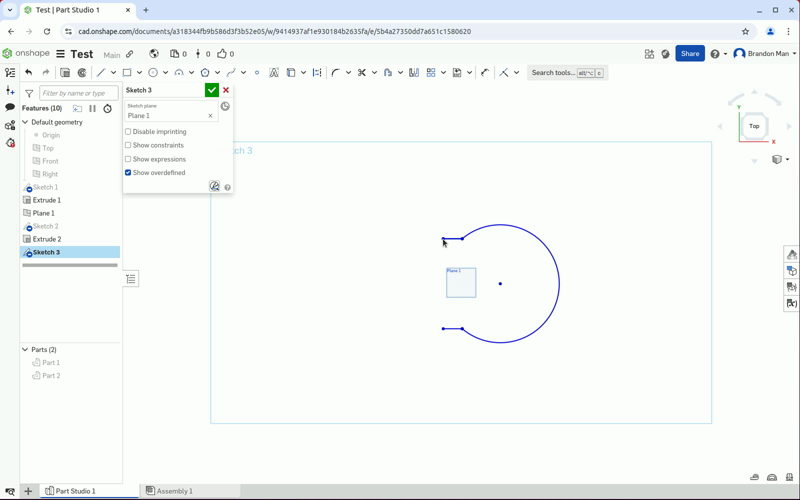
mouse_move(443, 238)
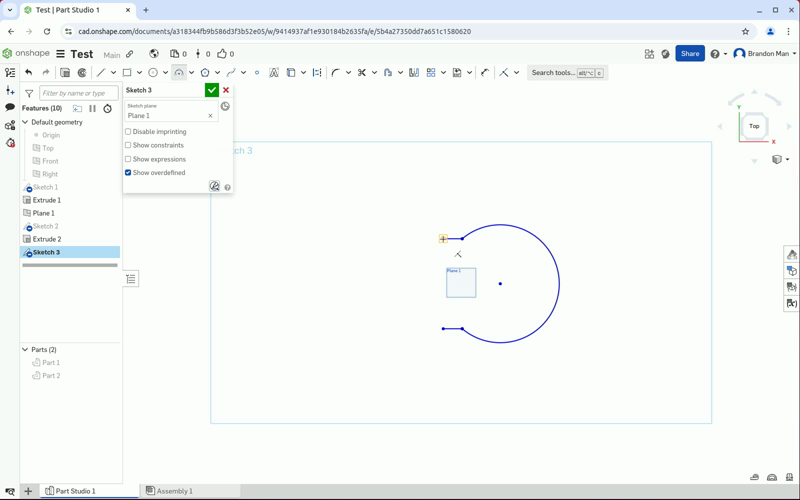
click(443, 238)
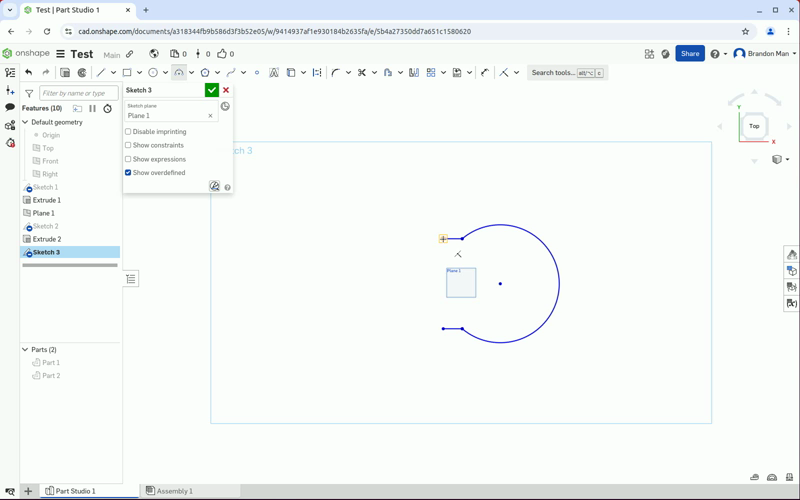
mouse_move(443, 328)
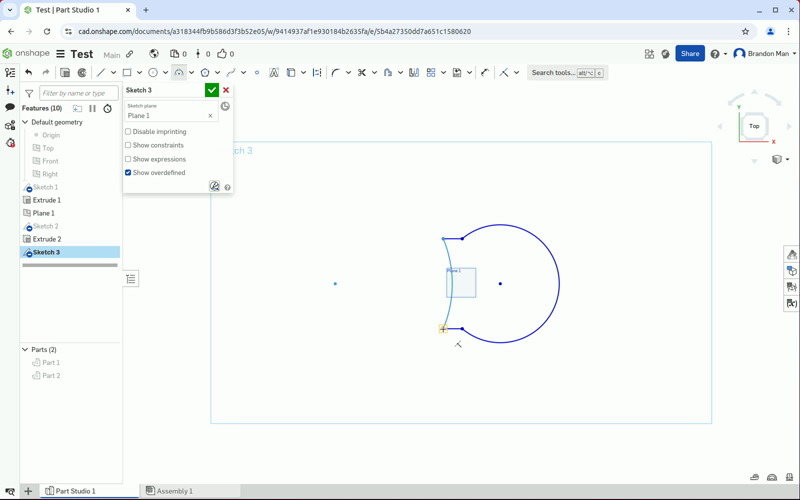
click(443, 328)
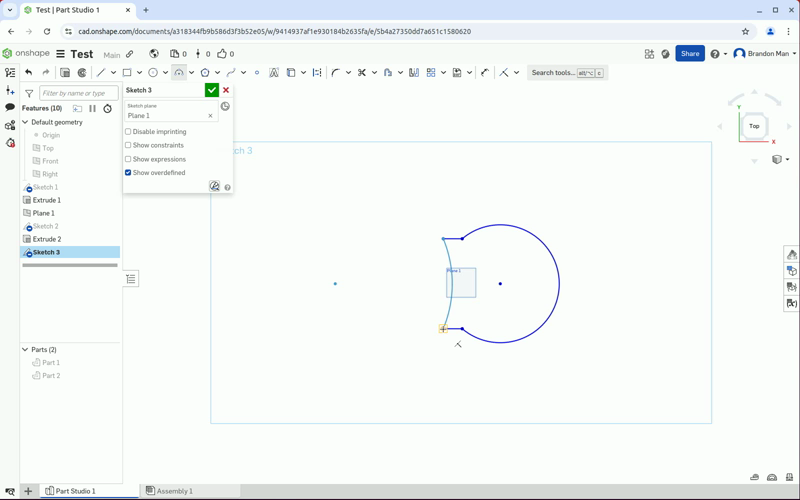
key_down(shift)
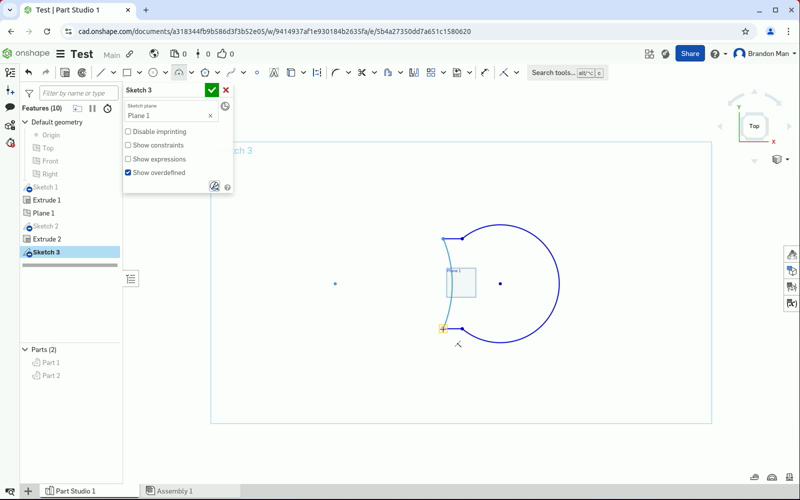
mouse_move(571, 283)
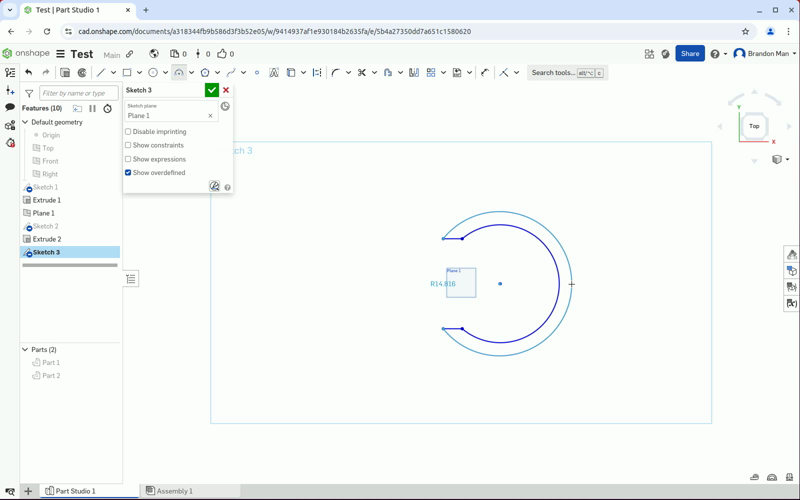
click(571, 283)
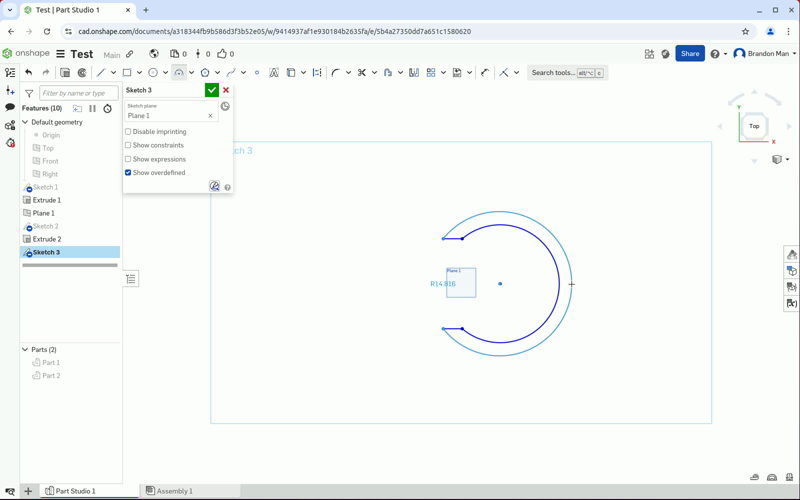
key_up(shift)
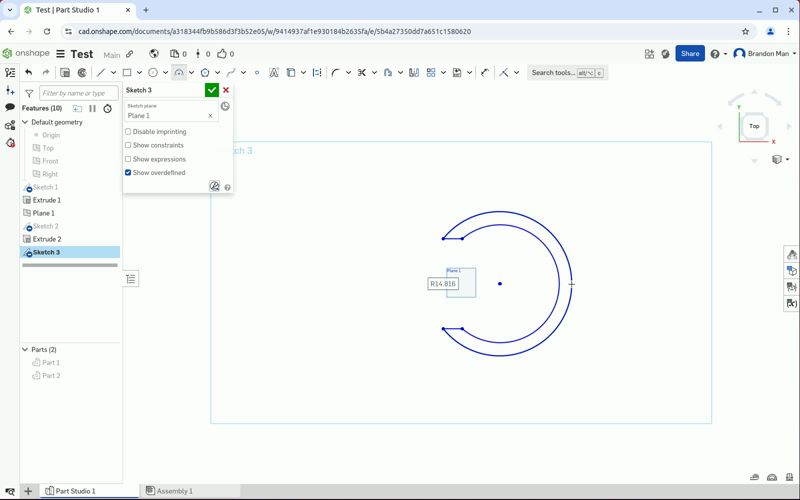
key(esc)
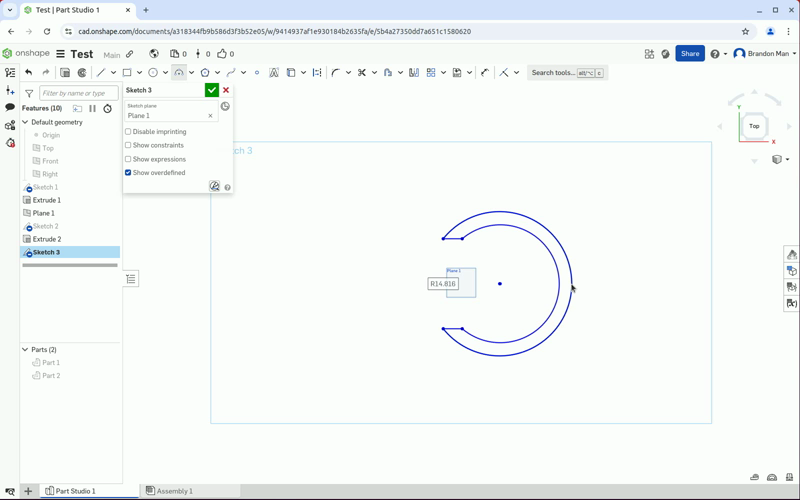
mouse_move(527, 343)
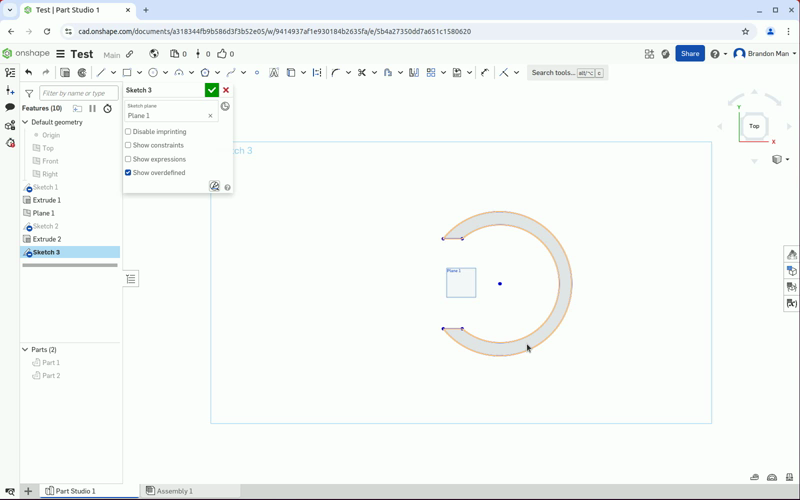
click(527, 343)
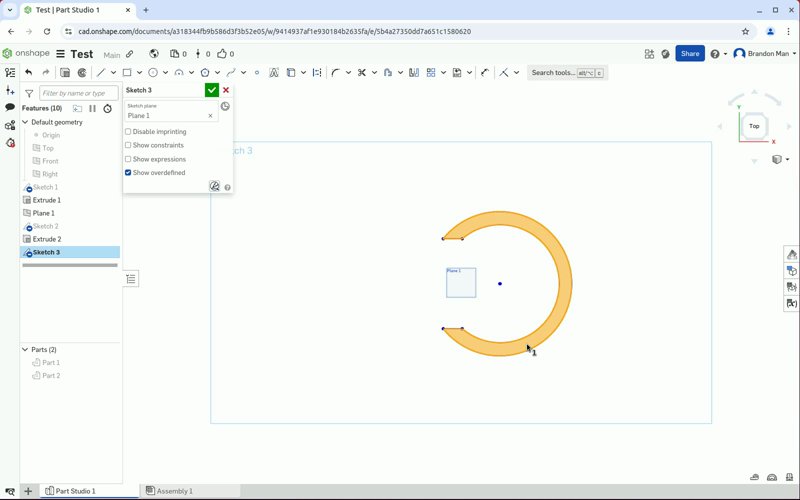
mouse_move(73, 352)
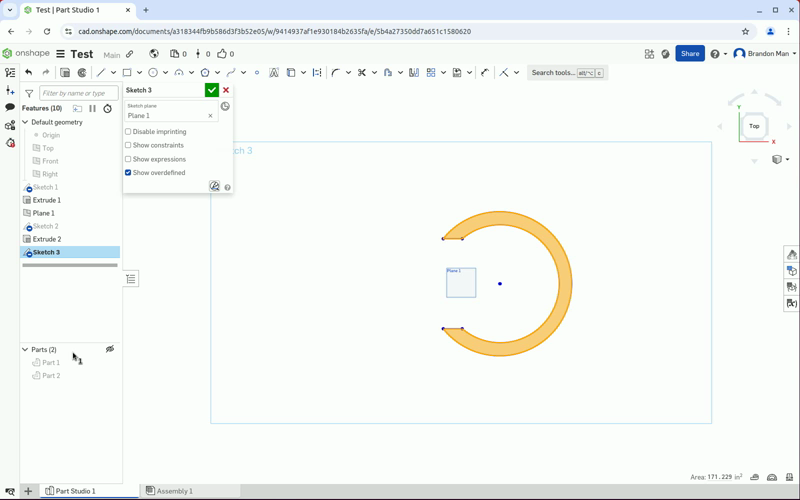
key(shift+y)
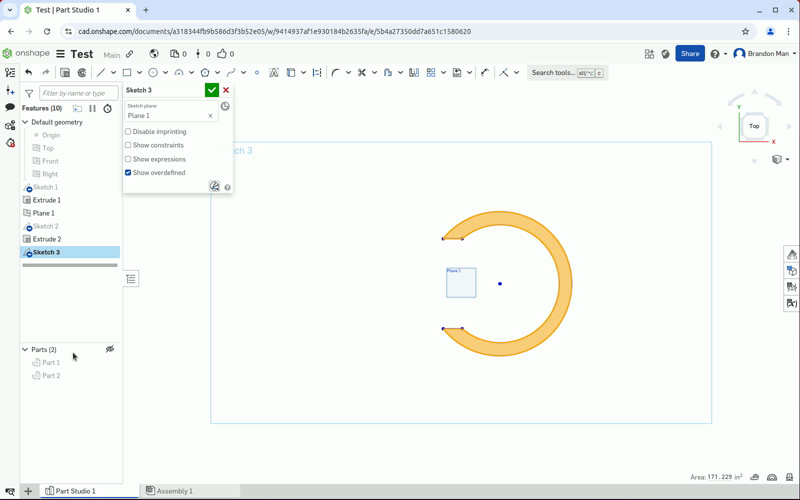
key(shift+e)
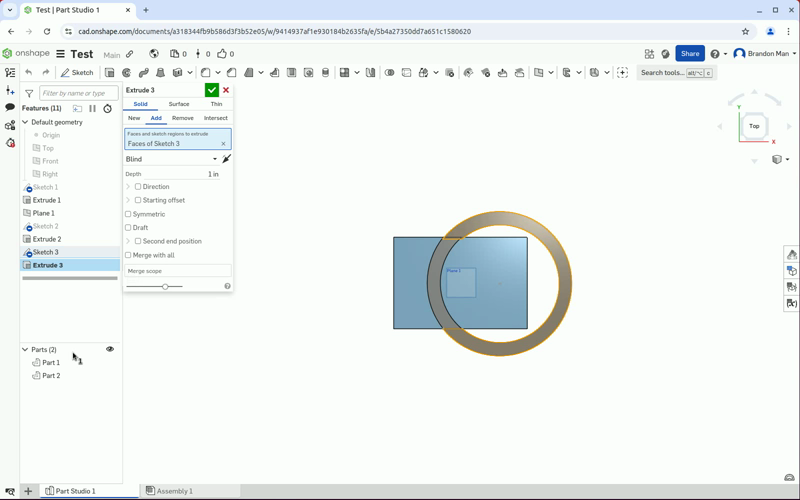
mouse_move(143, 106)
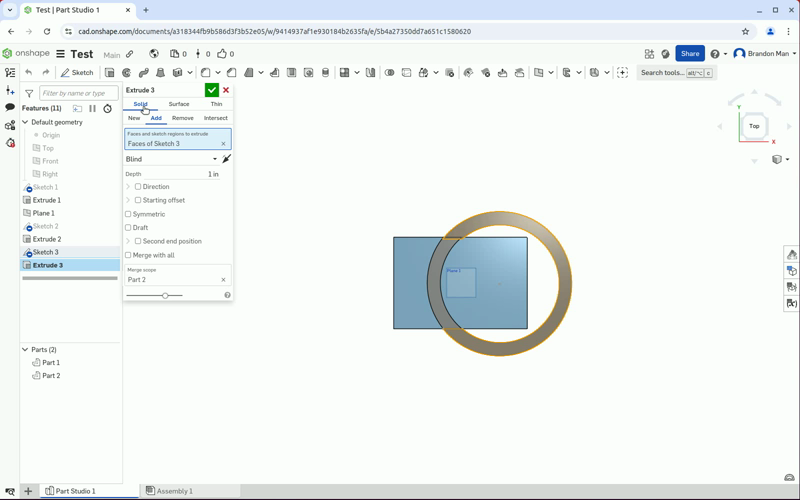
click(143, 106)
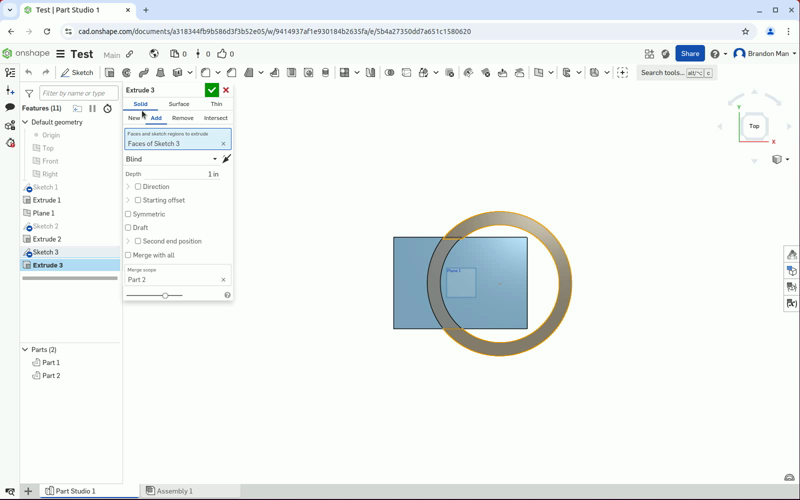
mouse_move(137, 120)
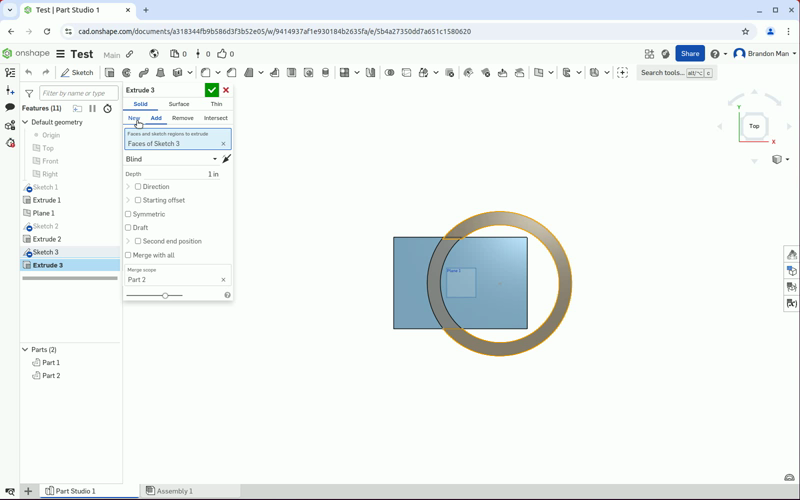
click(137, 120)
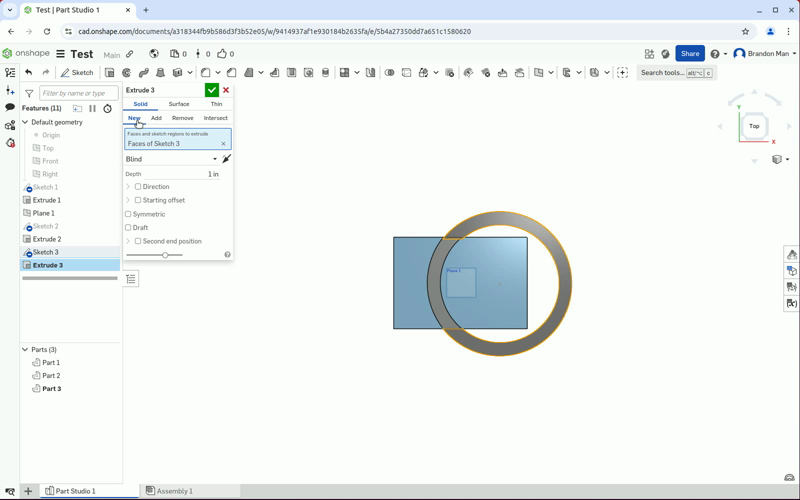
key(tab, 4)
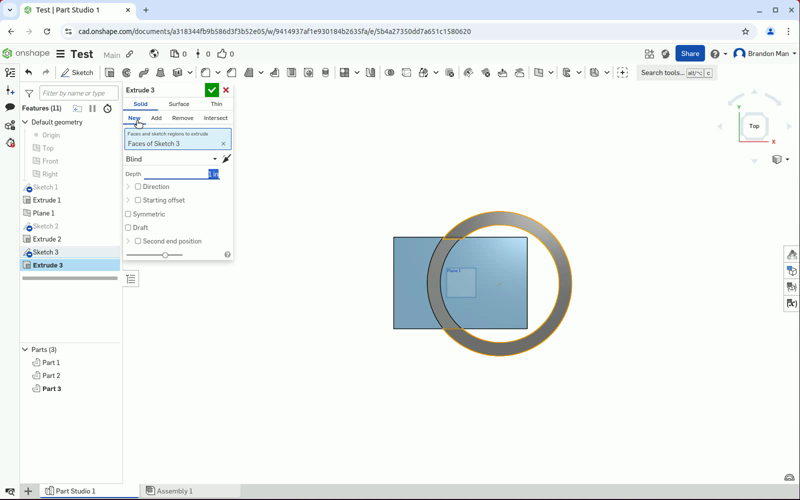
text(5.777)
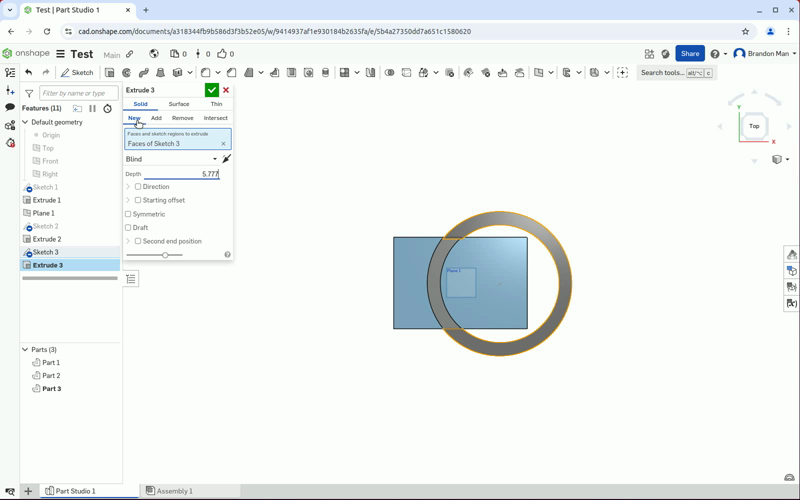
key(enter)
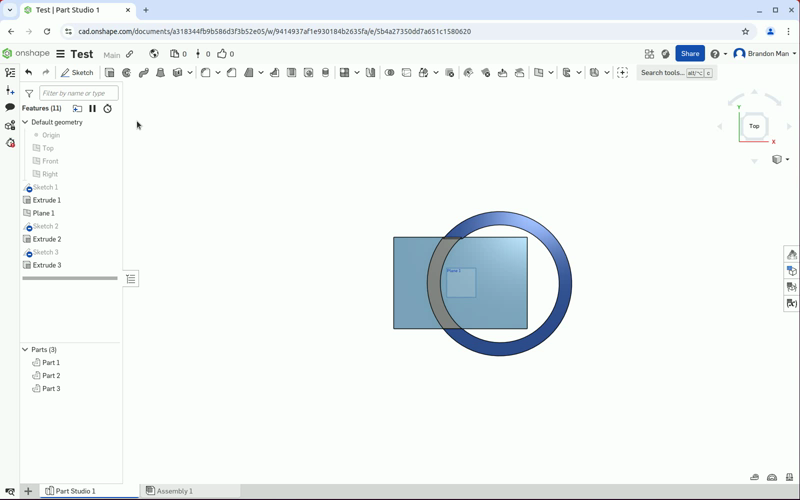
key(shift+h)
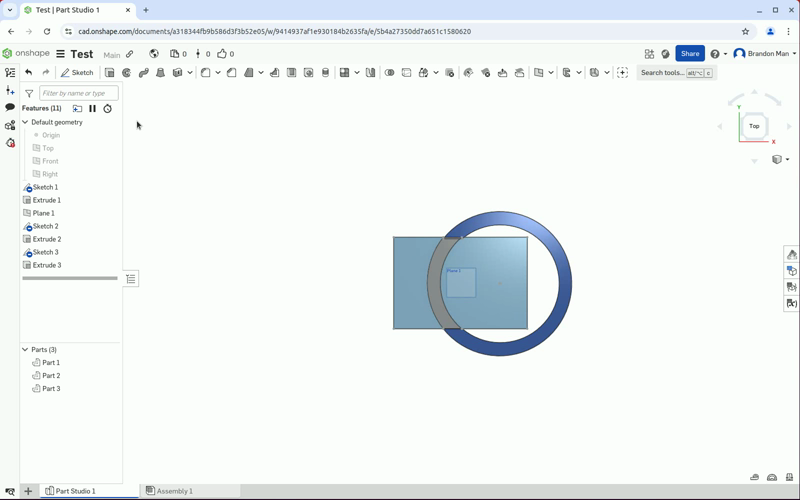
key(shift+h)
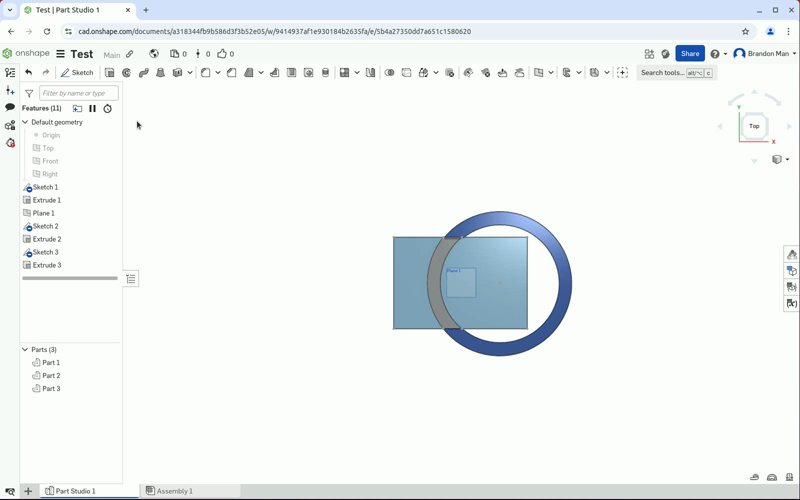
key(shift+7)
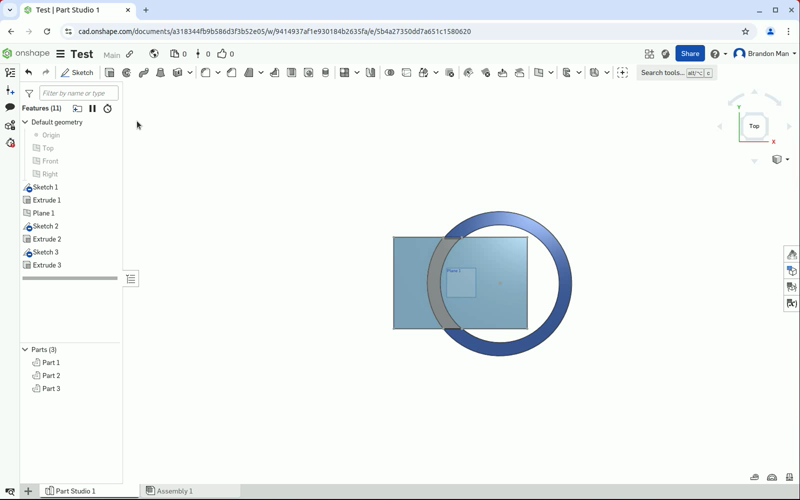
key(up, 3)
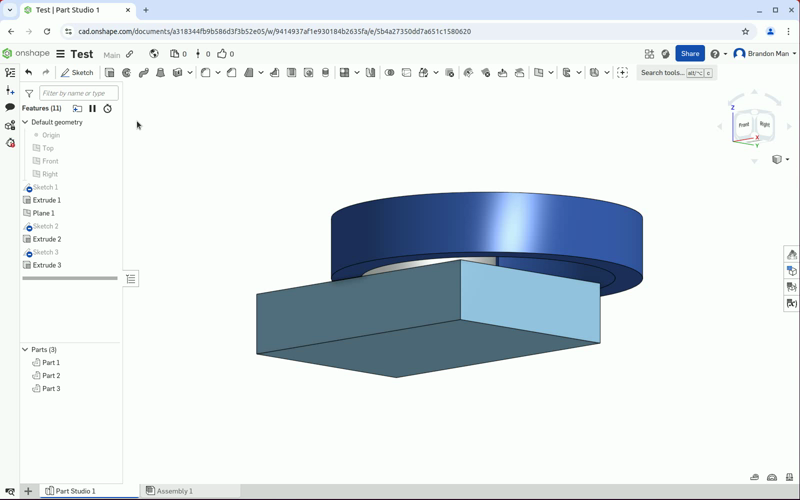
key(left, 3)
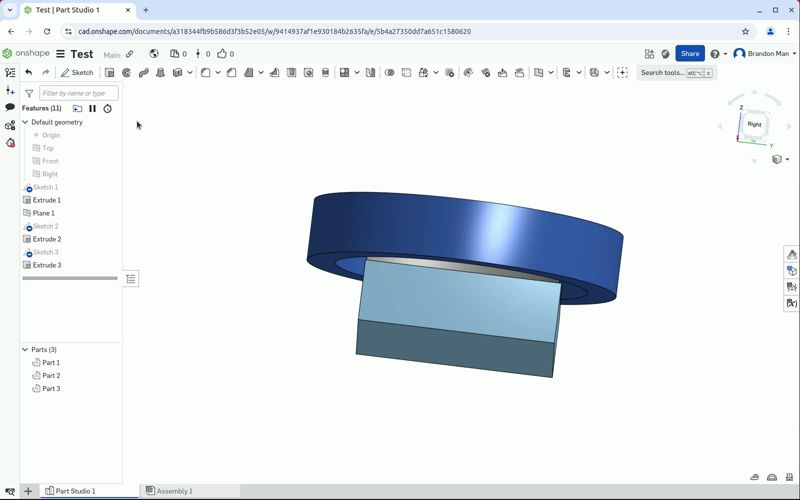
key(right, 3)
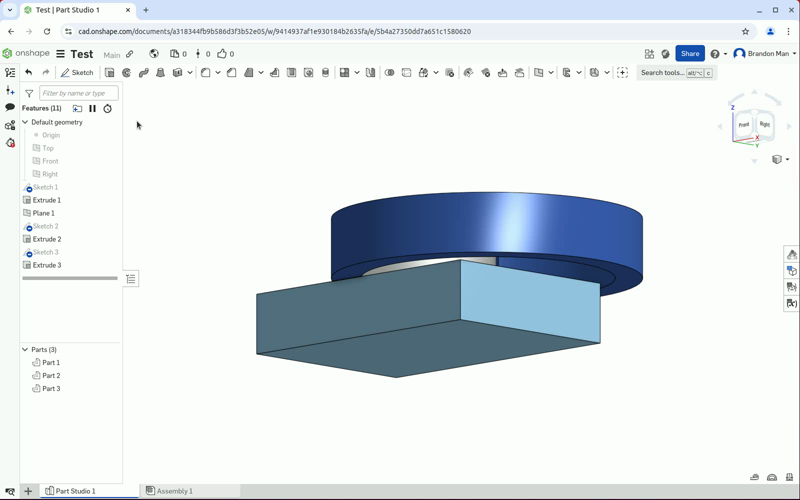
key(down, 3)
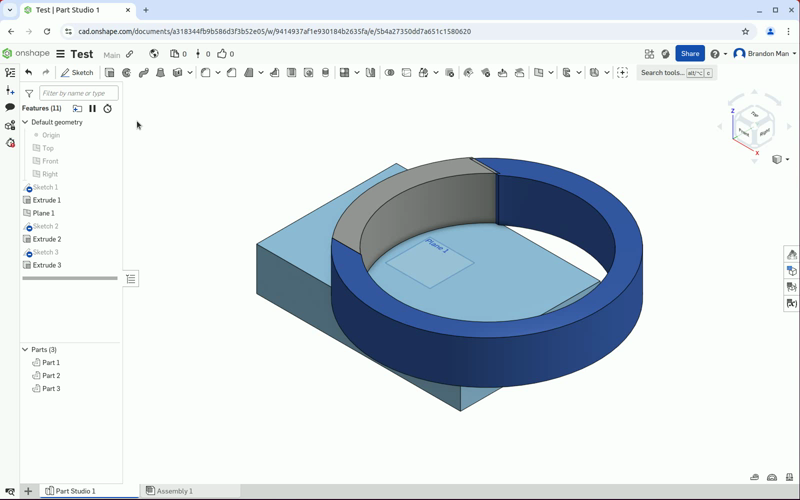
mouse_move(73, 189)
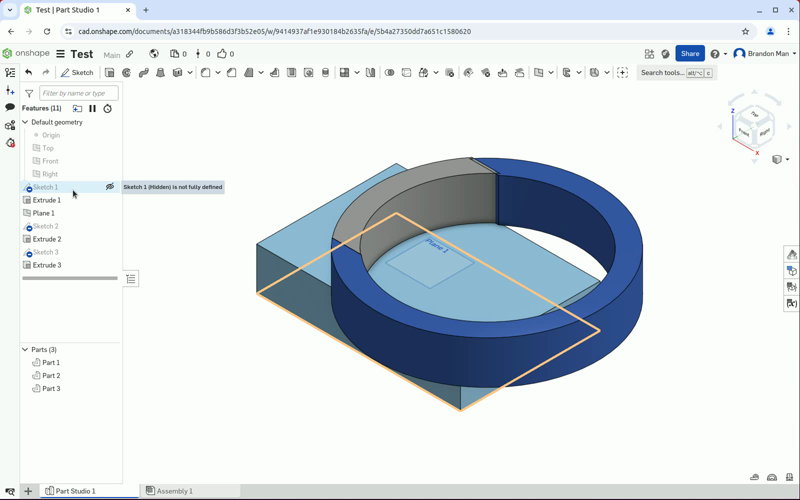
click(73, 189)